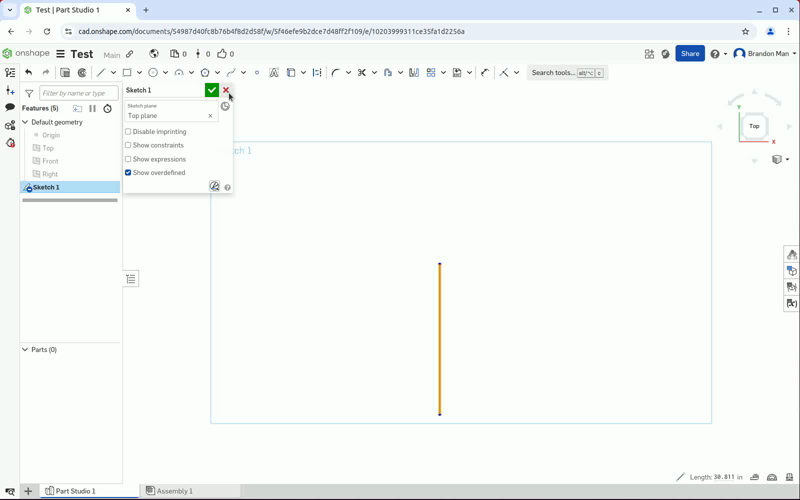
key(shift+h)
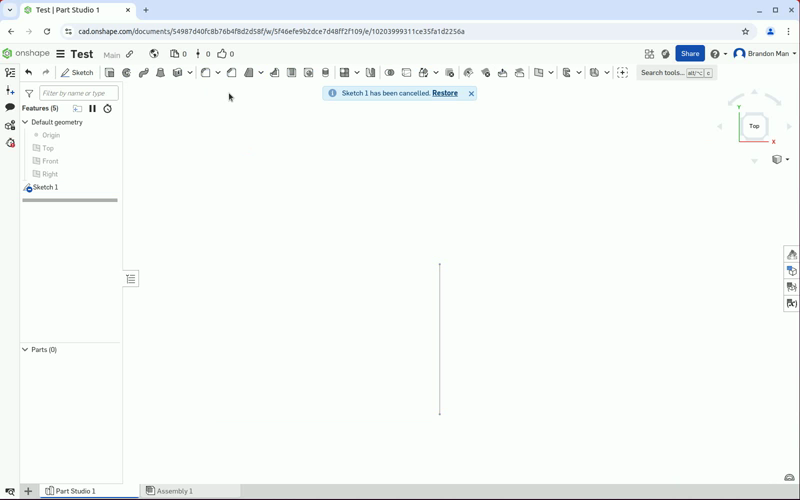
key(shift+s)
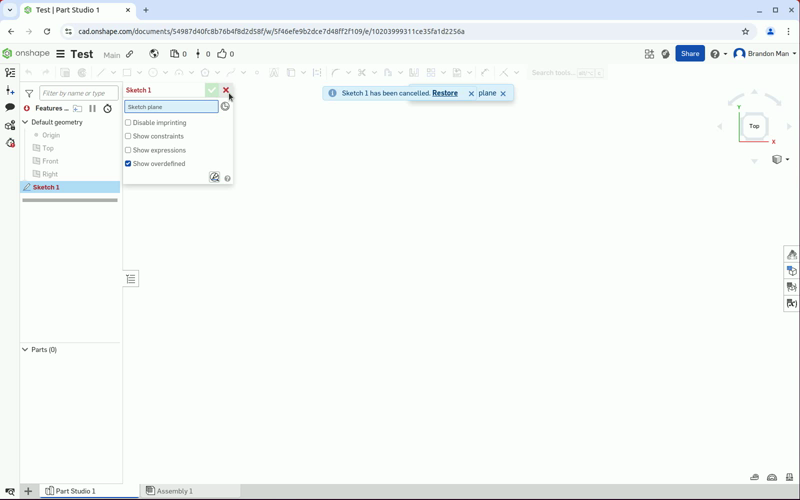
mouse_move(73, 150)
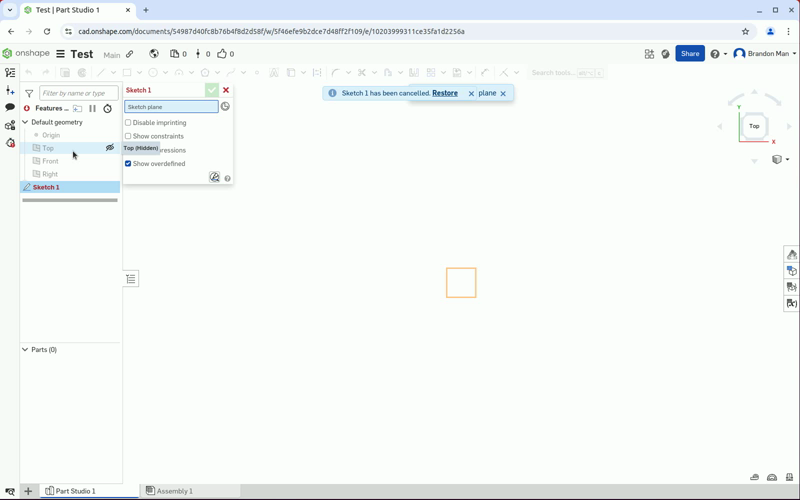
click(73, 150)
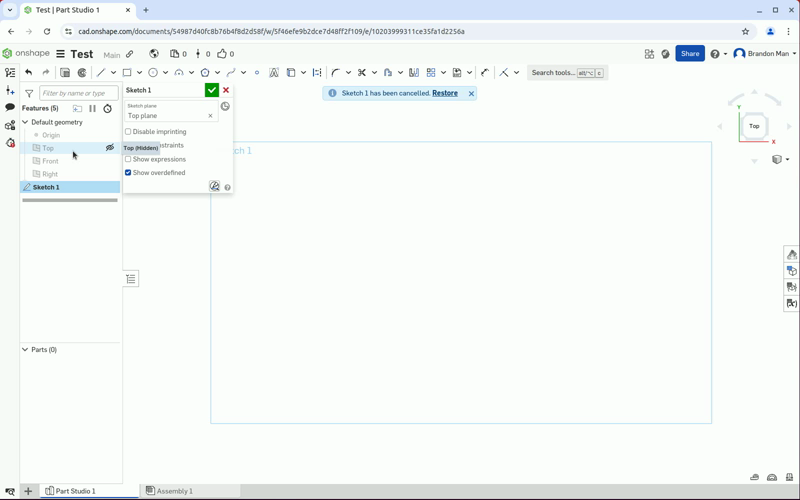
mouse_move(73, 352)
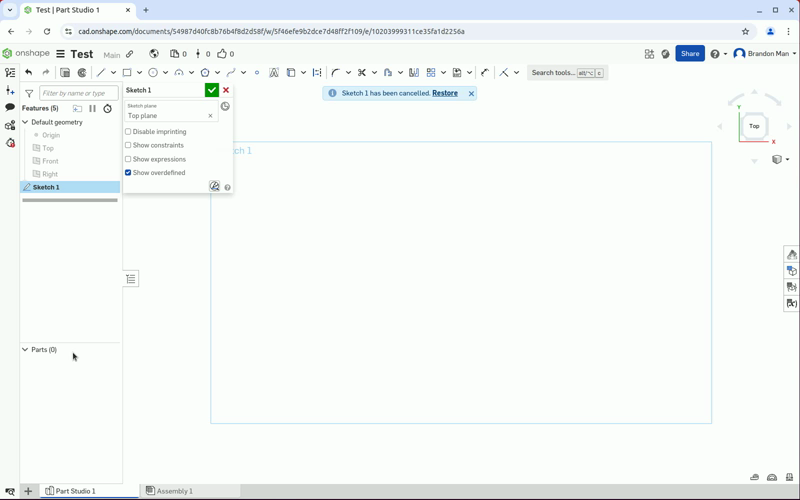
key(y)
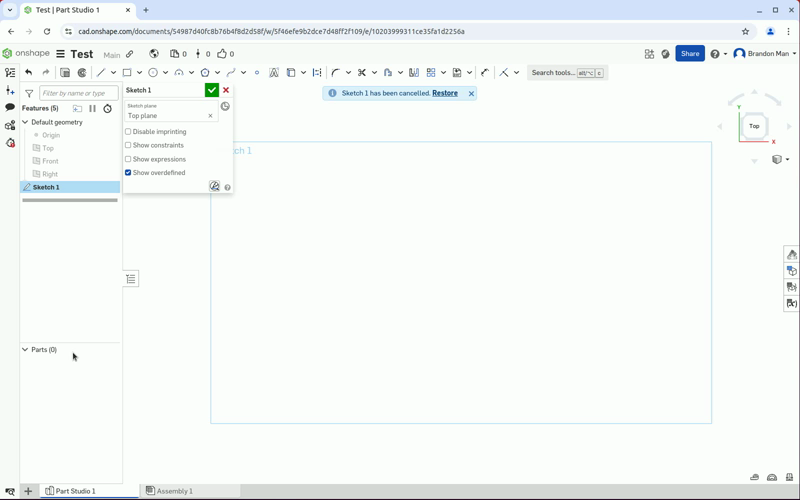
key(a)
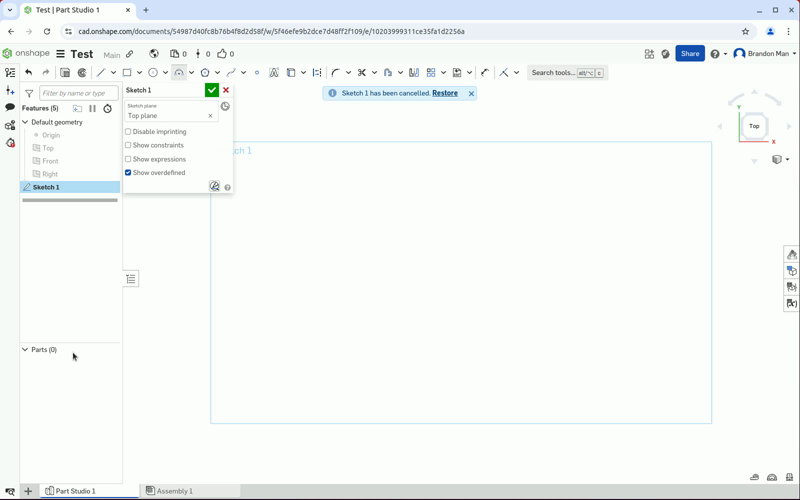
key_down(shift)
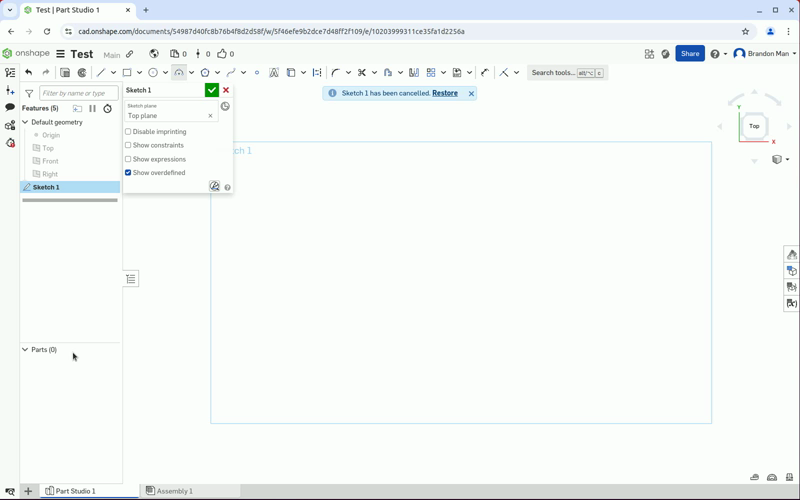
mouse_move(363, 339)
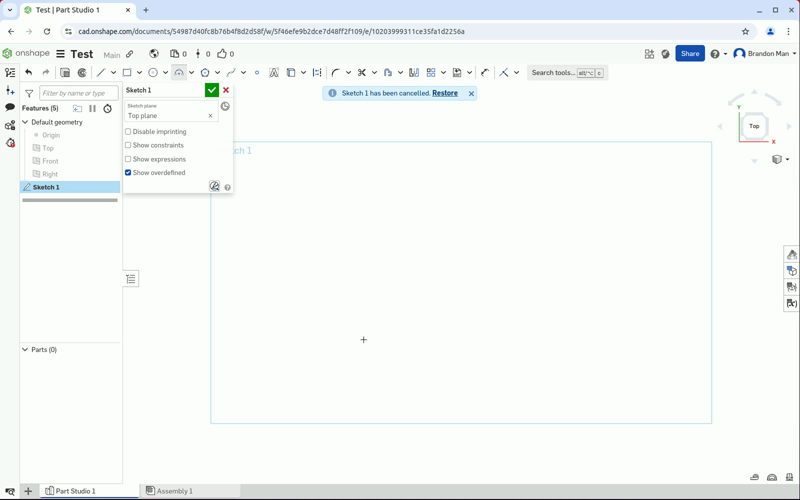
click(363, 339)
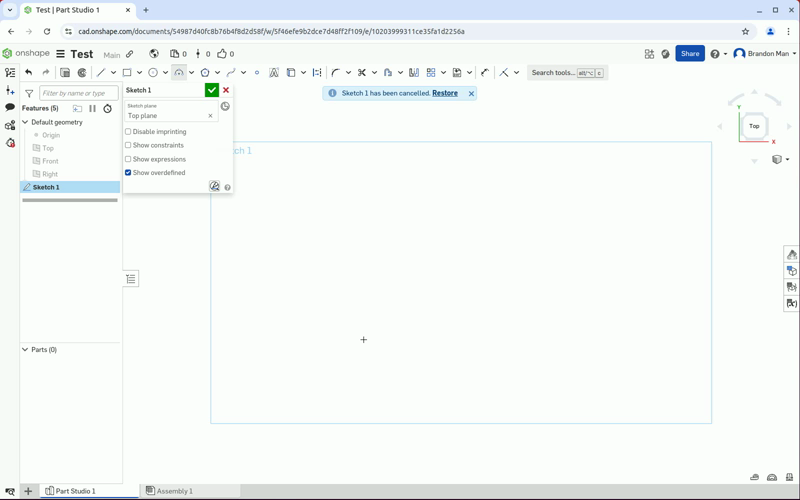
key_up(shift)
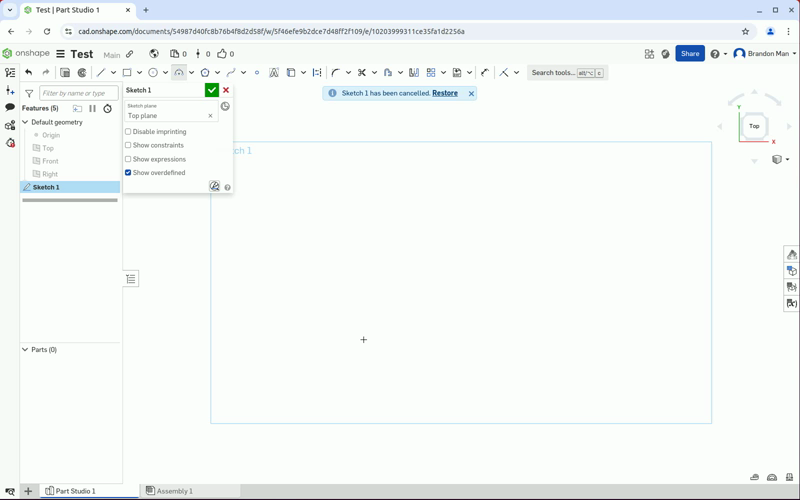
key_down(shift)
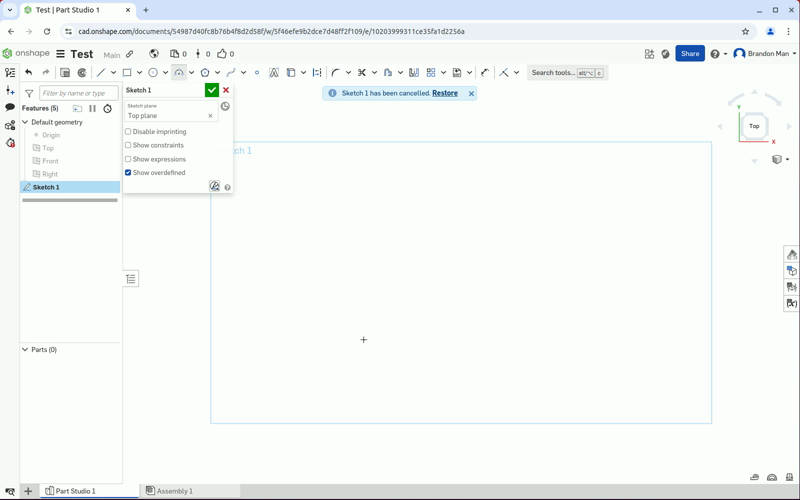
mouse_move(558, 339)
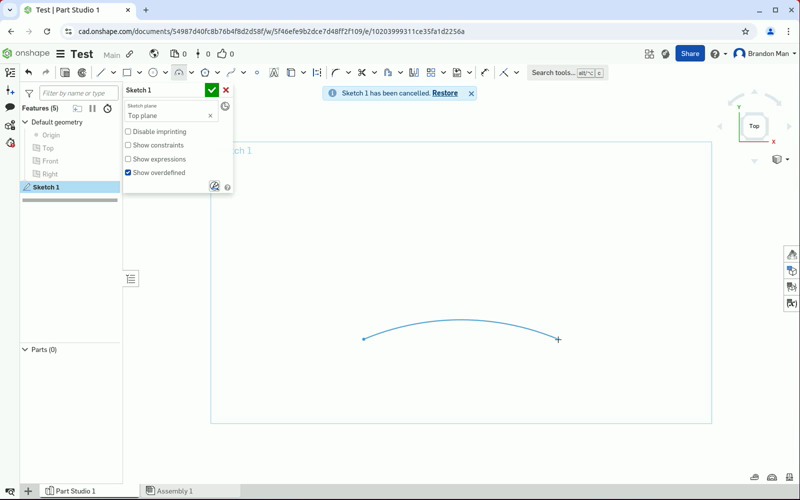
click(558, 339)
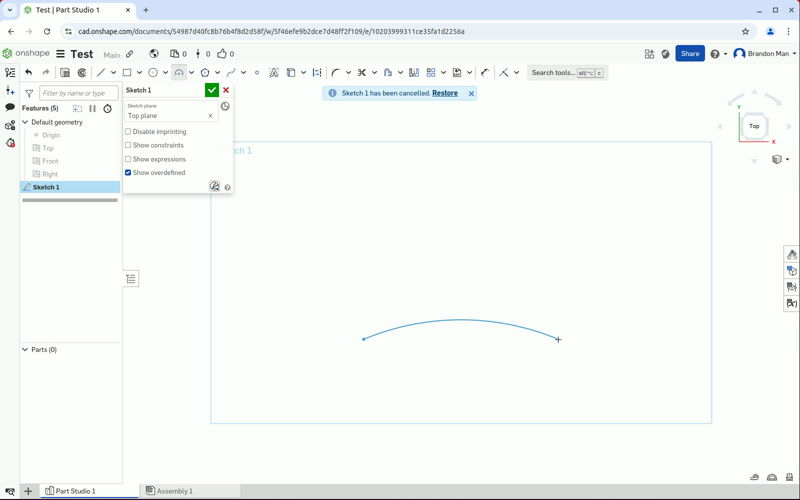
mouse_move(461, 339)
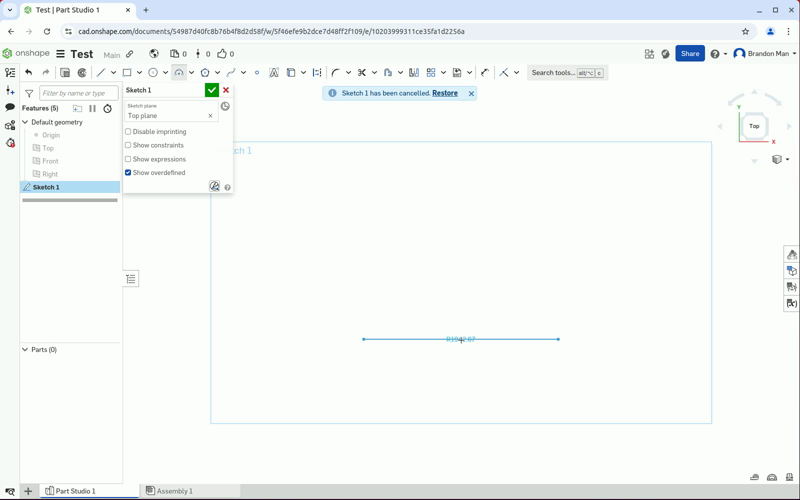
click(461, 339)
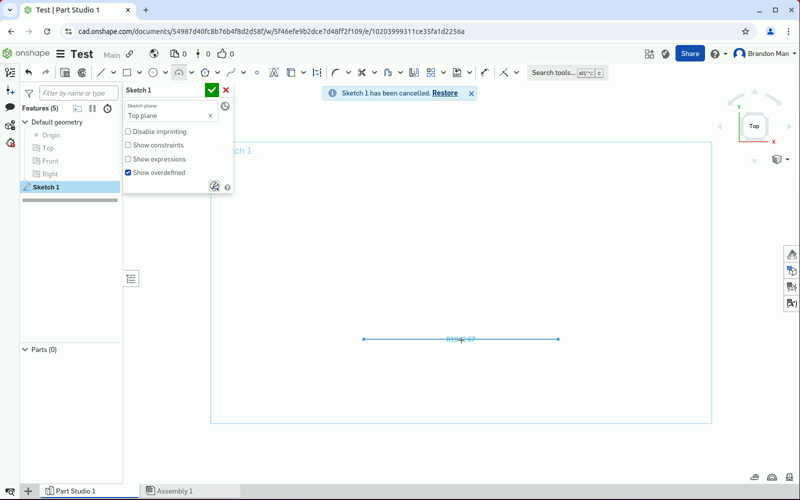
key_up(shift)
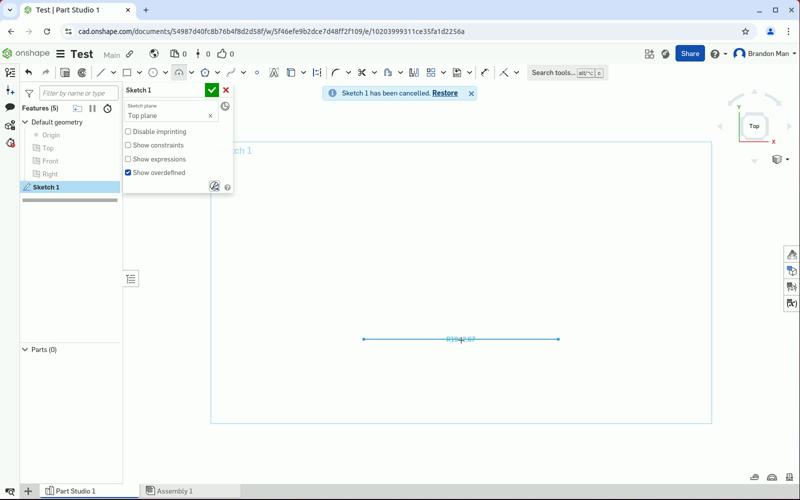
mouse_move(558, 339)
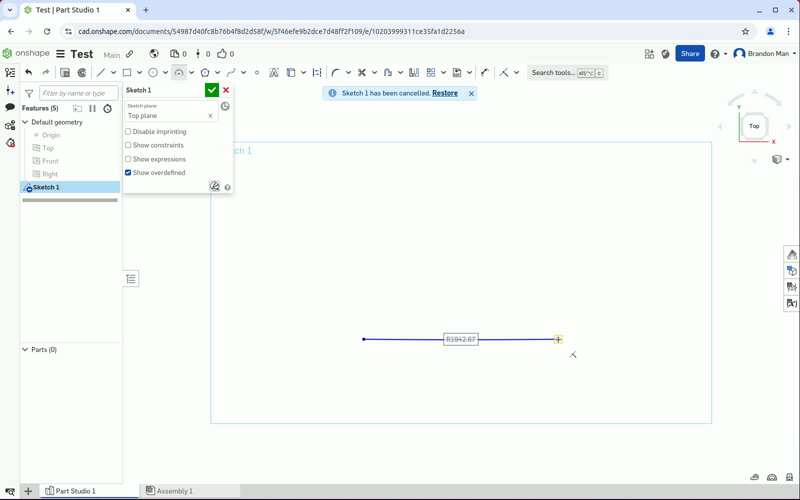
click(558, 339)
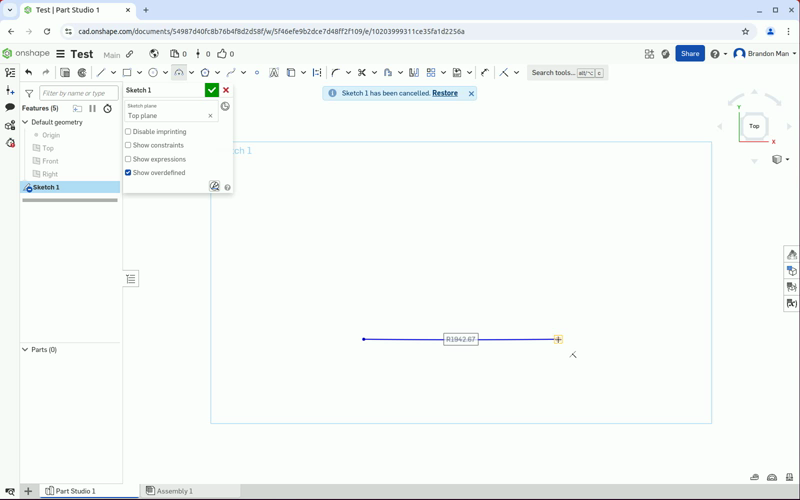
key_down(shift)
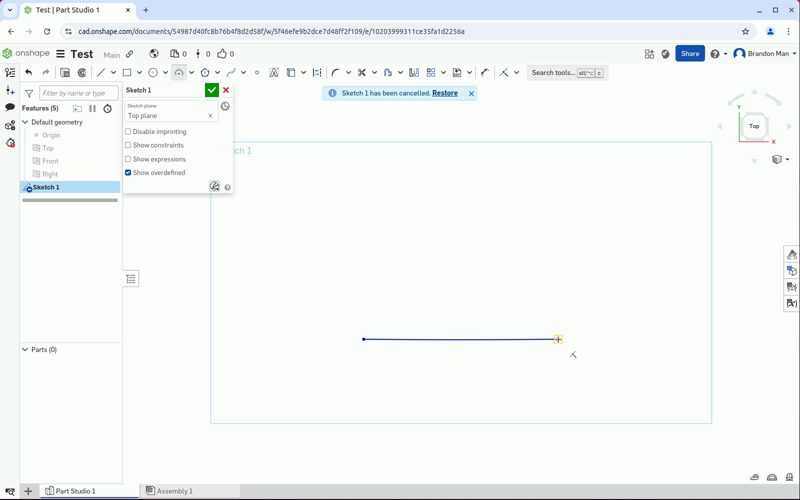
mouse_move(461, 170)
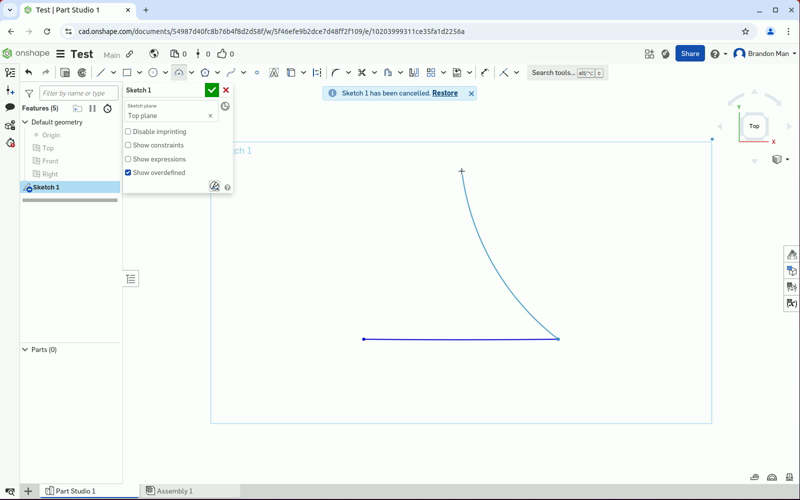
click(461, 170)
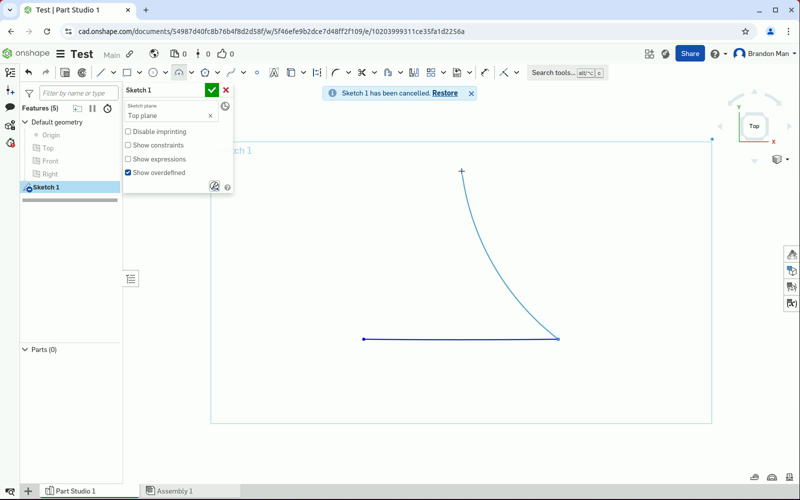
mouse_move(510, 254)
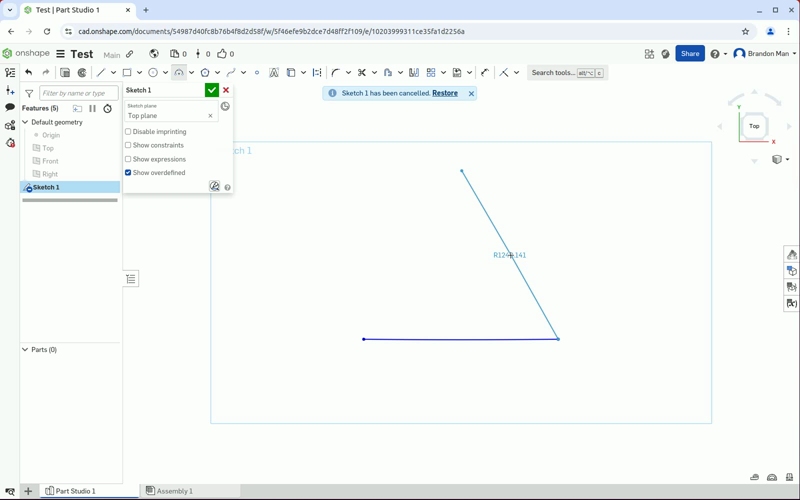
click(510, 254)
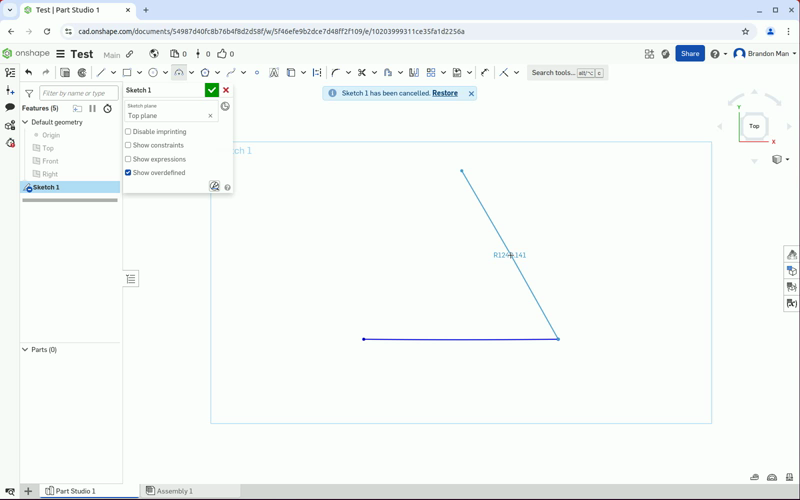
key_up(shift)
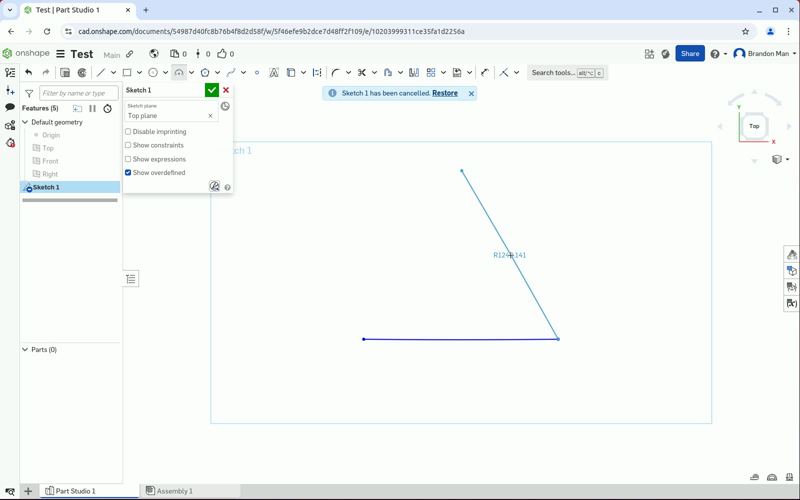
mouse_move(461, 170)
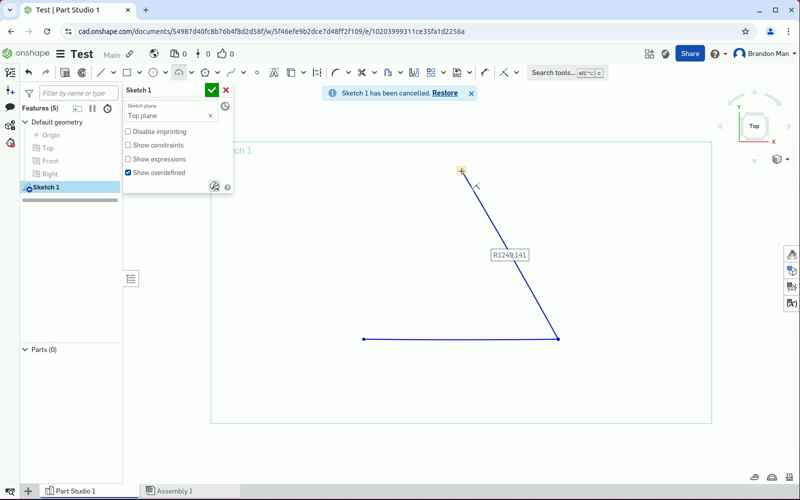
click(461, 170)
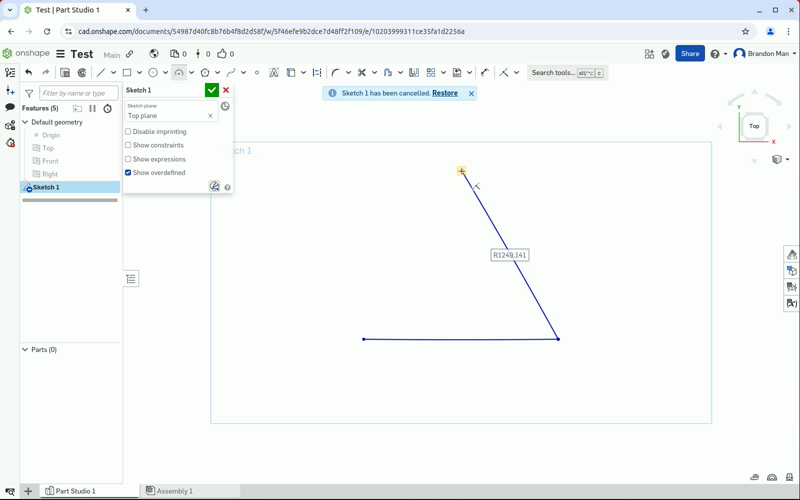
mouse_move(363, 339)
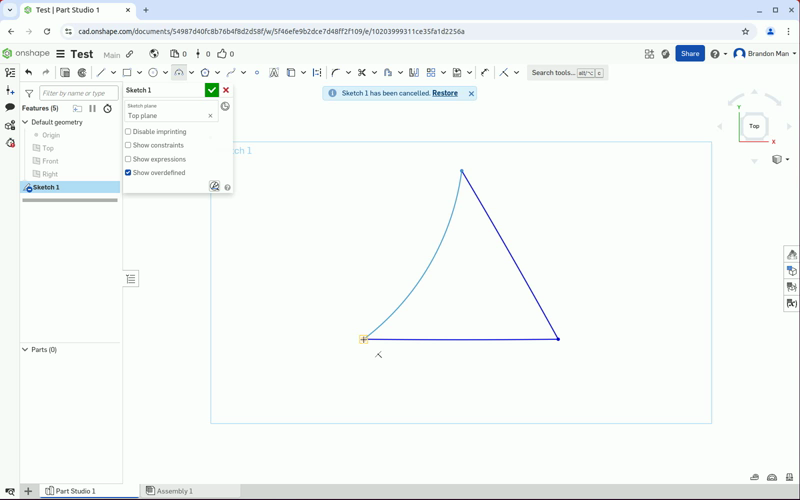
click(363, 339)
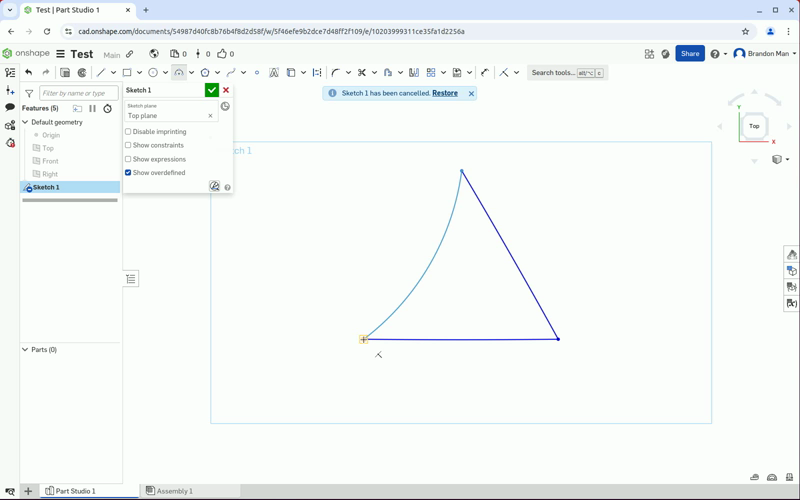
key_down(shift)
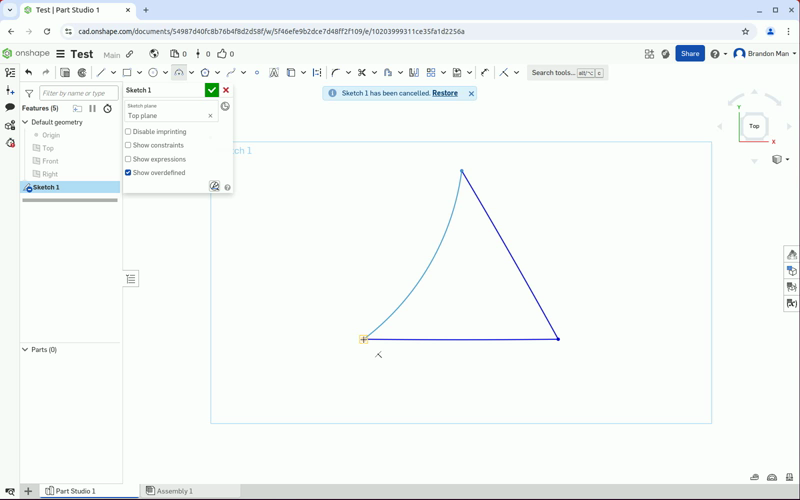
mouse_move(412, 254)
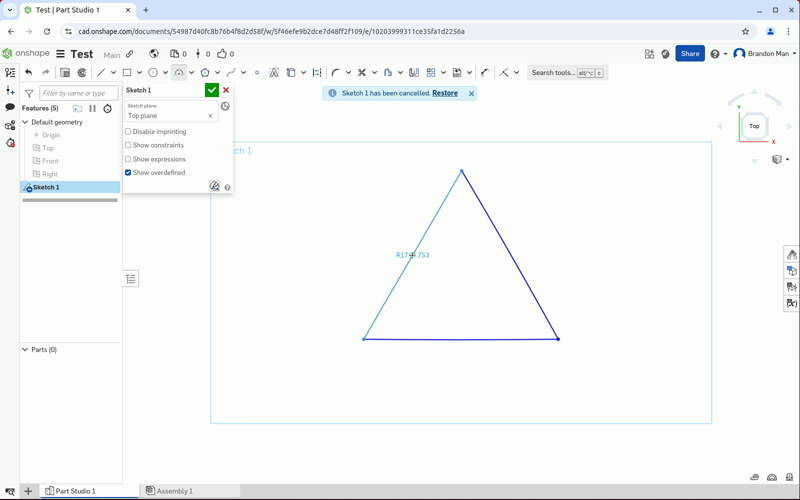
click(412, 254)
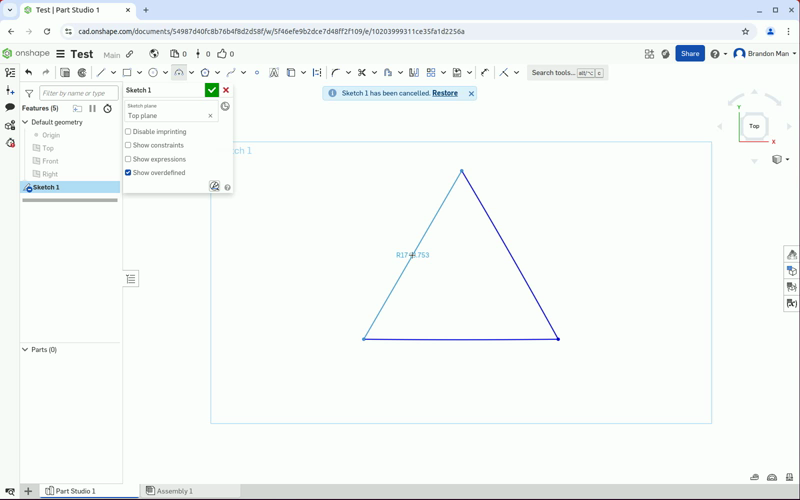
key_up(shift)
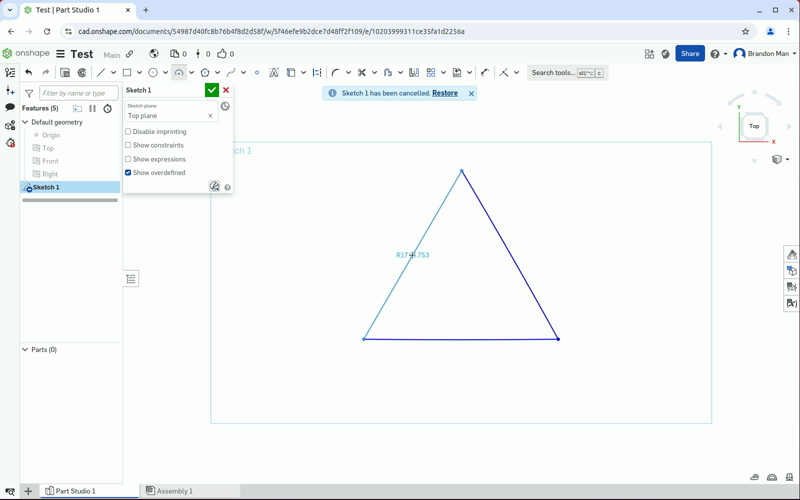
key(esc)
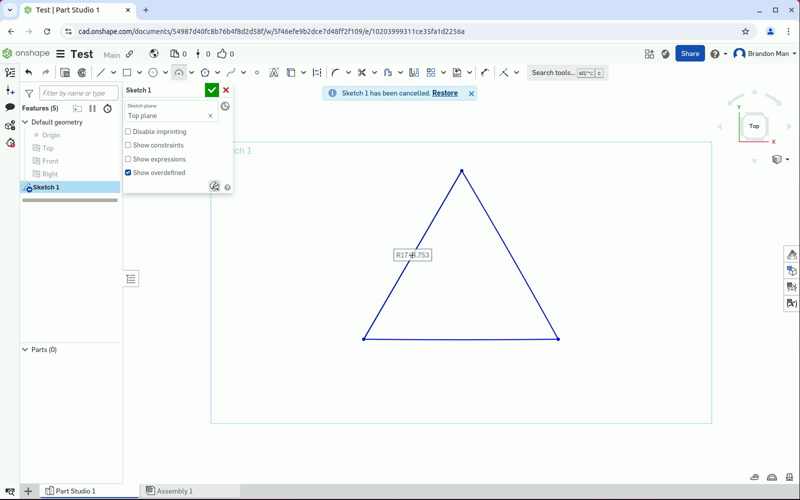
key(c)
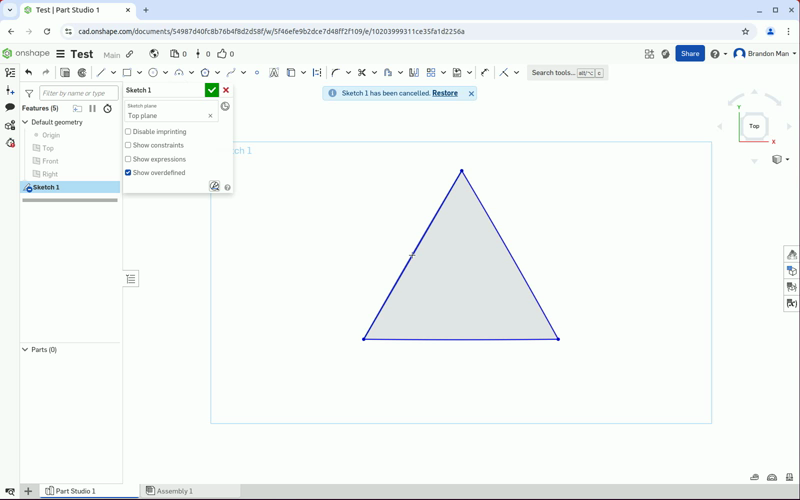
key_down(shift)
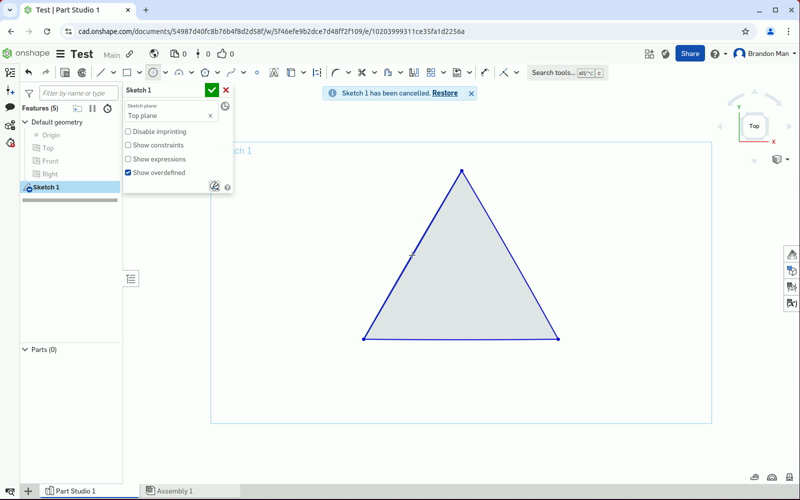
mouse_move(412, 310)
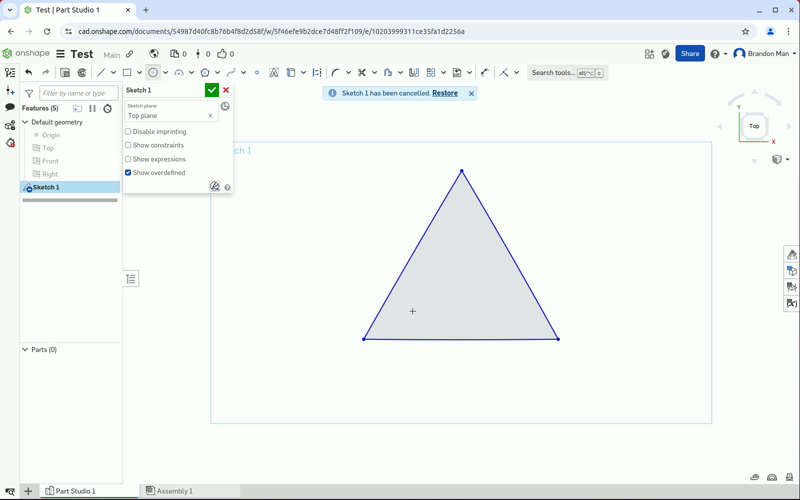
click(412, 310)
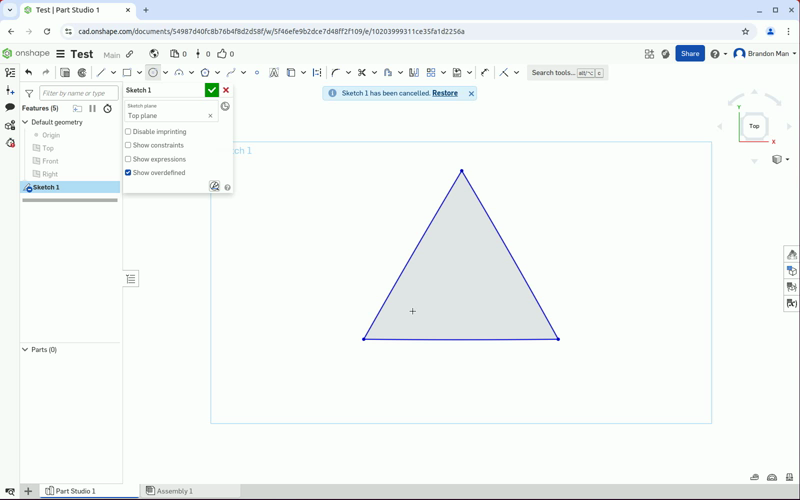
key_up(shift)
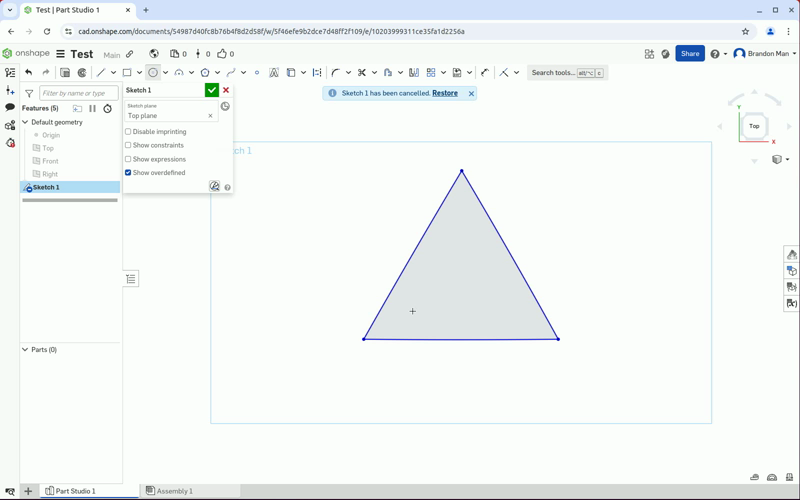
mouse_move(439, 310)
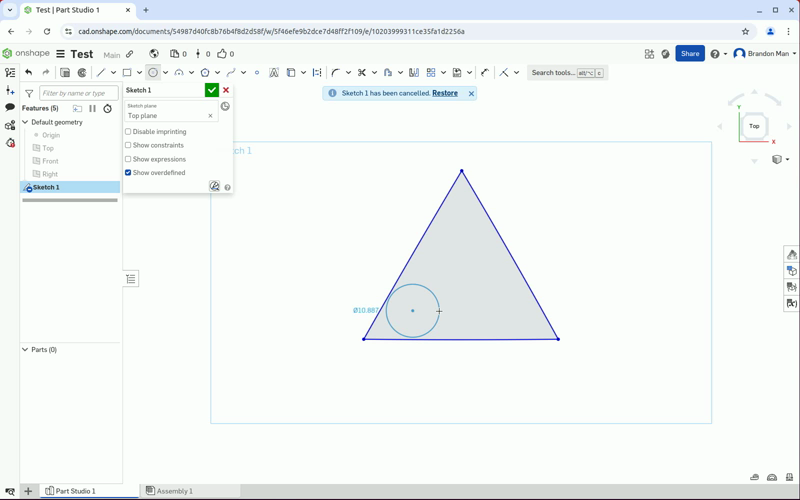
click(439, 310)
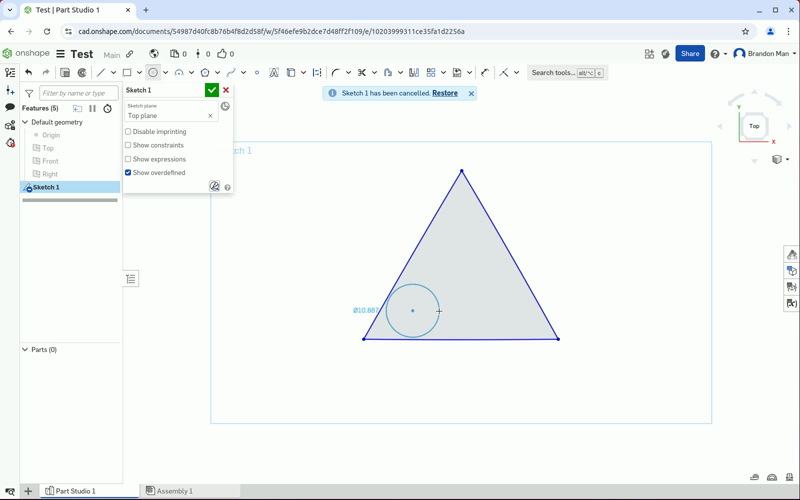
key(esc)
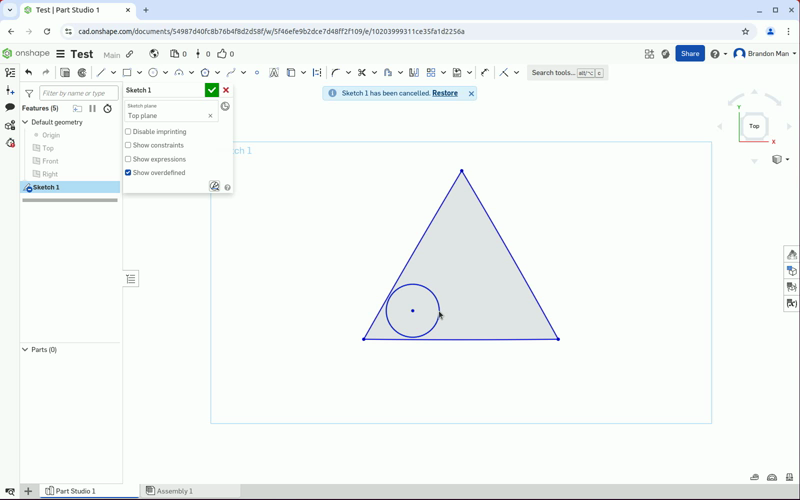
key(c)
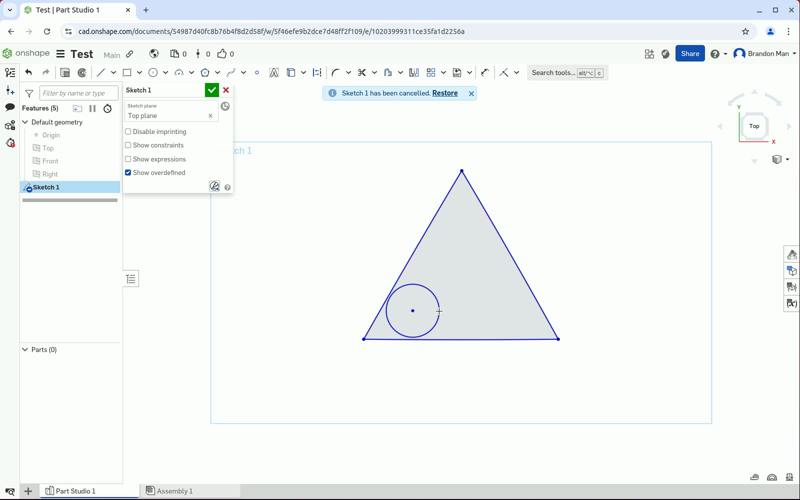
key_down(shift)
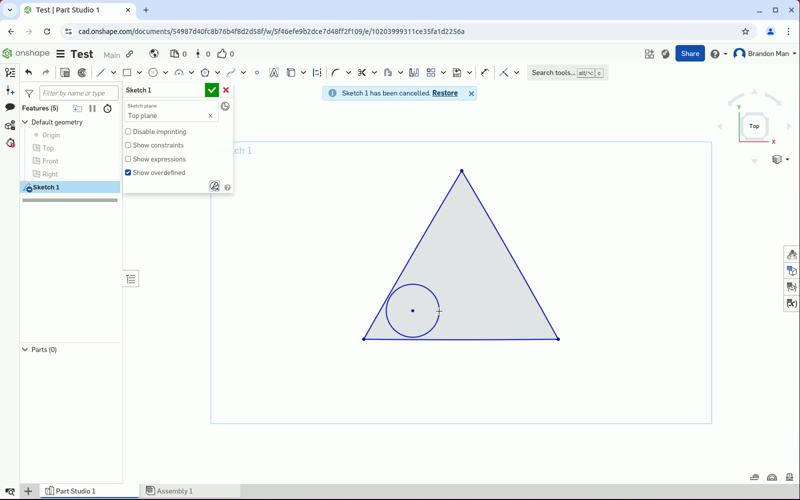
mouse_move(461, 281)
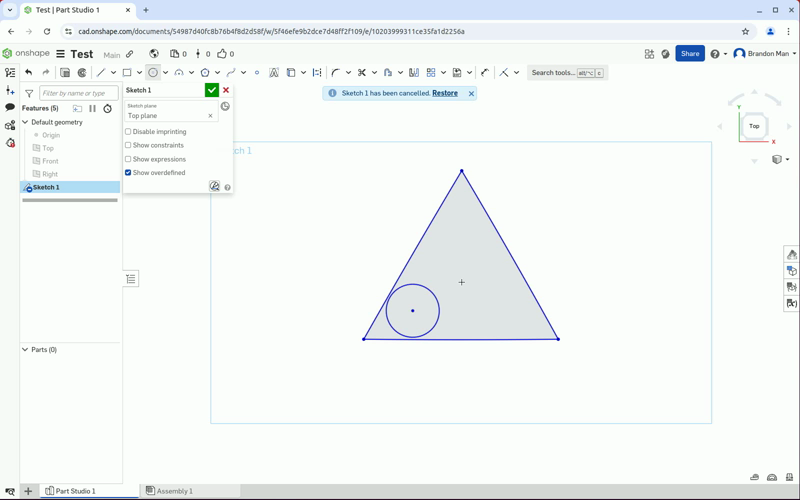
click(461, 281)
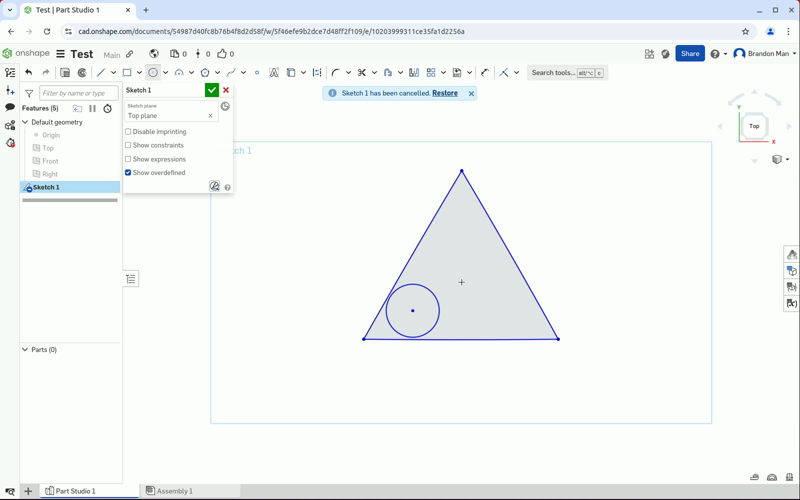
key_up(shift)
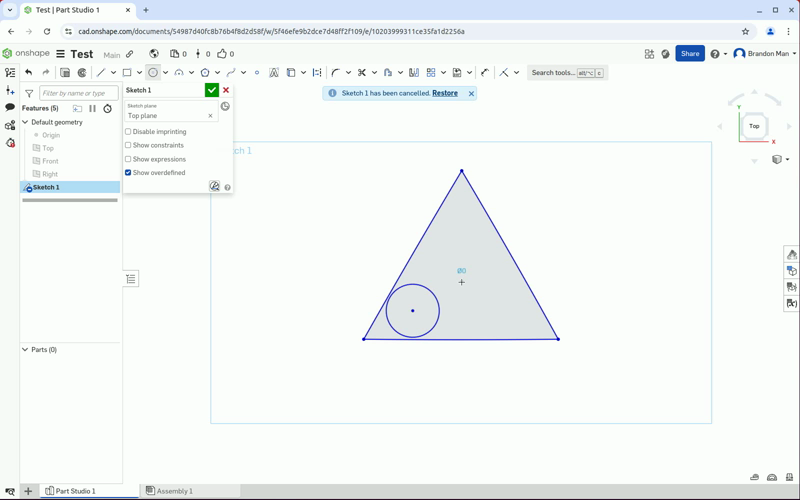
mouse_move(488, 281)
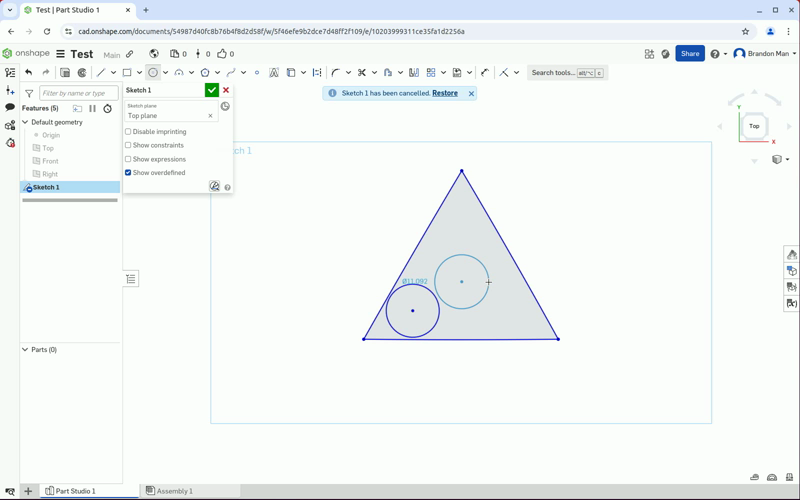
click(488, 281)
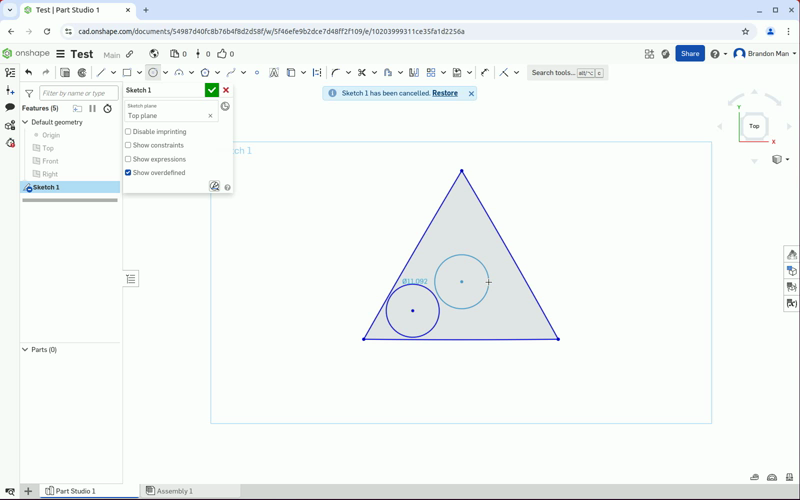
key(esc)
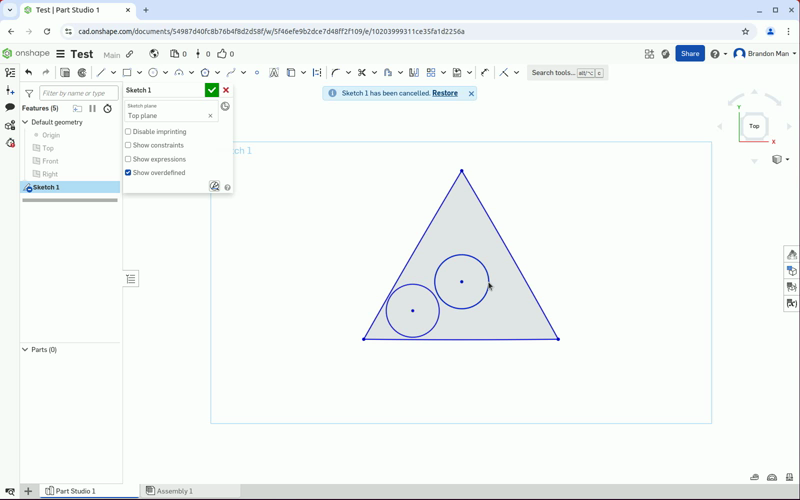
key(c)
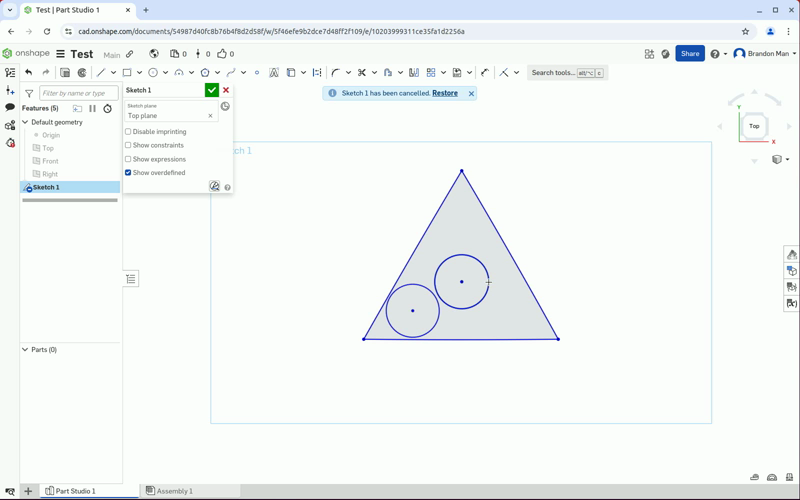
key_down(shift)
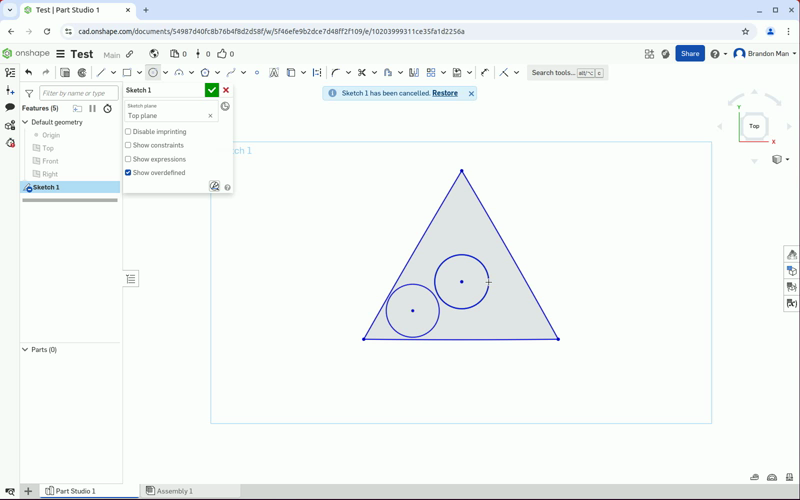
mouse_move(461, 228)
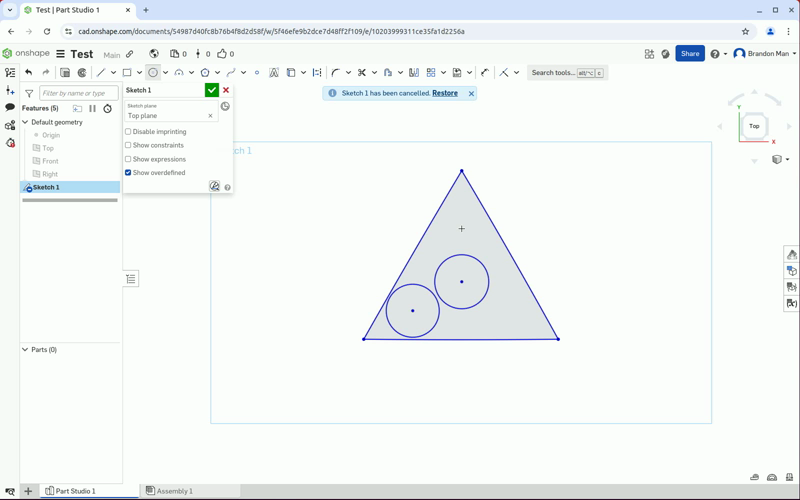
click(461, 228)
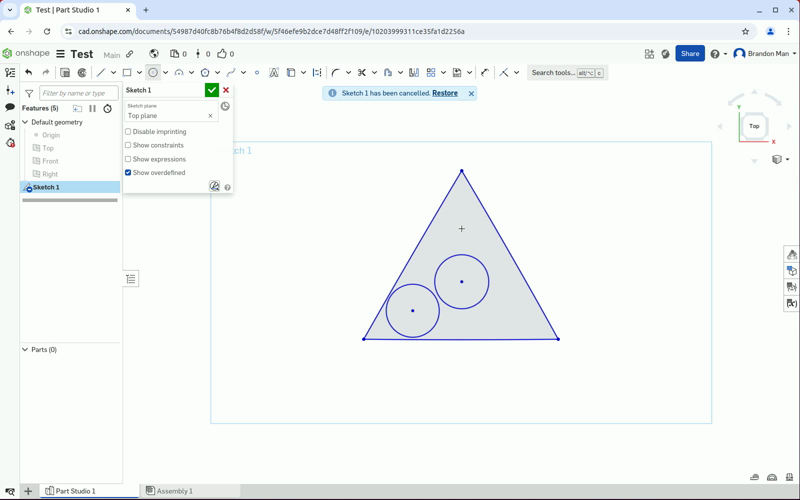
key_up(shift)
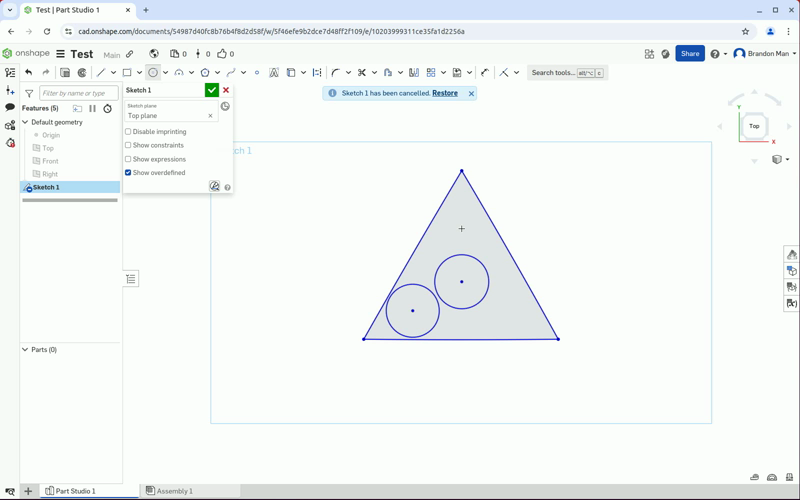
mouse_move(488, 228)
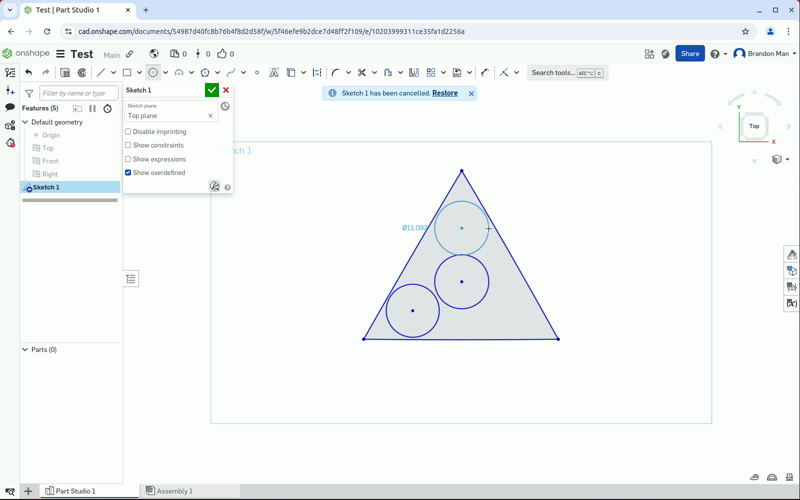
click(488, 228)
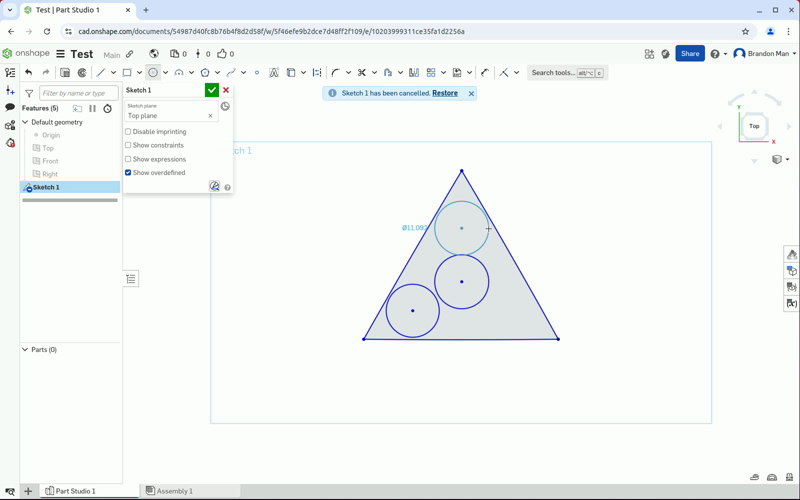
key(esc)
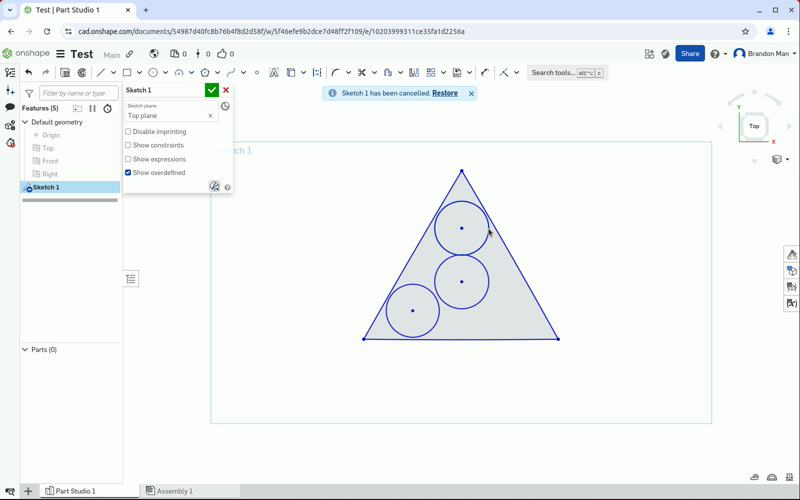
key(c)
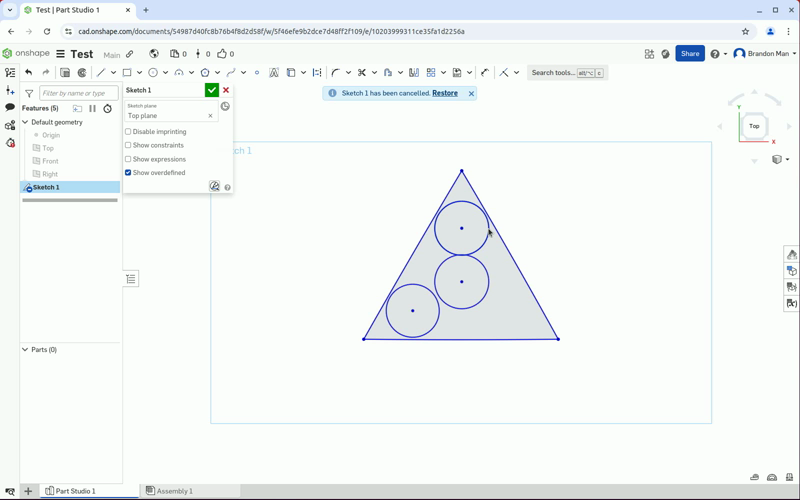
key_down(shift)
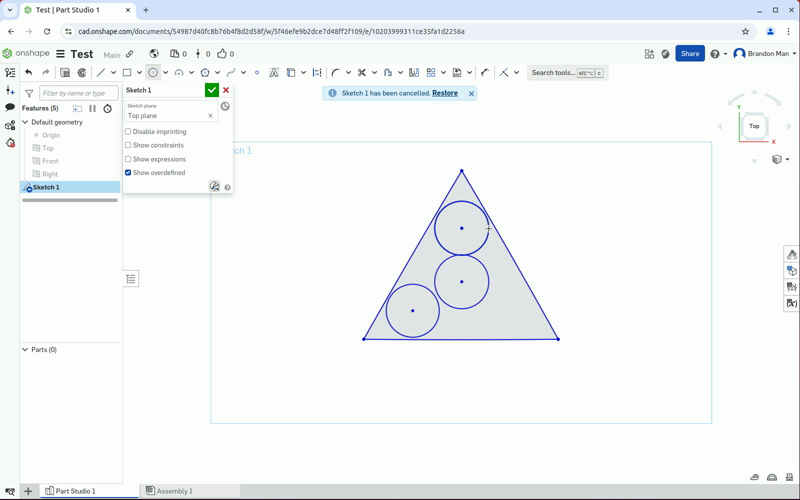
mouse_move(509, 310)
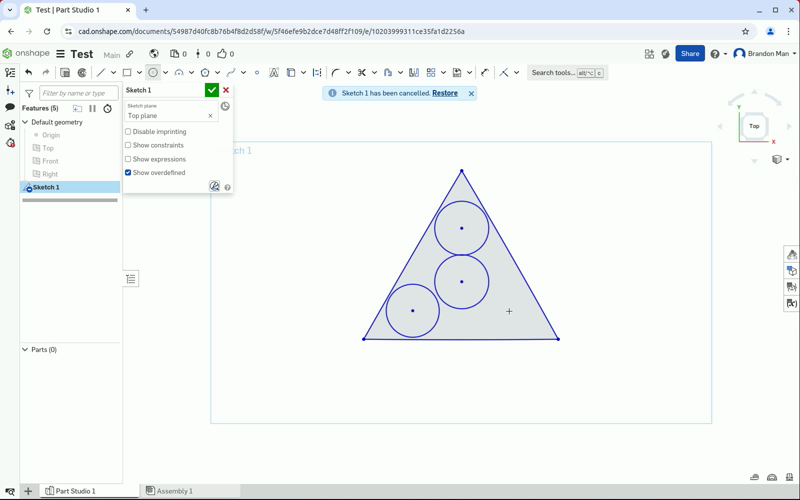
click(509, 310)
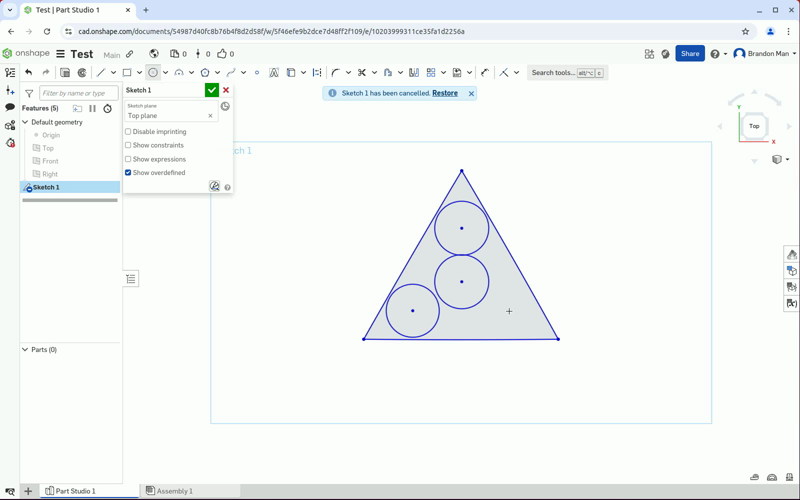
key_up(shift)
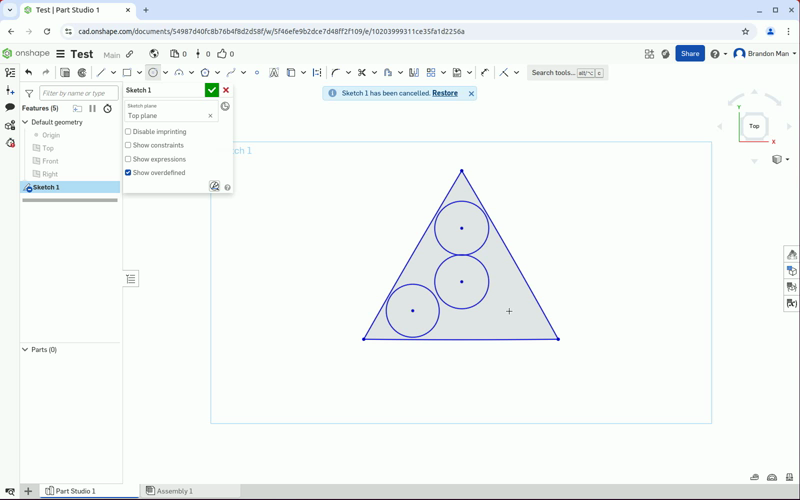
mouse_move(535, 310)
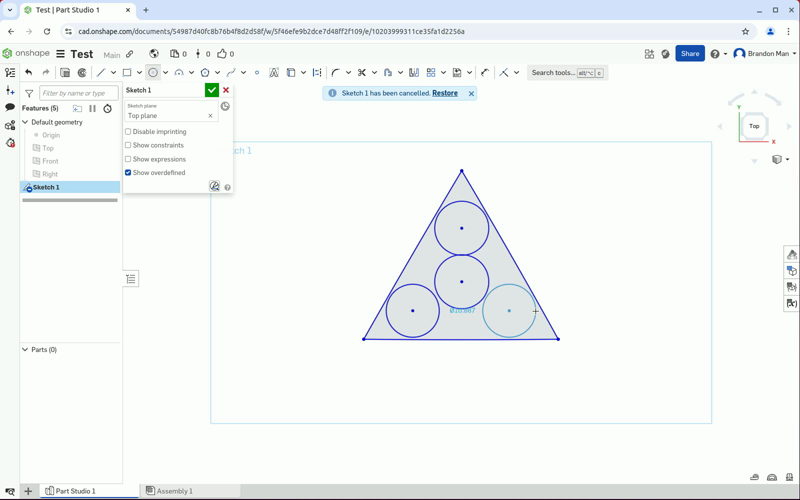
click(535, 310)
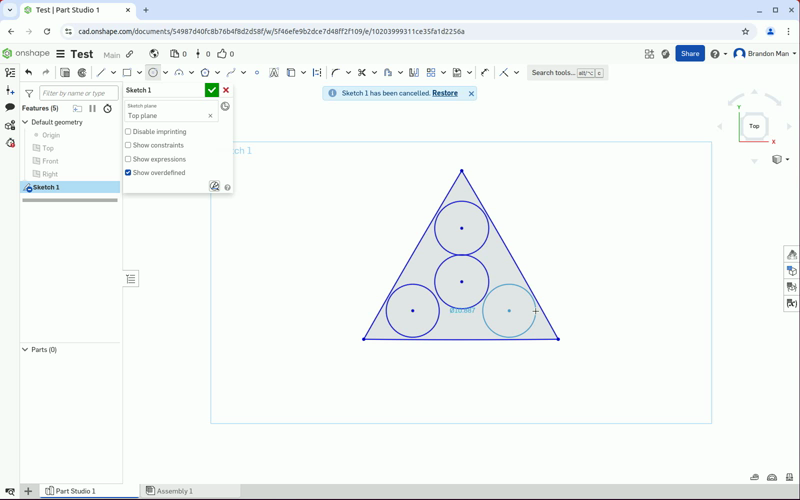
key(esc)
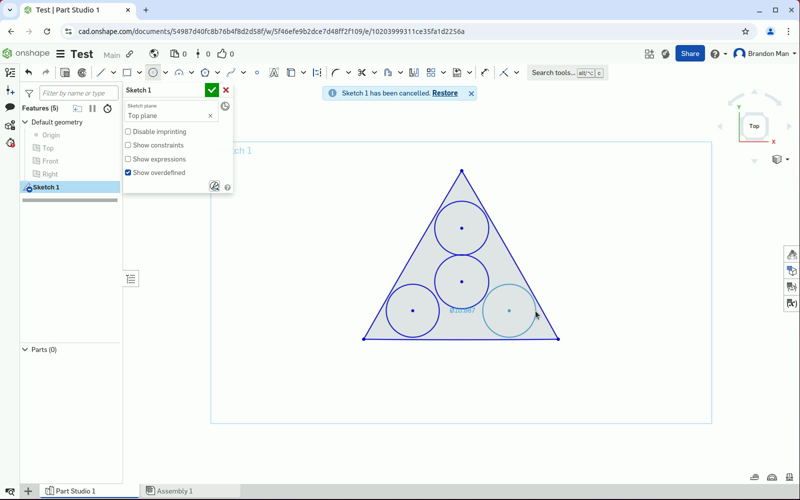
mouse_move(472, 330)
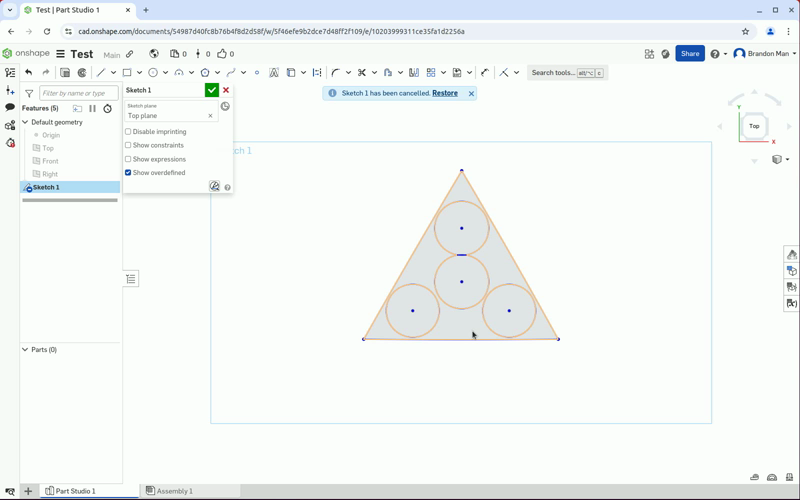
click(472, 330)
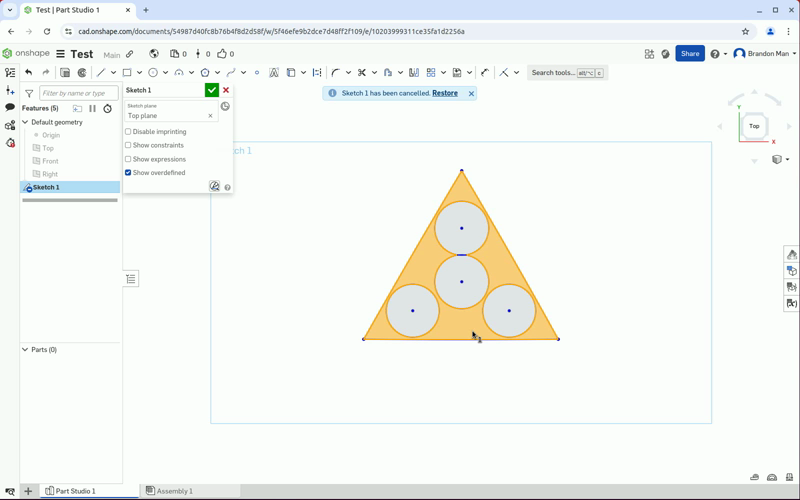
mouse_move(73, 352)
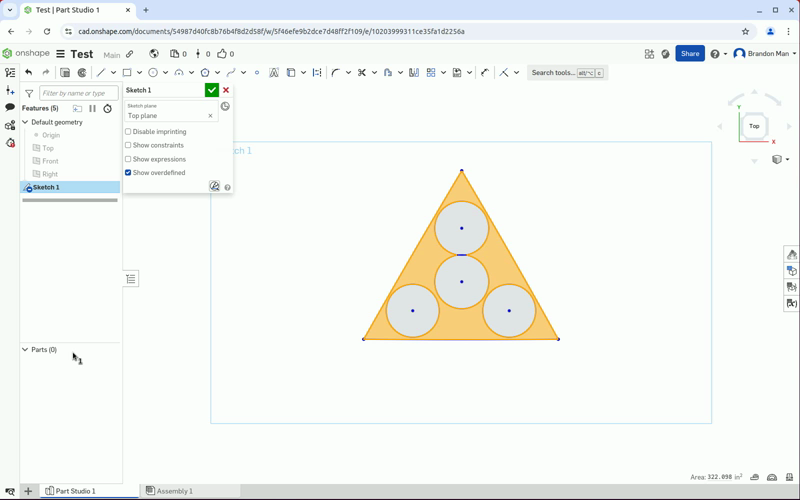
key(shift+y)
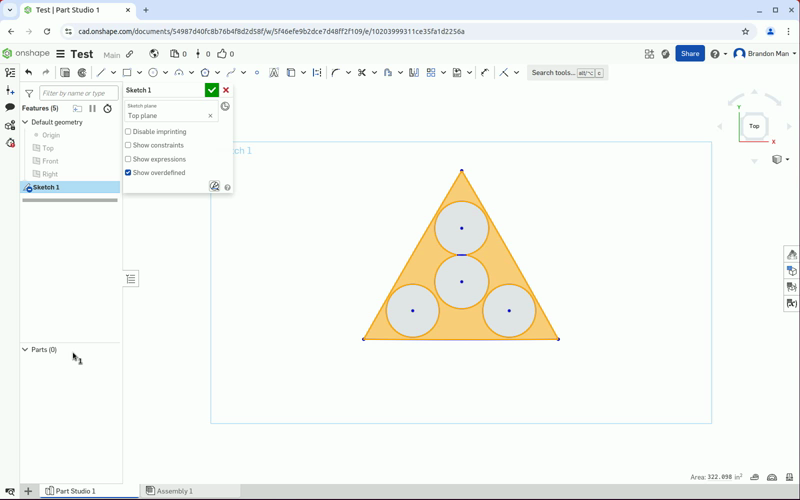
key(shift+e)
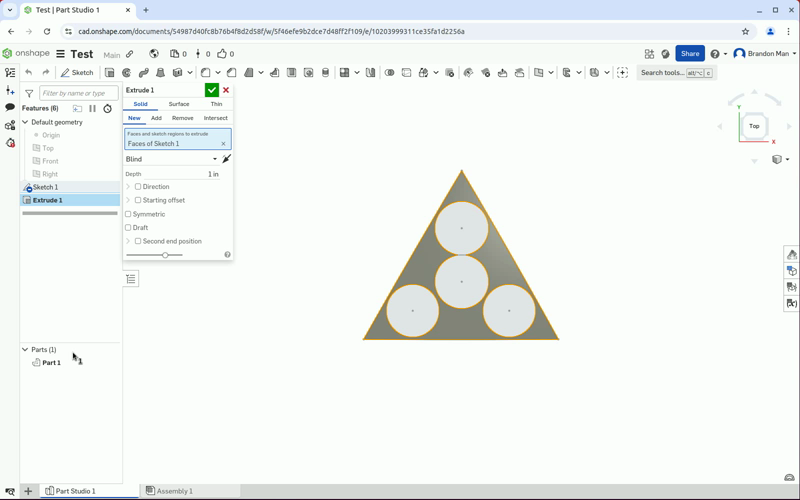
mouse_move(143, 106)
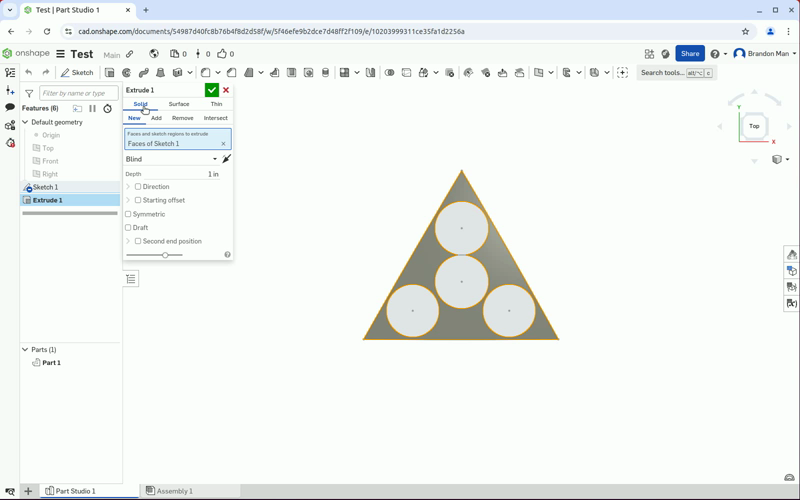
click(143, 106)
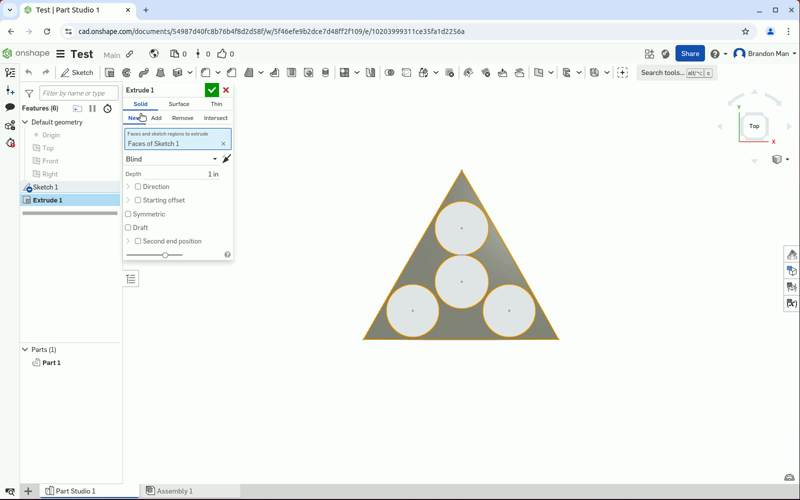
mouse_move(137, 120)
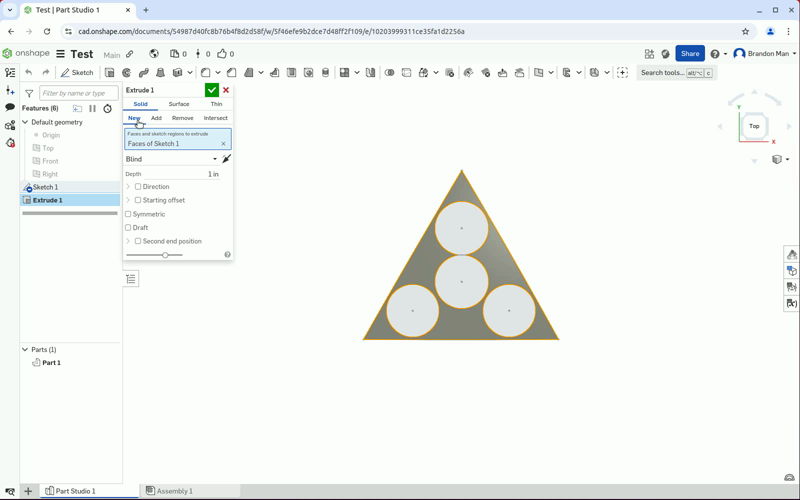
click(137, 120)
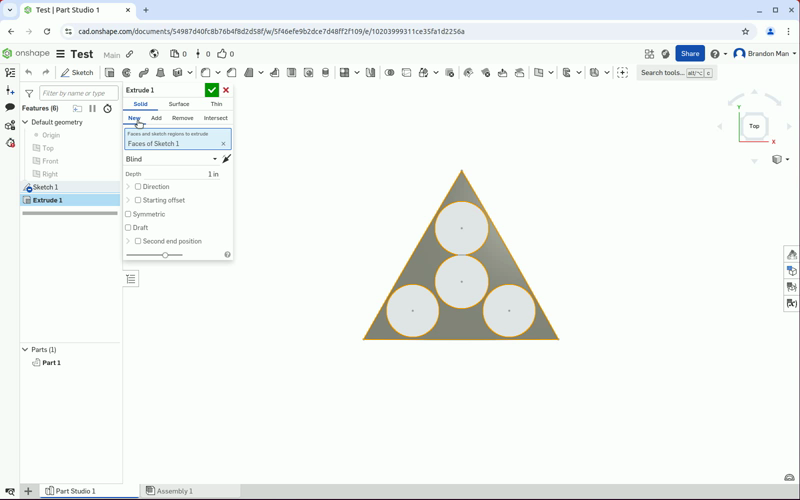
key(tab, 4)
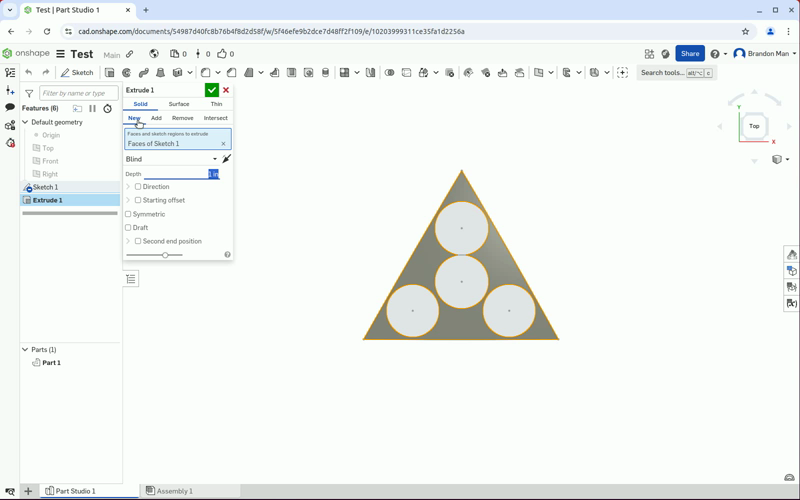
text(2.889)
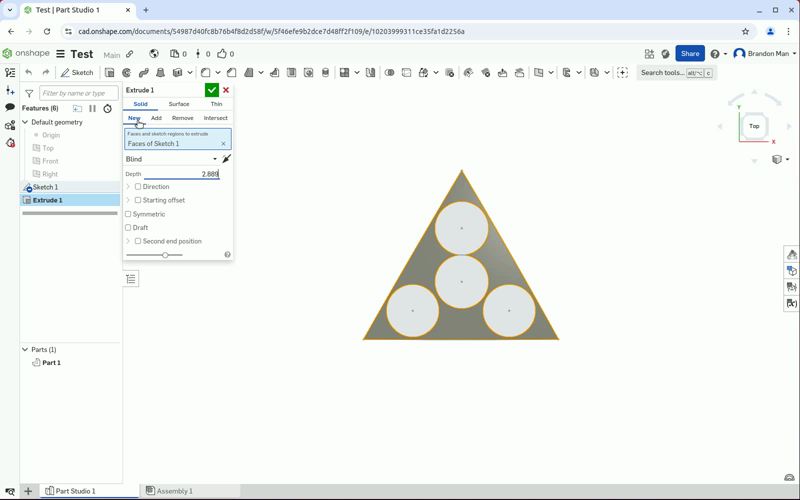
key(enter)
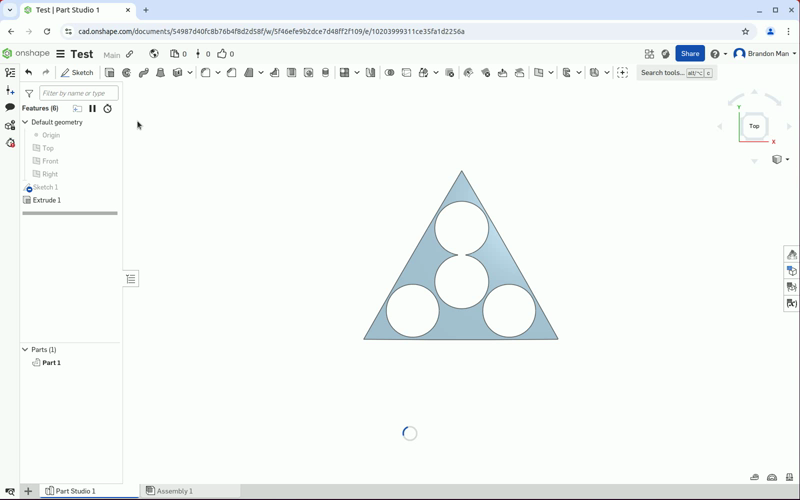
key(shift+h)
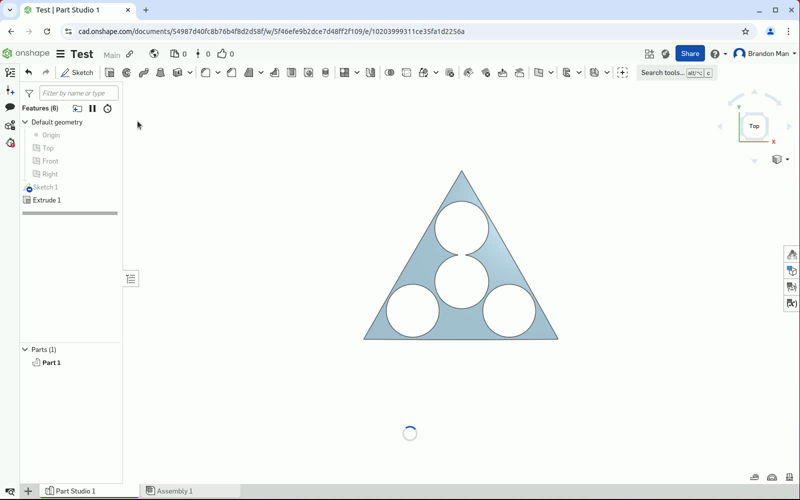
key(shift+h)
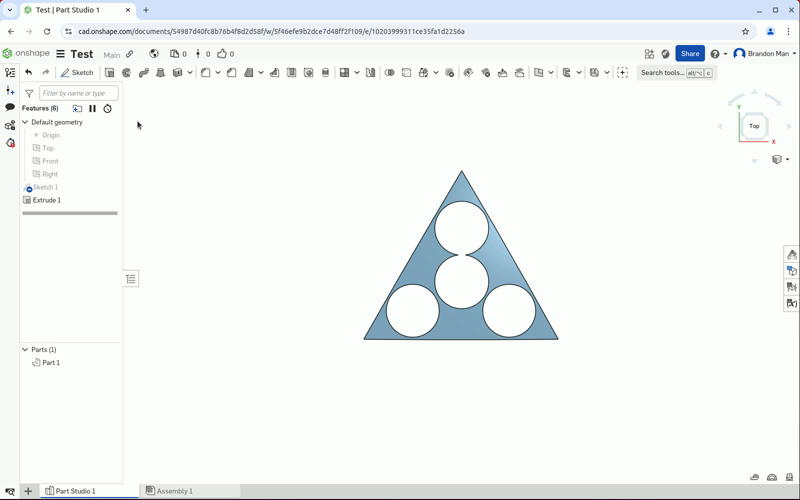
mouse_move(73, 189)
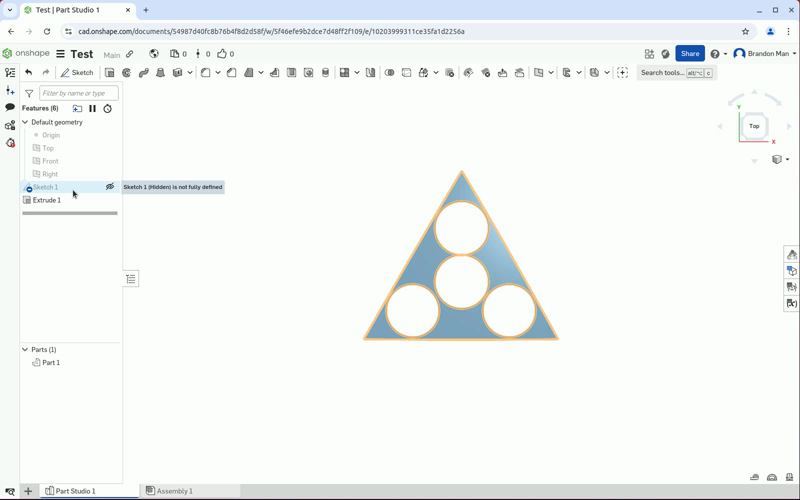
click(73, 189)
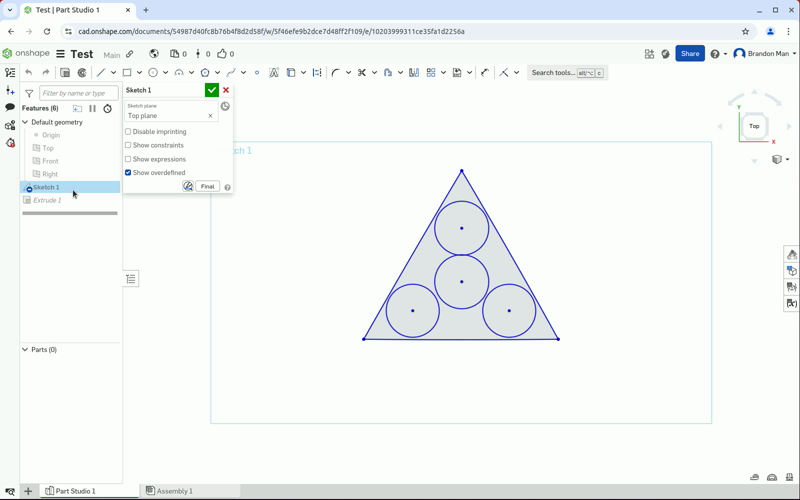
mouse_move(229, 92)
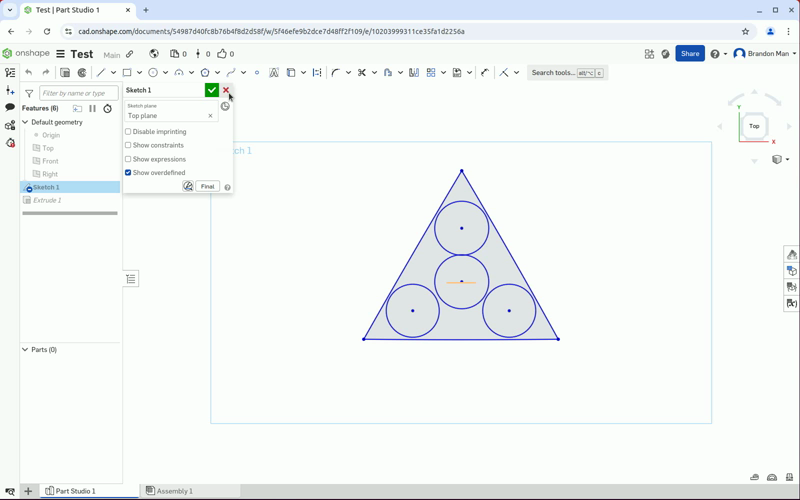
click(229, 92)
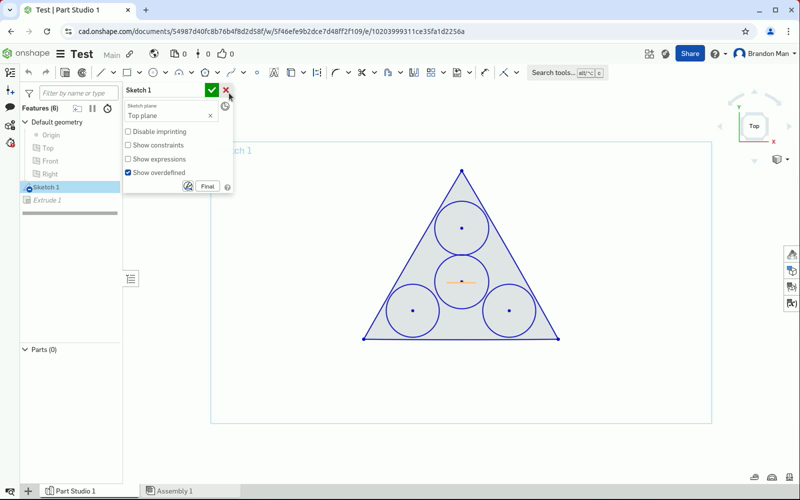
key(shift+s)
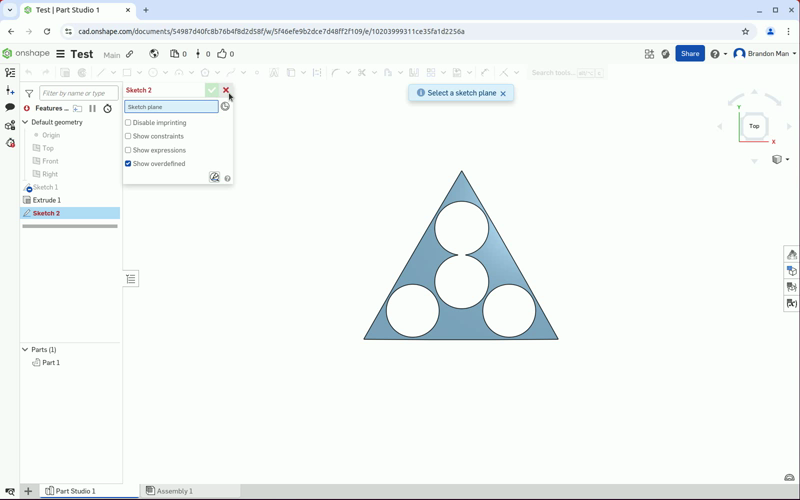
mouse_move(73, 150)
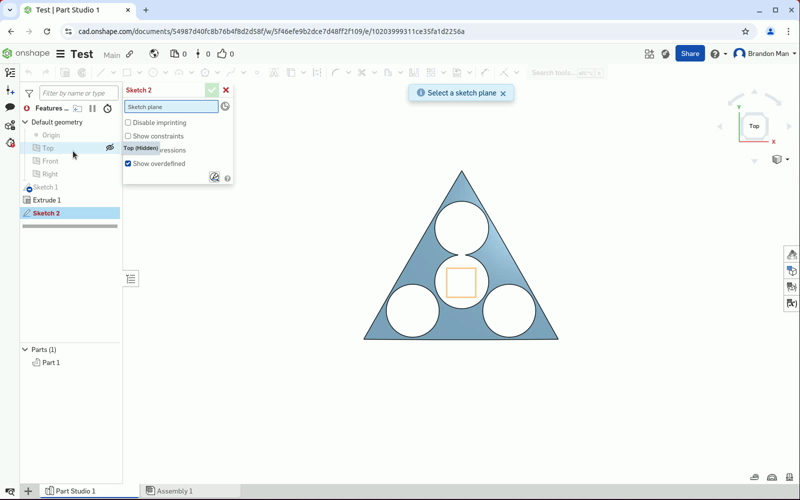
click(73, 150)
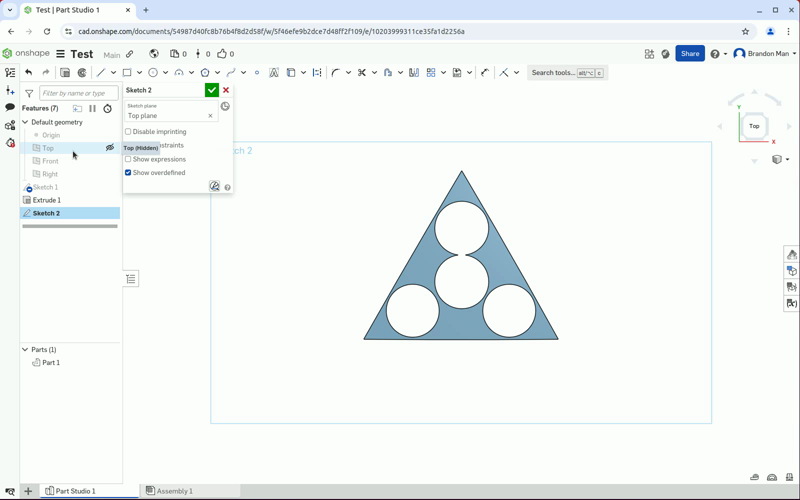
mouse_move(73, 352)
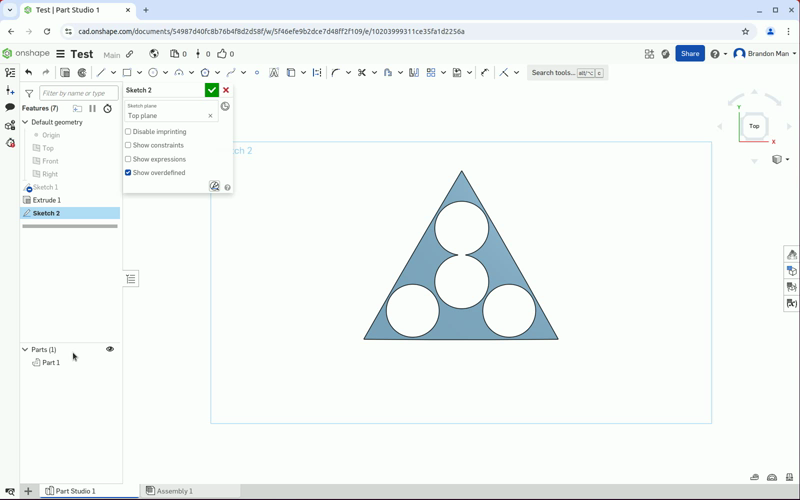
key(y)
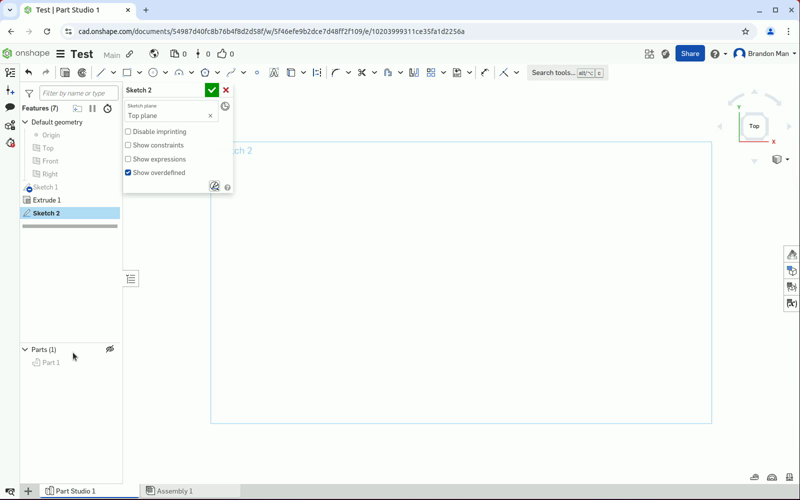
key(c)
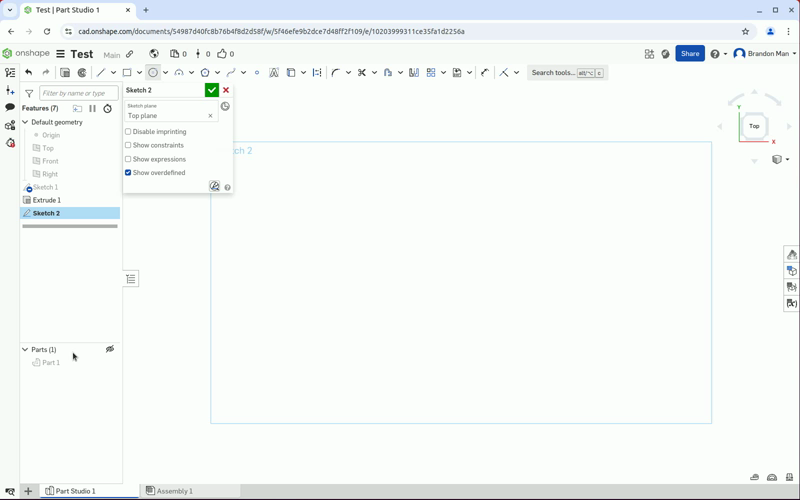
key_down(shift)
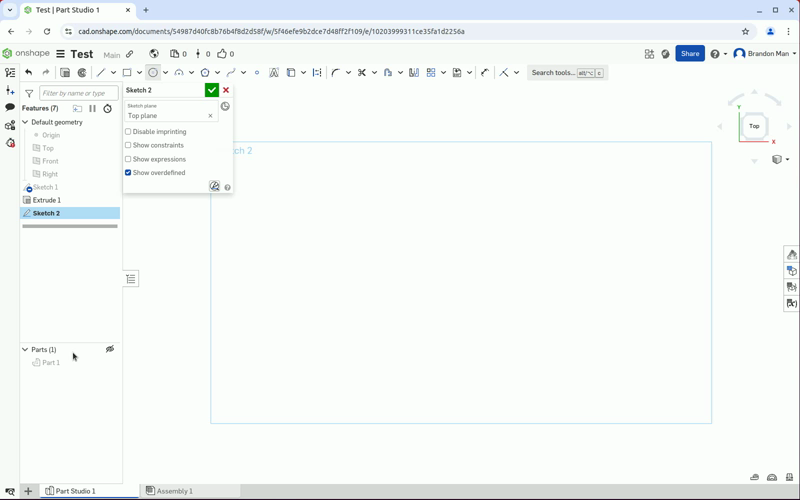
mouse_move(461, 282)
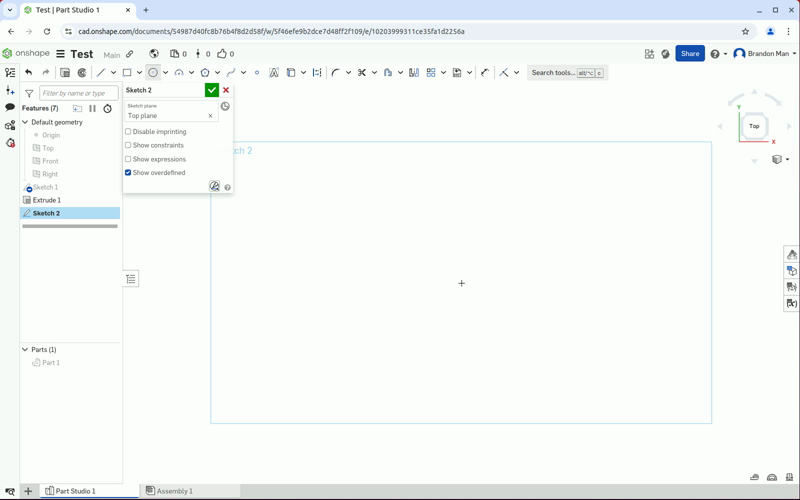
click(461, 282)
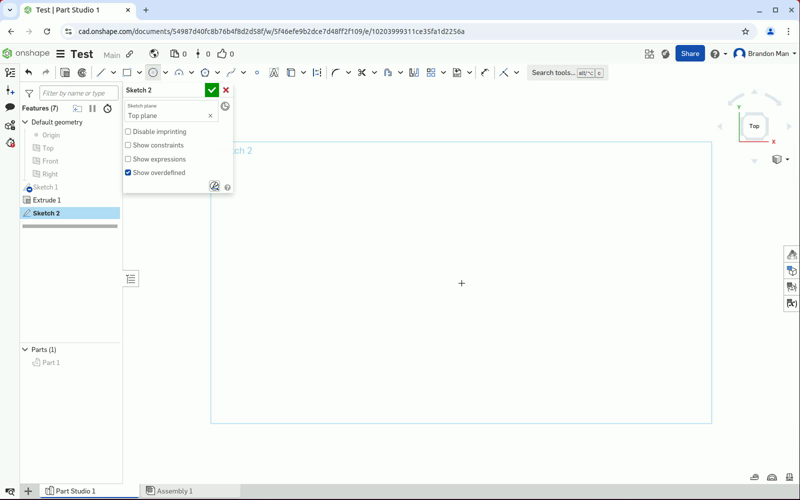
key_up(shift)
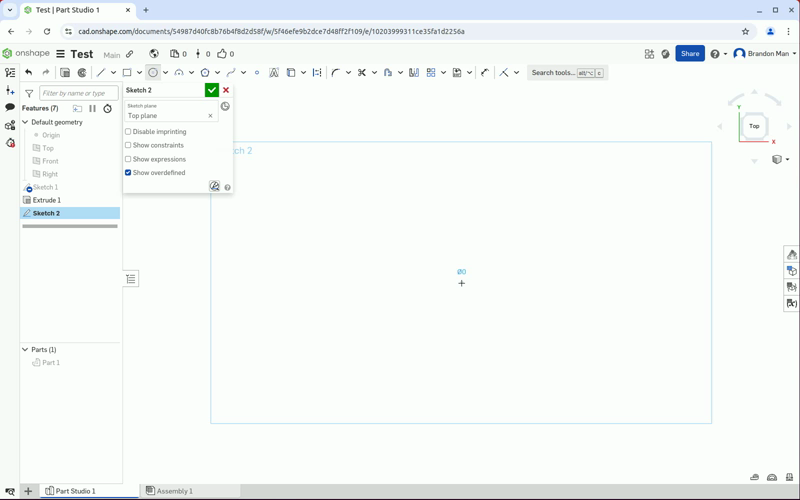
mouse_move(489, 282)
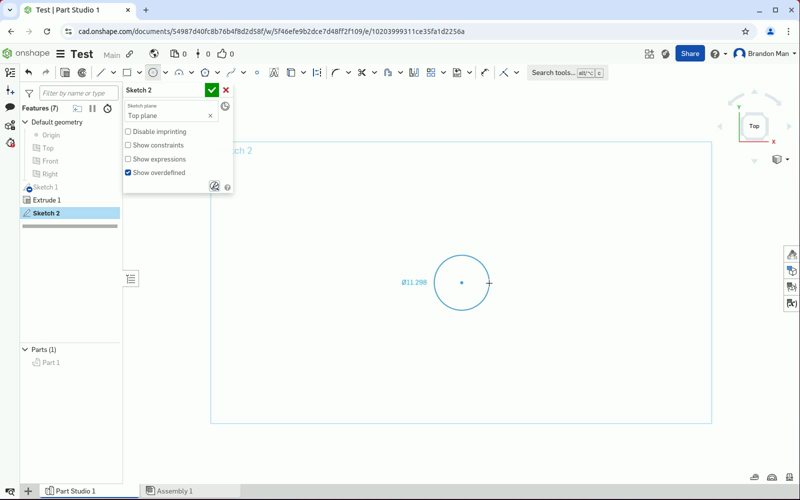
click(489, 282)
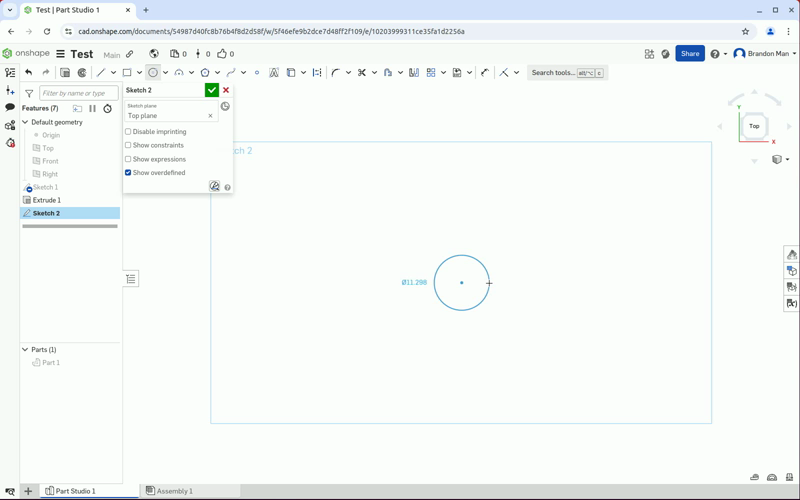
key(esc)
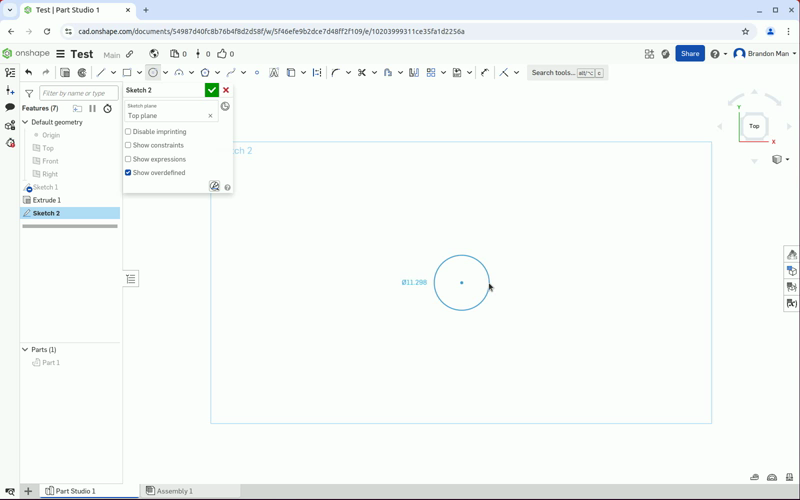
key(c)
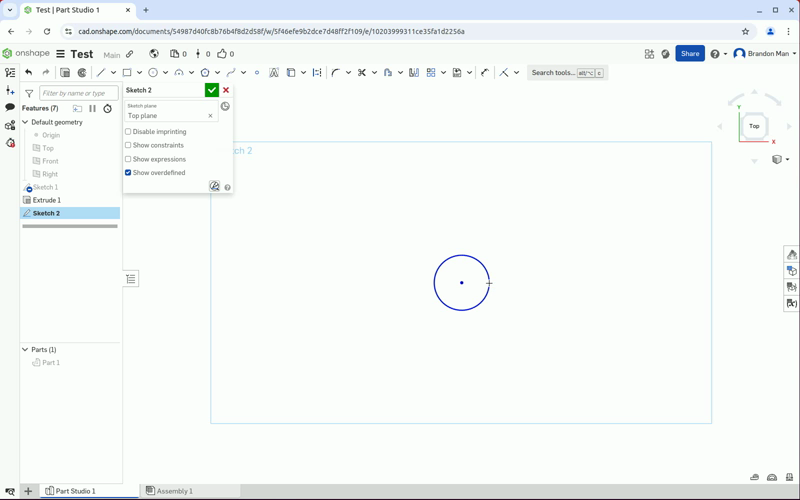
key_down(shift)
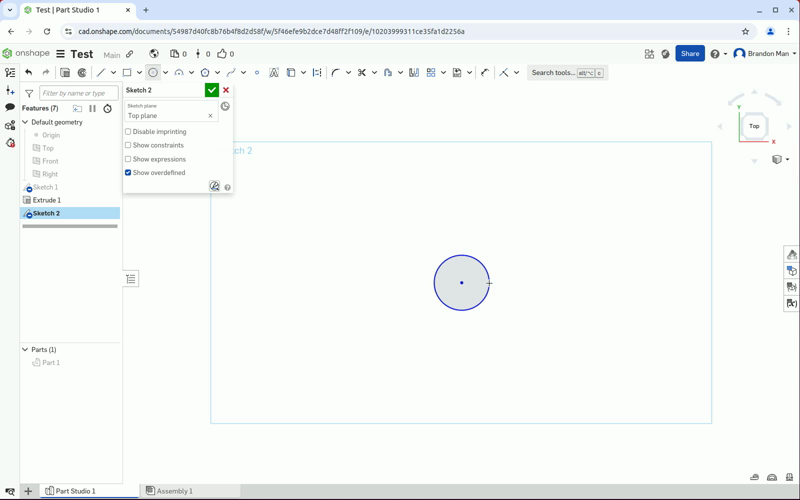
mouse_move(461, 282)
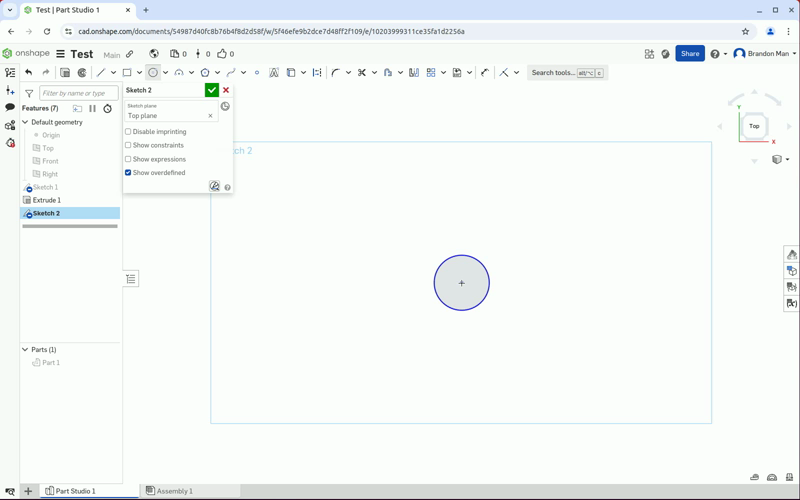
click(461, 282)
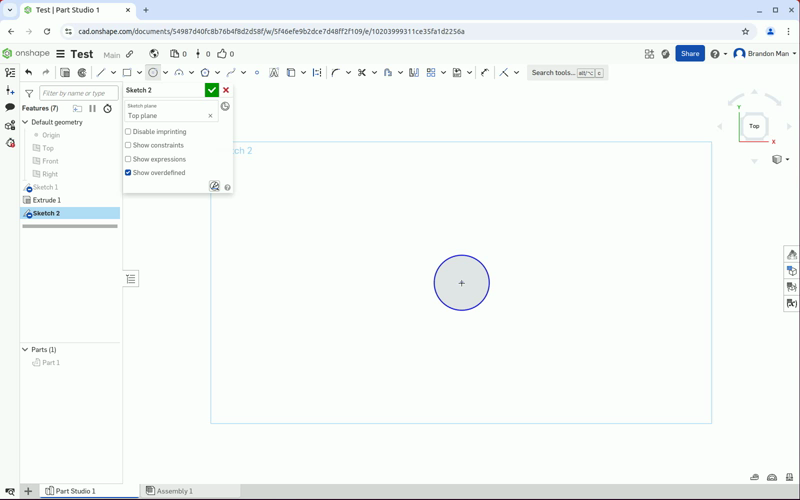
key_up(shift)
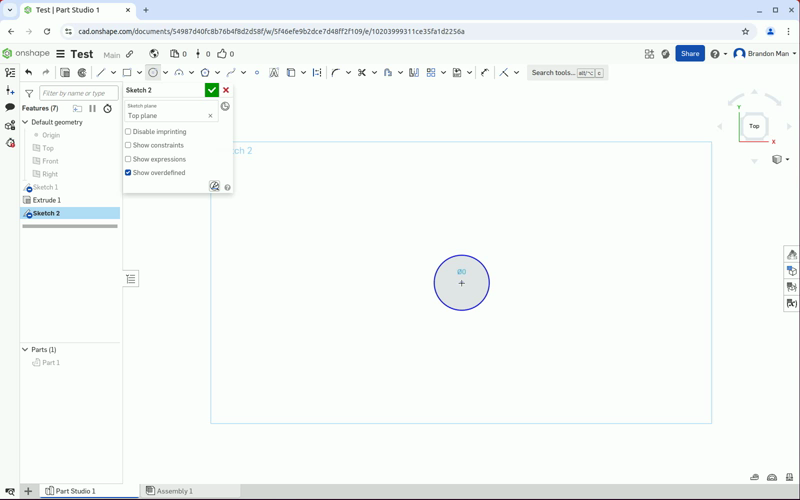
mouse_move(483, 282)
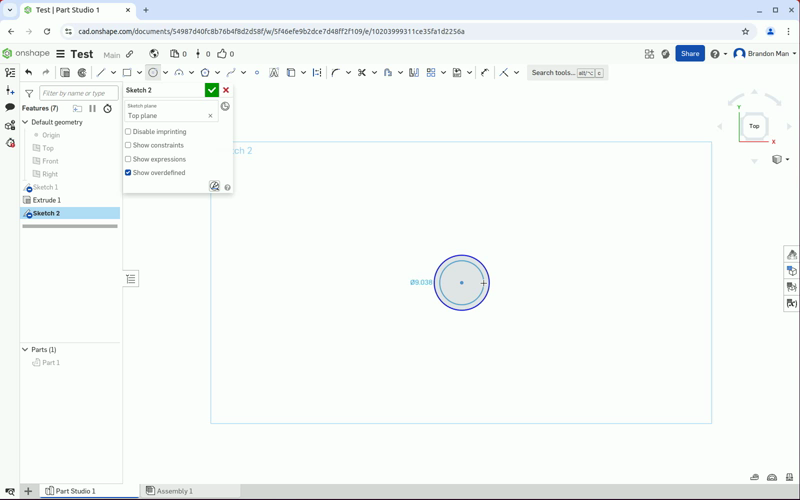
click(483, 282)
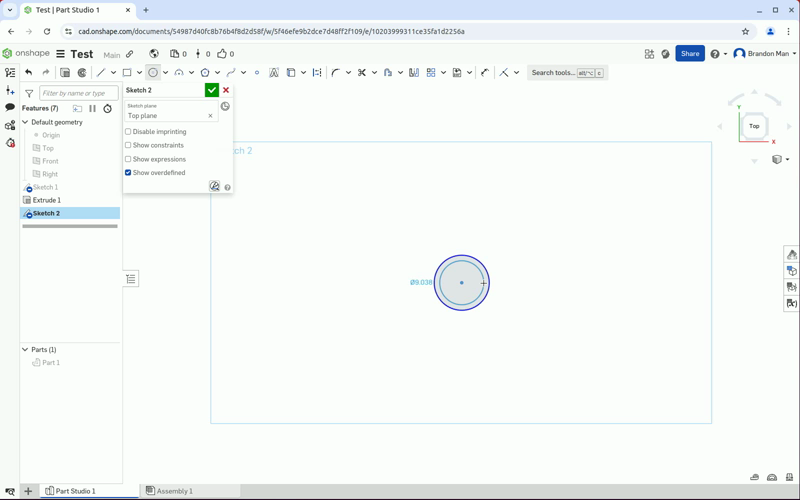
key(esc)
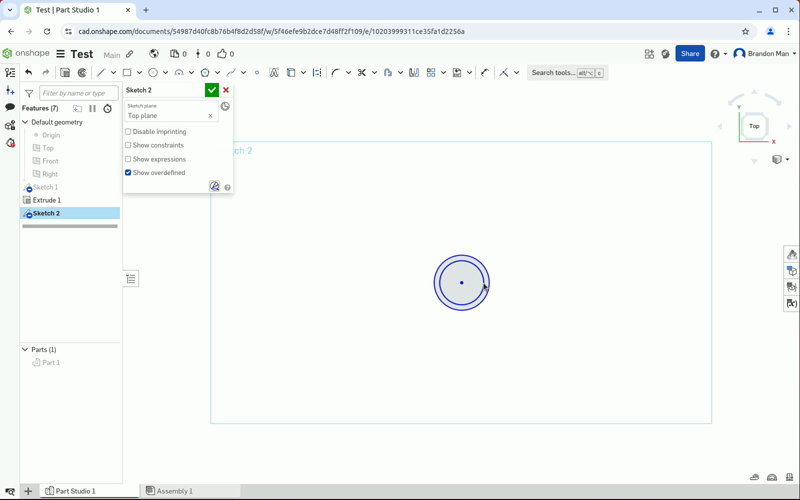
mouse_move(475, 303)
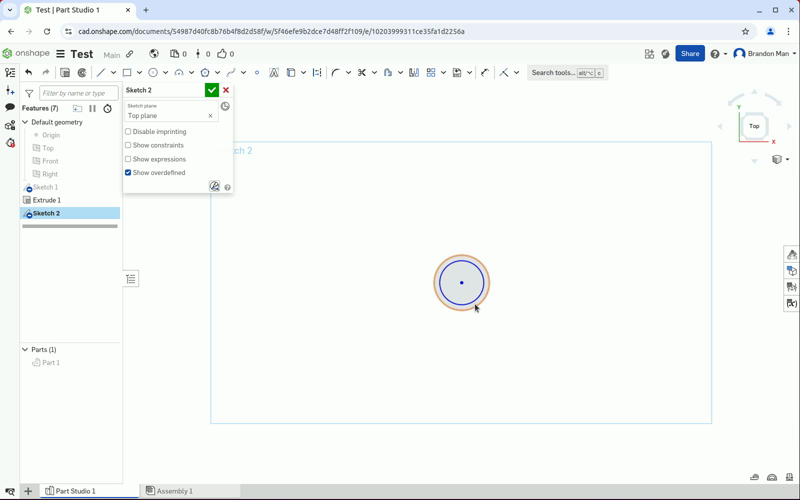
scroll(6)
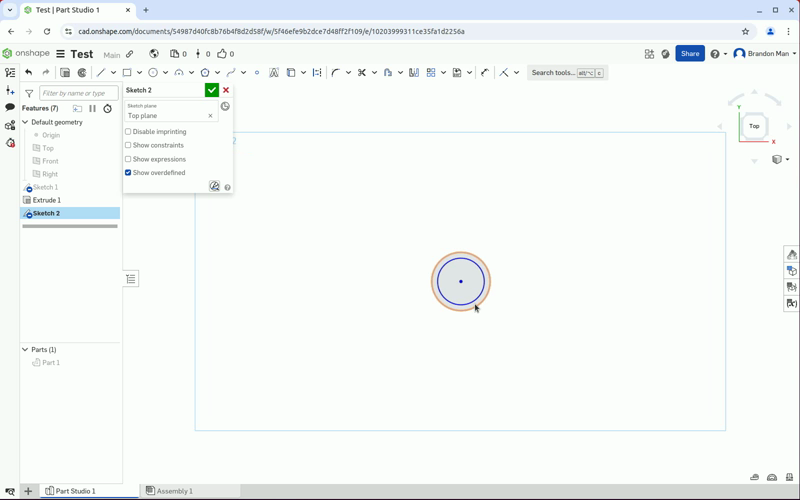
scroll(6)
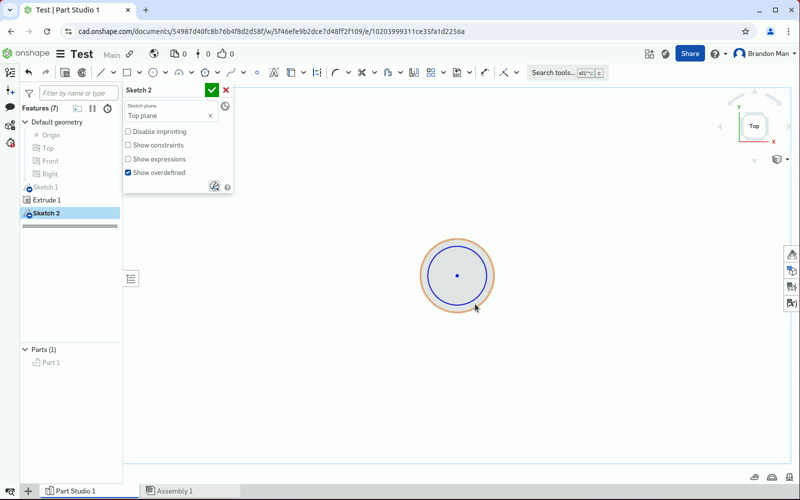
scroll(6)
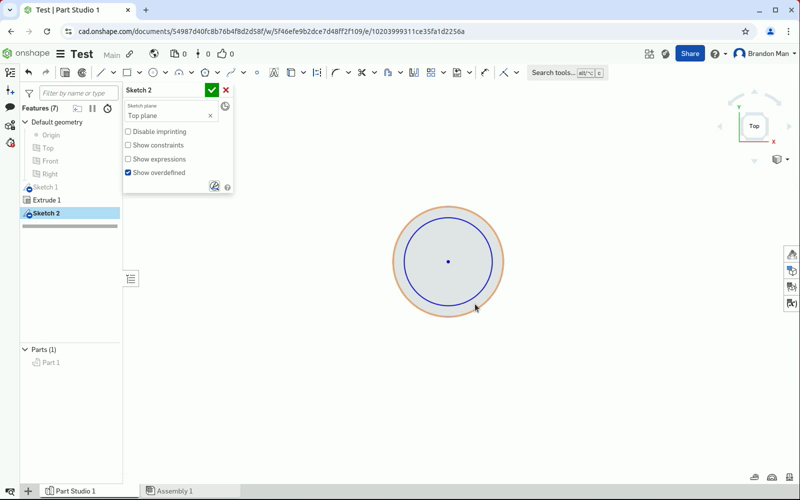
scroll(6)
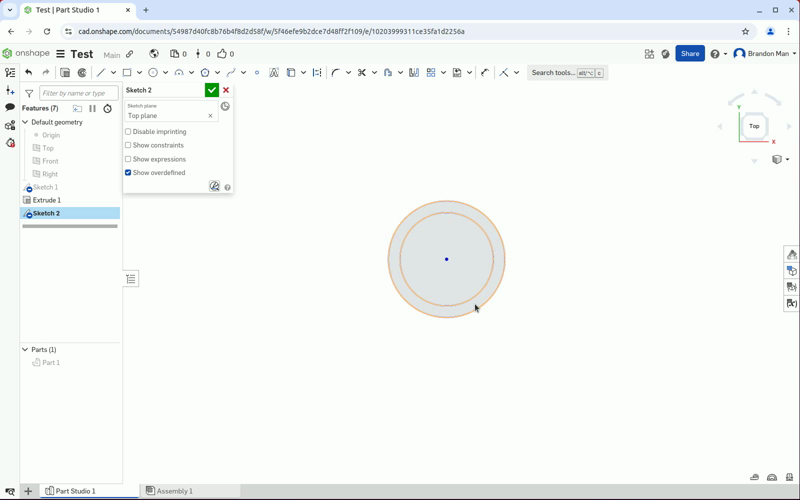
scroll(6)
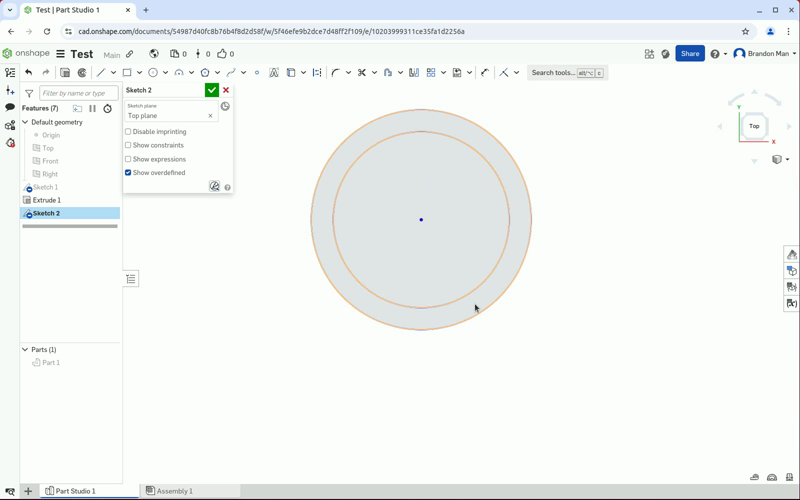
scroll(6)
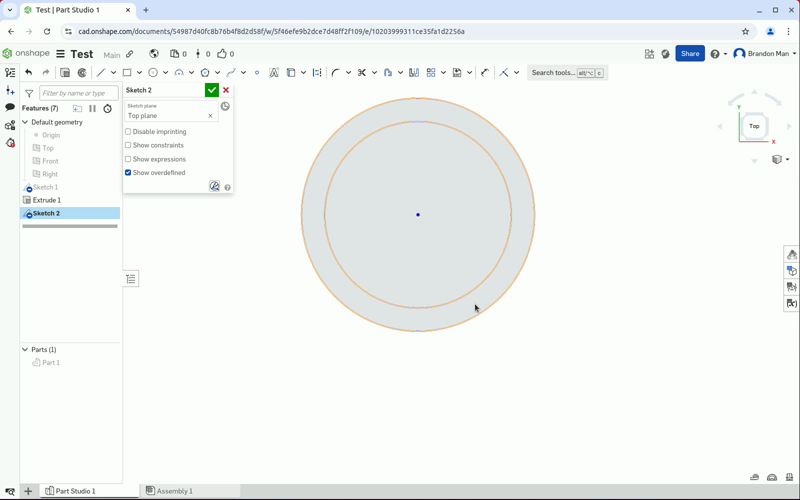
scroll(6)
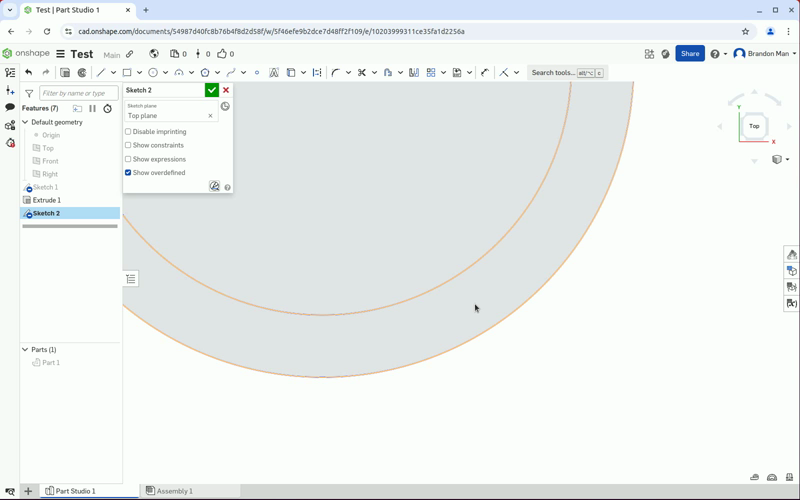
click(475, 303)
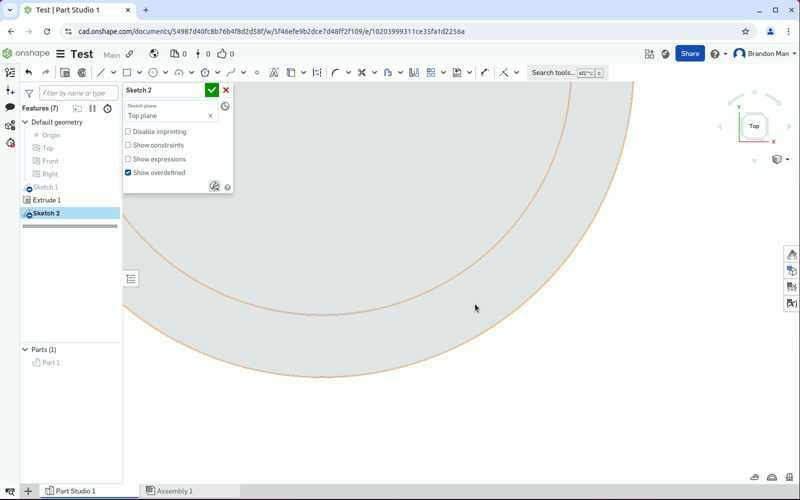
scroll(-6)
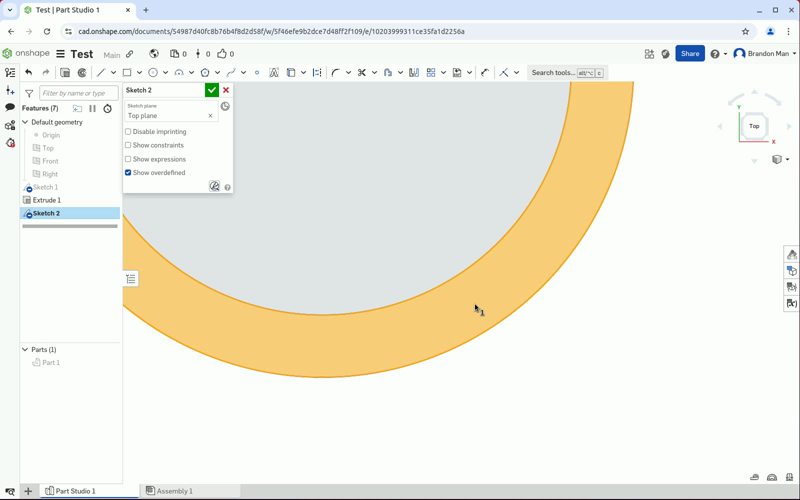
scroll(-6)
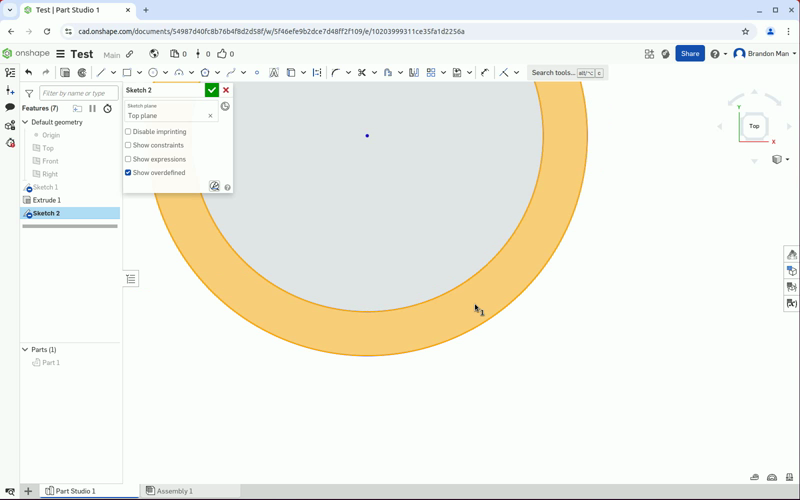
scroll(-6)
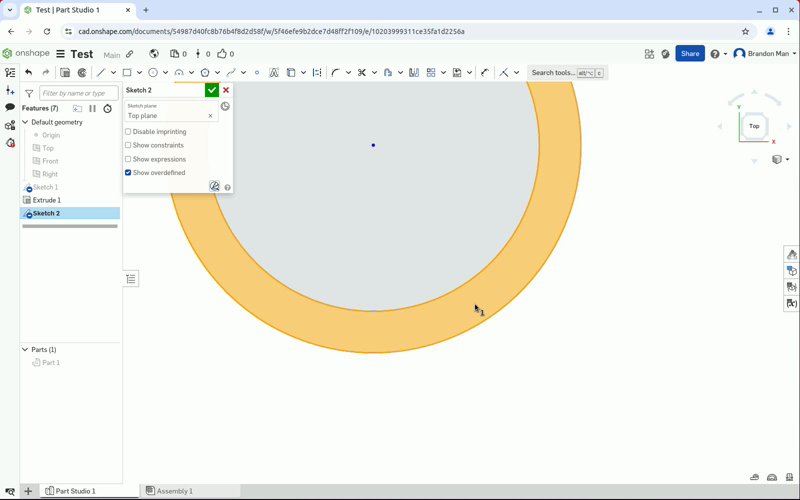
scroll(-6)
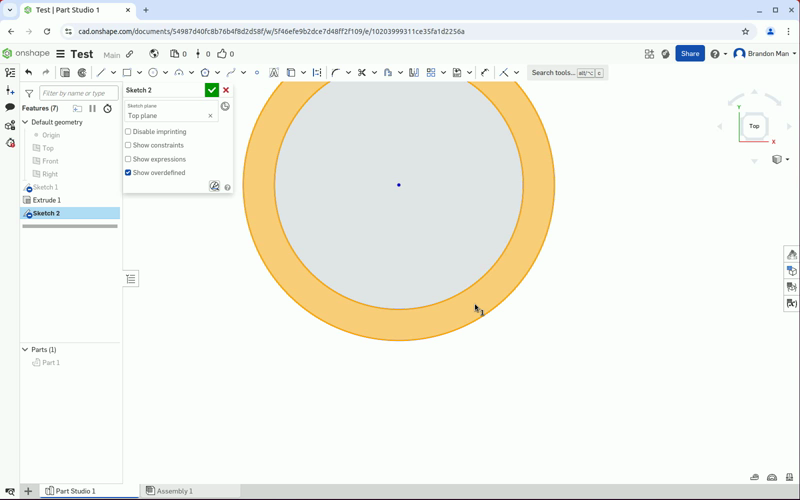
scroll(-6)
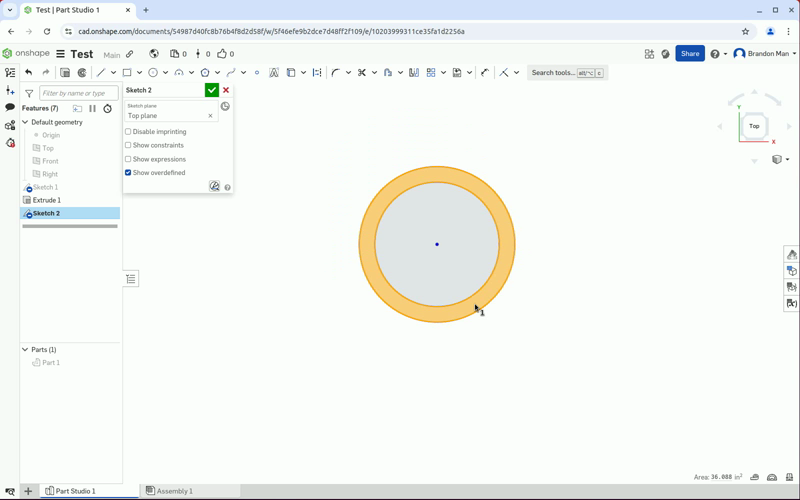
scroll(-6)
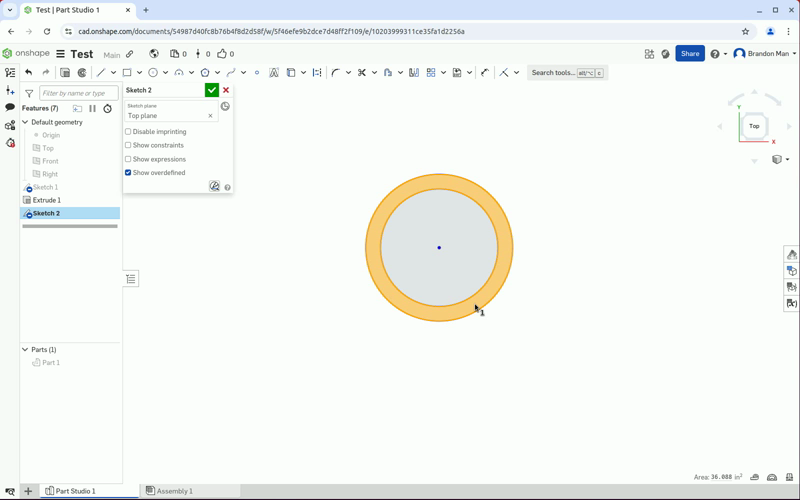
scroll(-6)
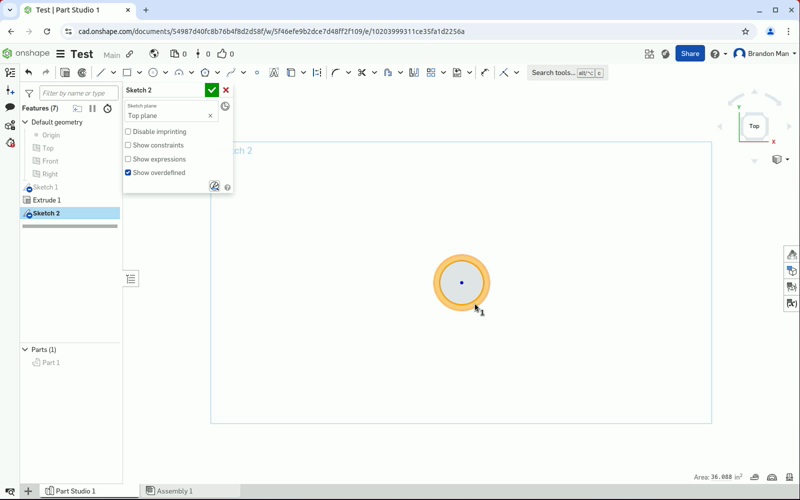
mouse_move(73, 352)
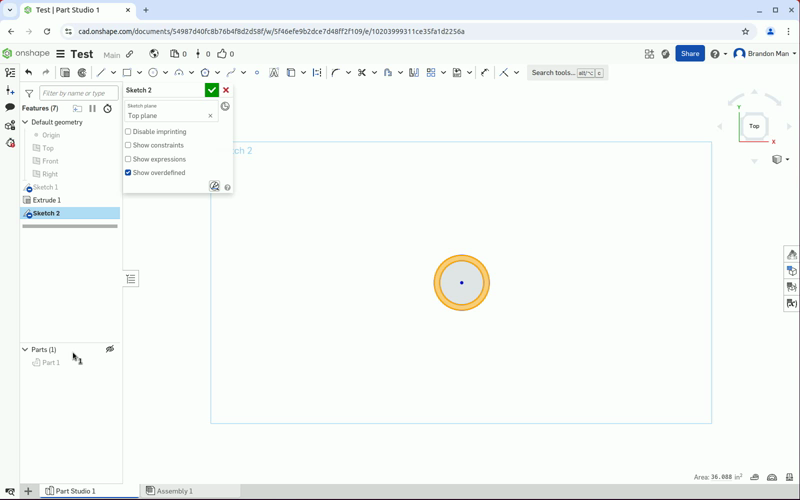
key(shift+y)
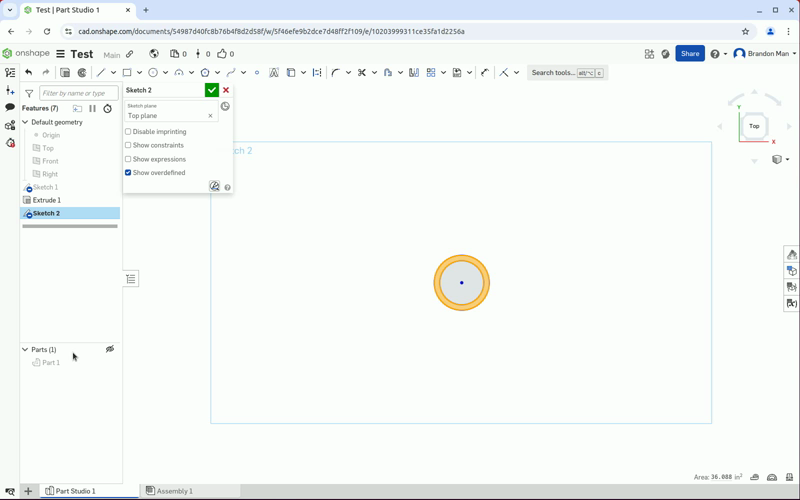
key(shift+e)
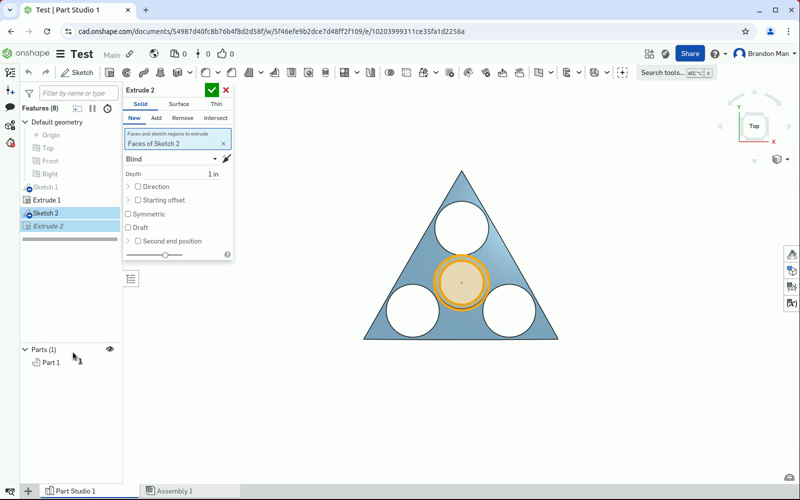
mouse_move(143, 106)
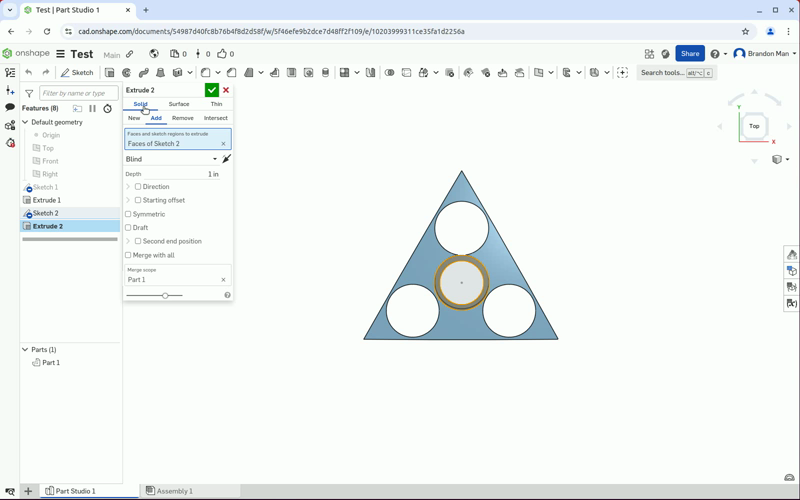
click(143, 106)
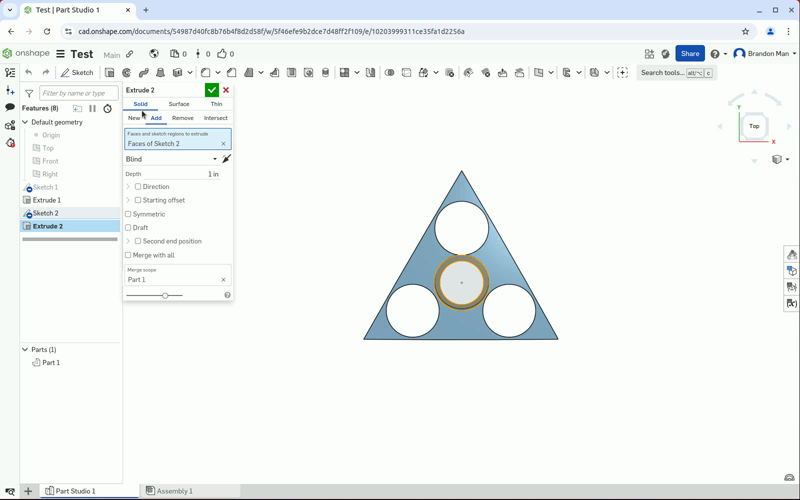
mouse_move(137, 120)
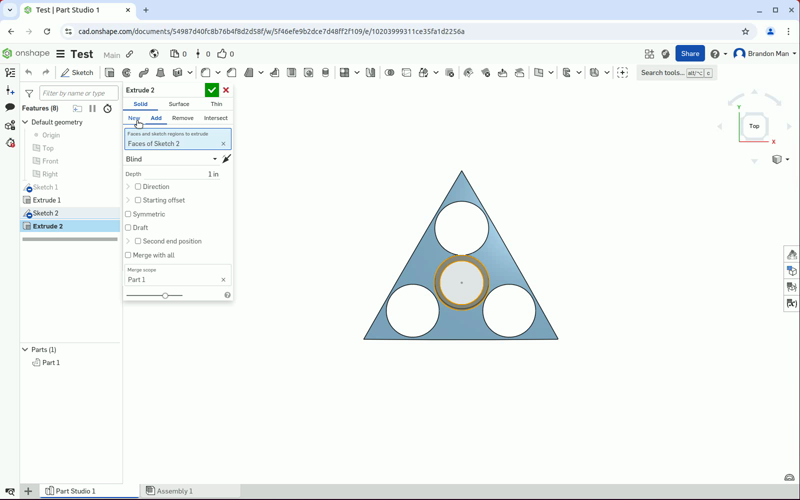
click(137, 120)
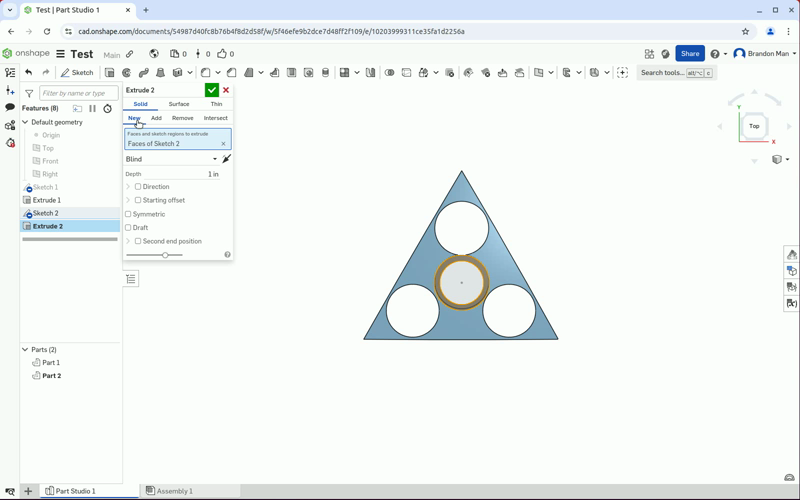
key(tab, 4)
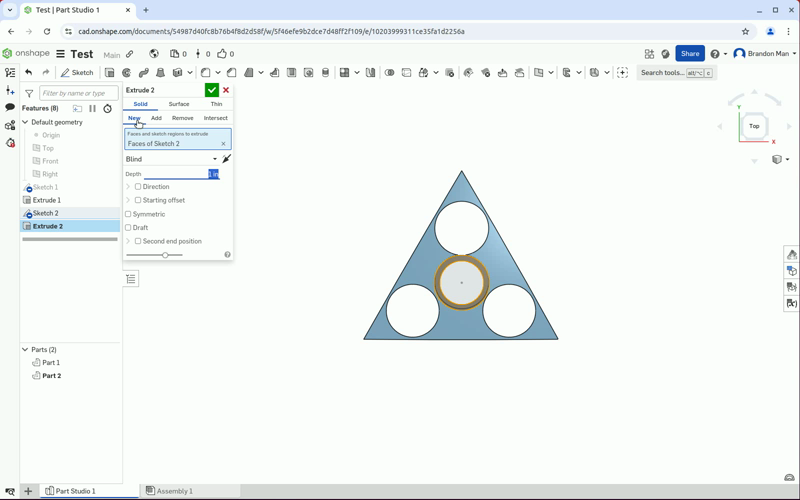
text(2.889)
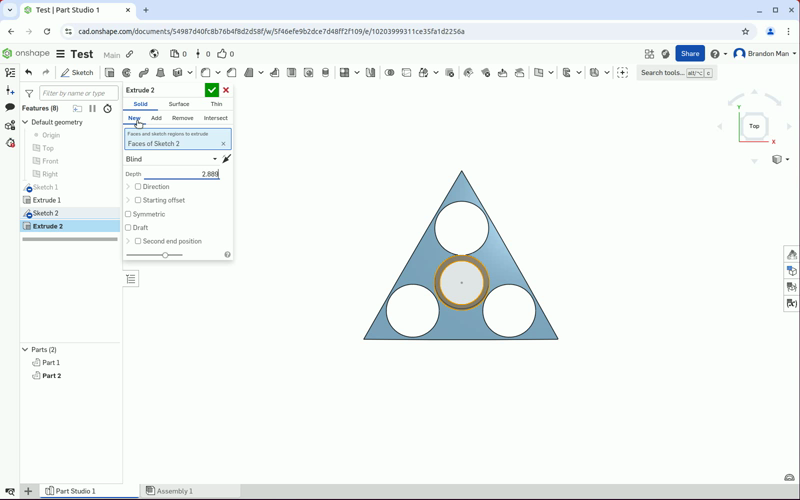
key(enter)
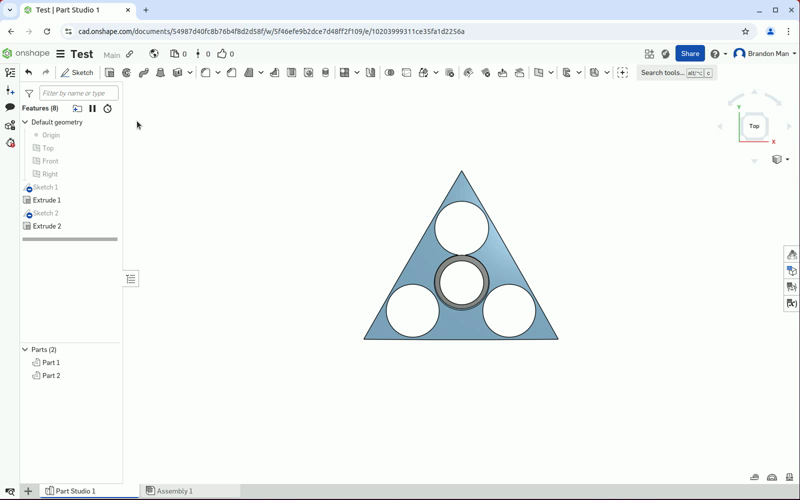
key(shift+h)
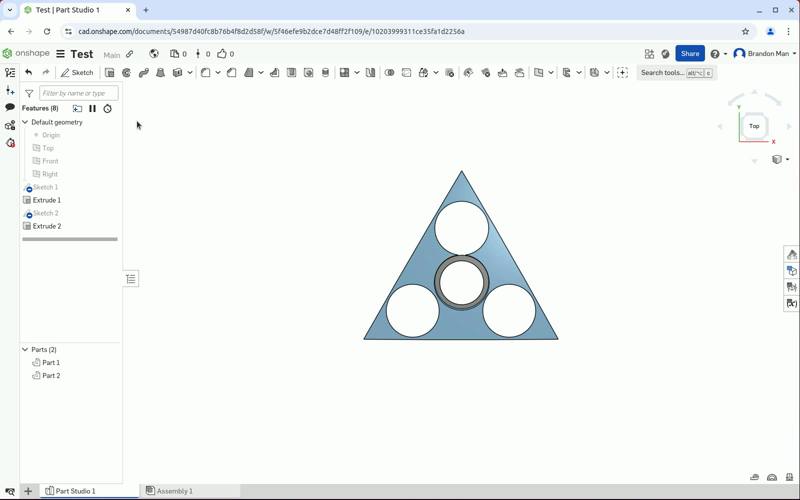
key(shift+h)
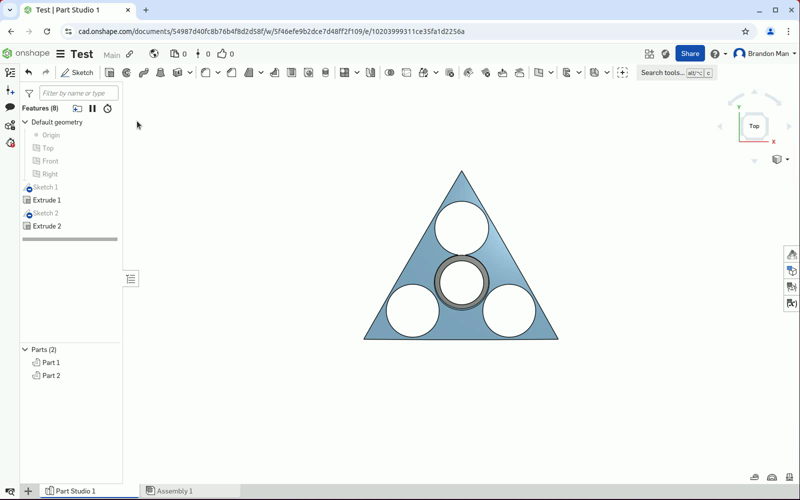
mouse_move(73, 189)
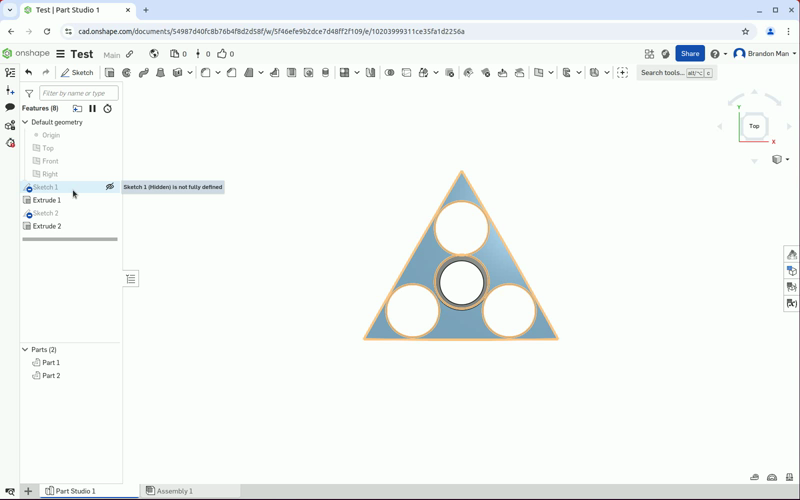
click(73, 189)
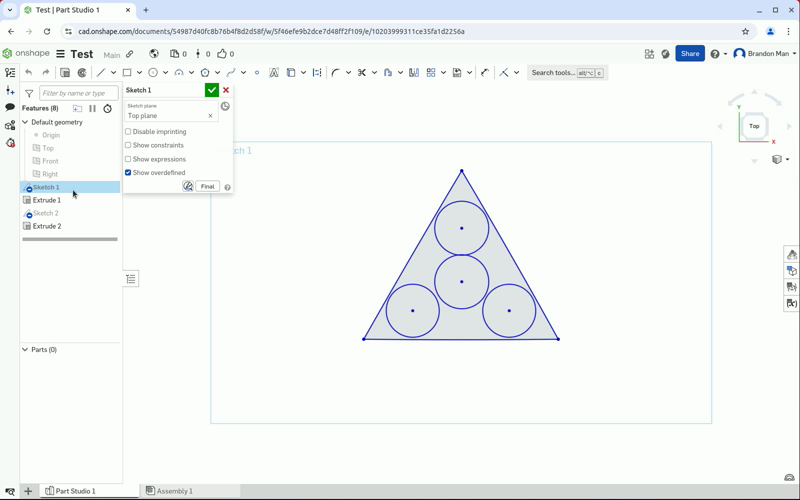
mouse_move(229, 92)
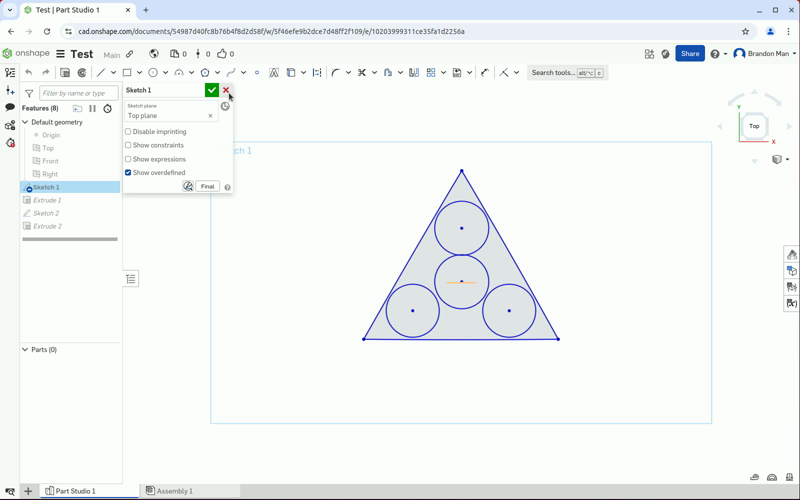
click(229, 92)
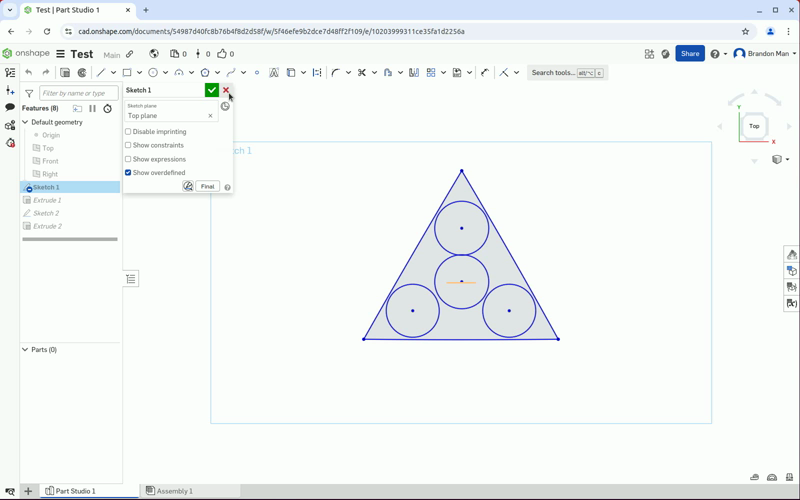
key(shift+s)
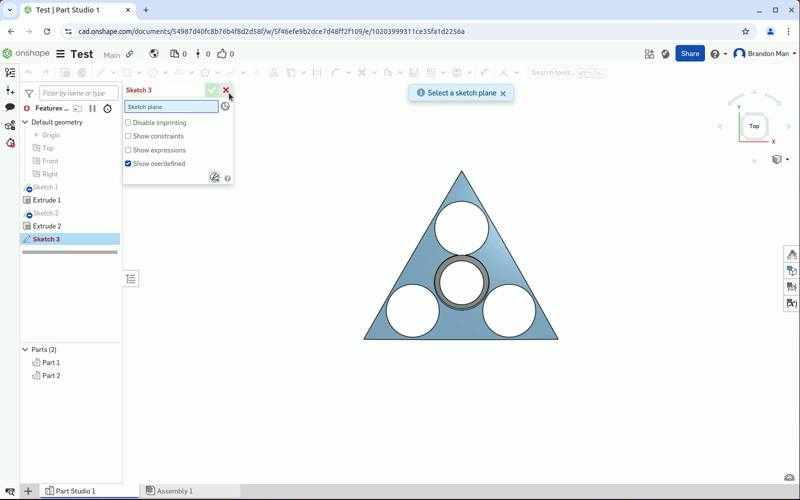
mouse_move(73, 150)
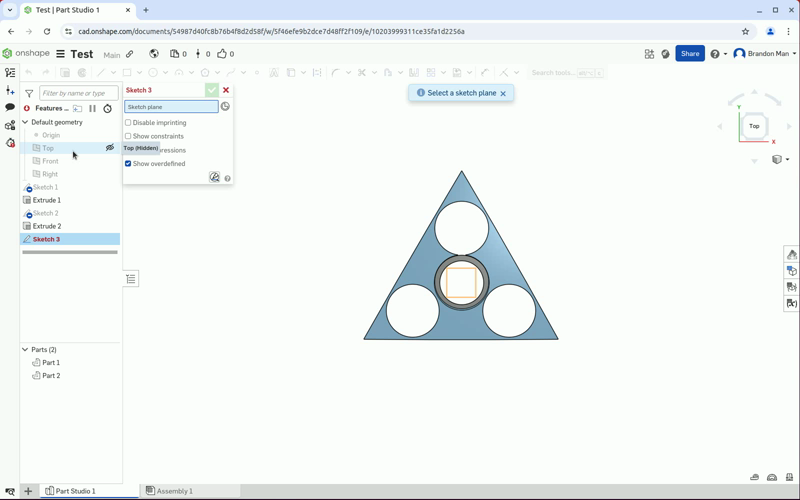
click(73, 150)
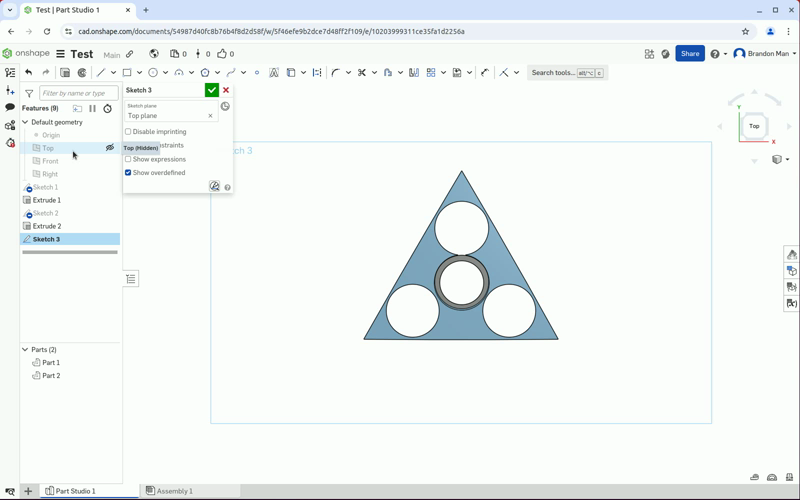
mouse_move(73, 352)
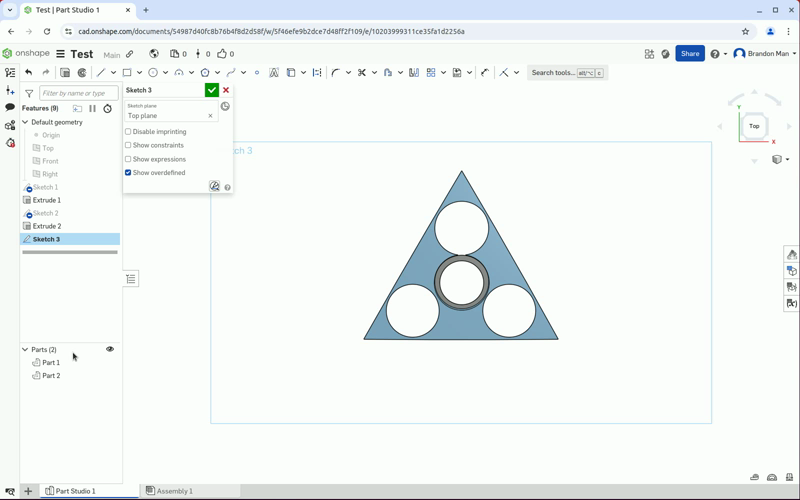
key(y)
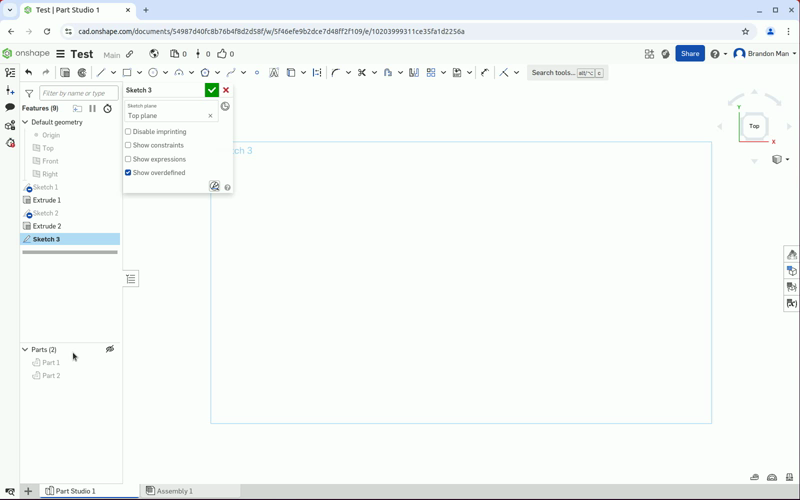
key(c)
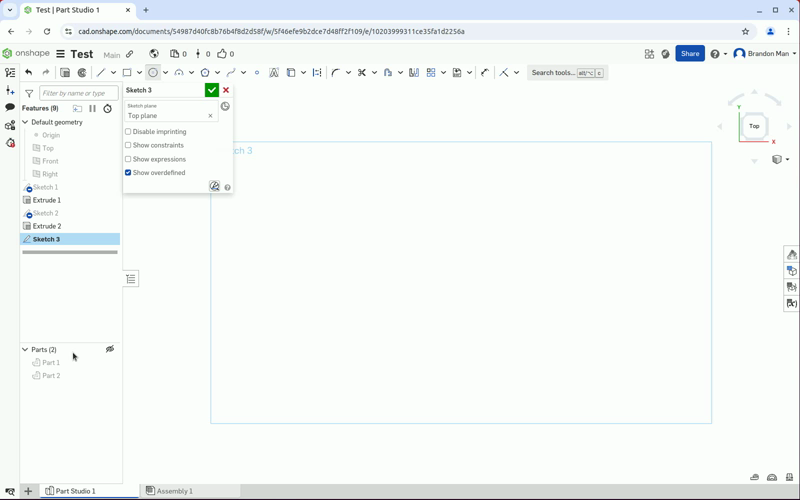
key_down(shift)
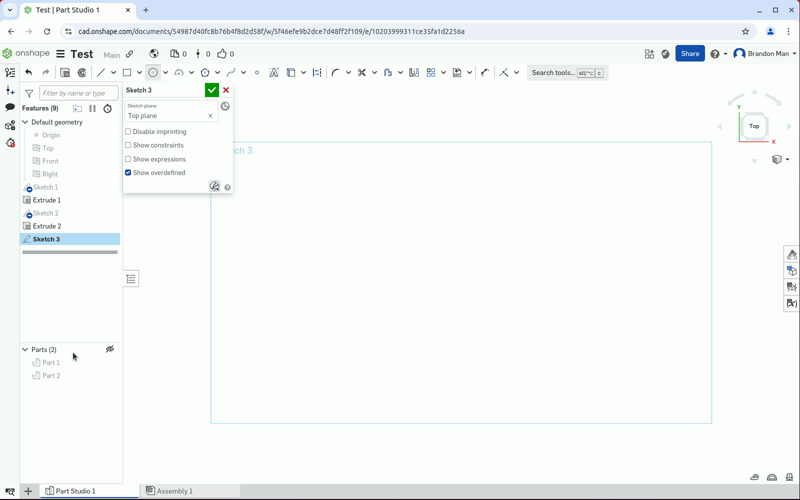
mouse_move(413, 311)
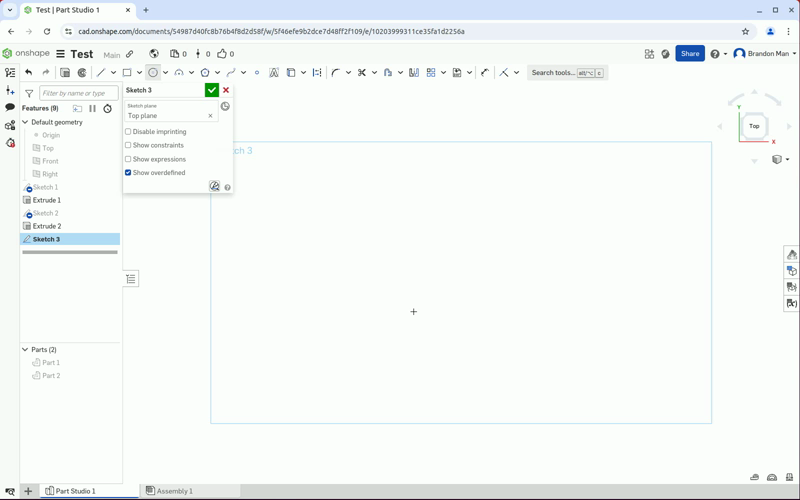
click(413, 311)
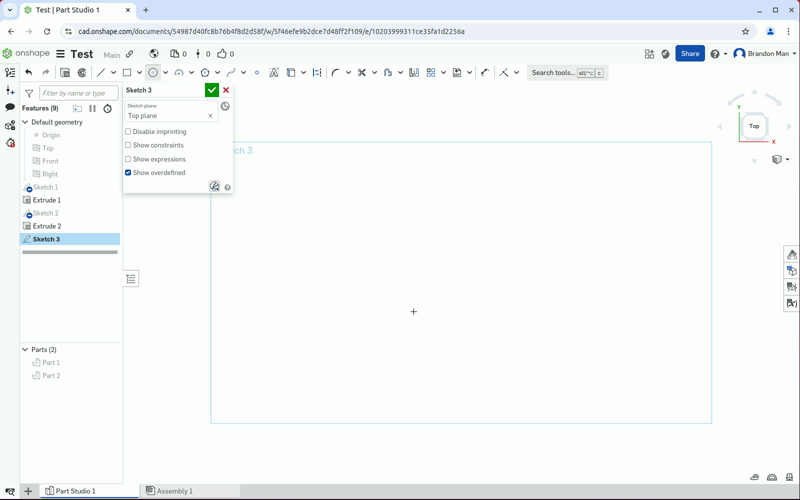
key_up(shift)
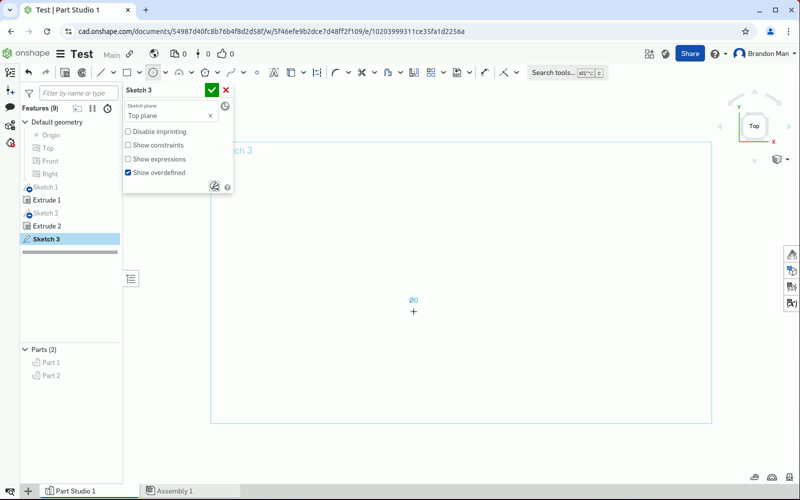
mouse_move(440, 311)
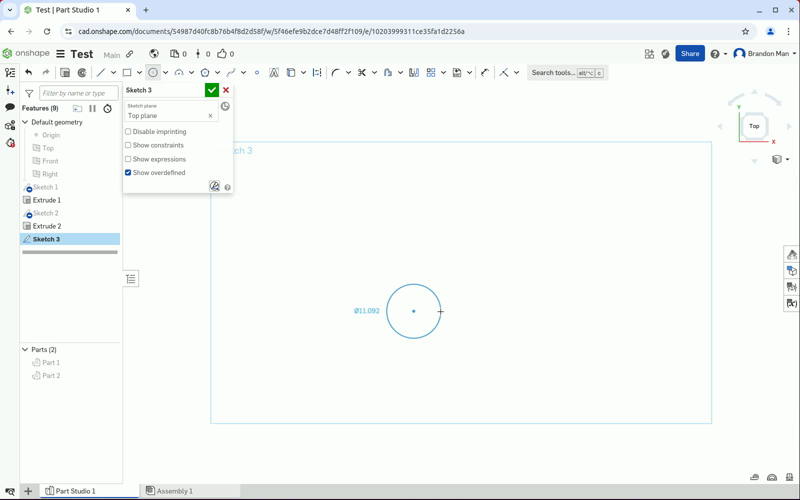
click(440, 311)
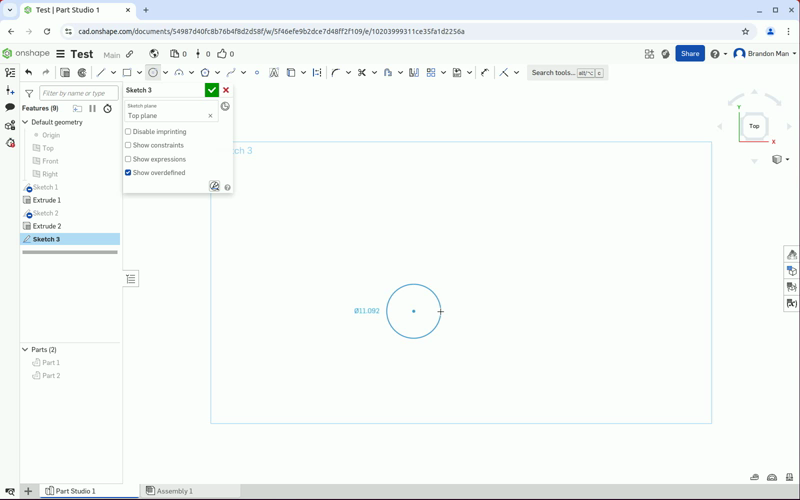
key(esc)
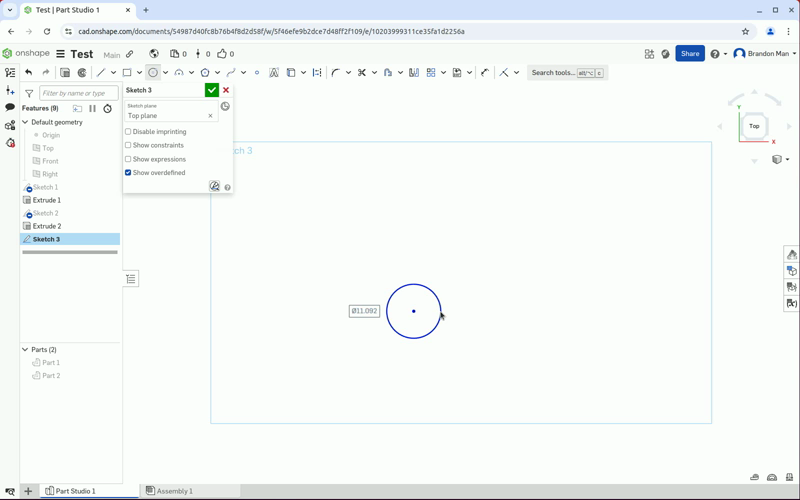
key(c)
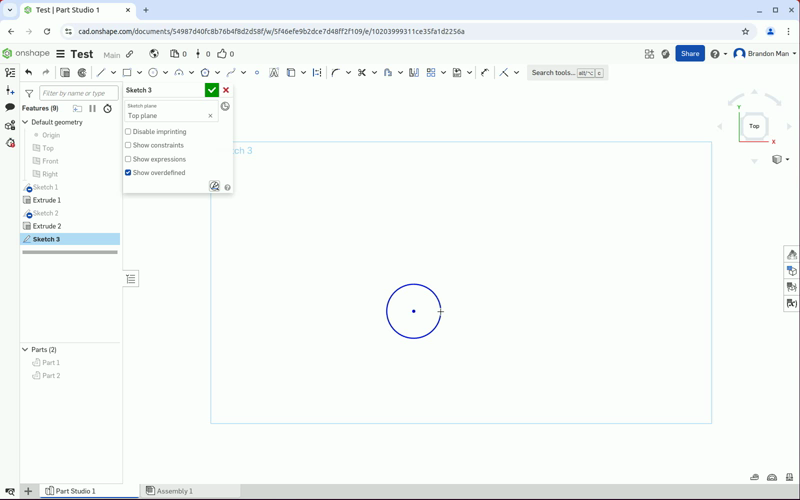
key_down(shift)
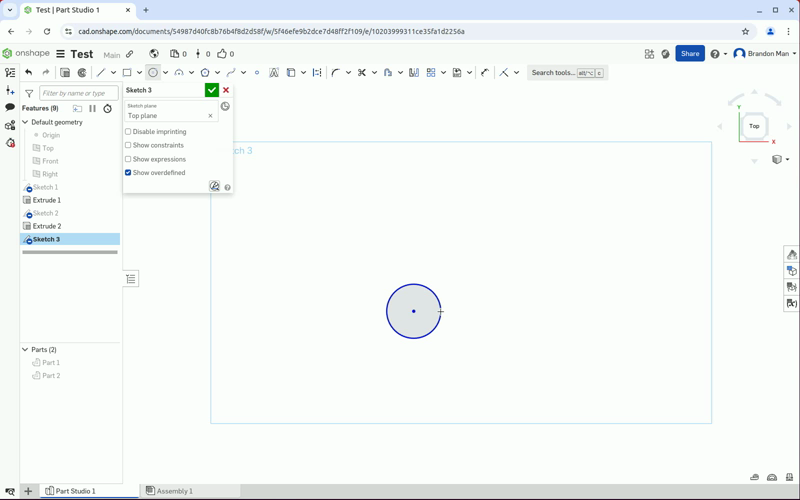
mouse_move(413, 311)
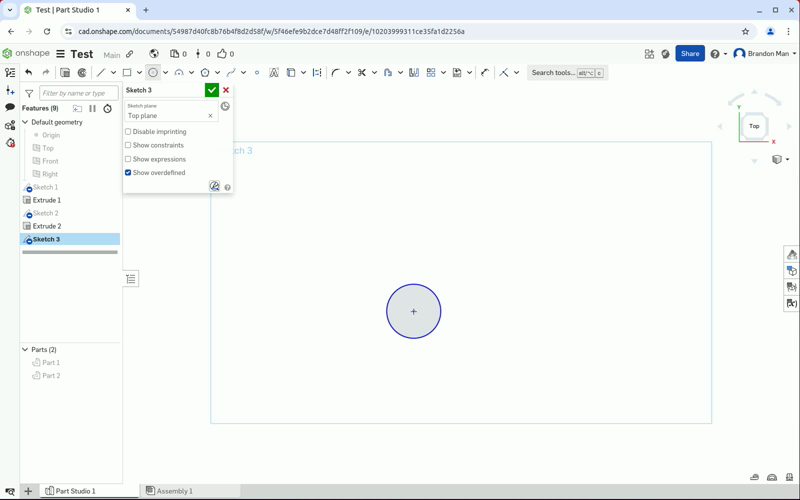
click(413, 311)
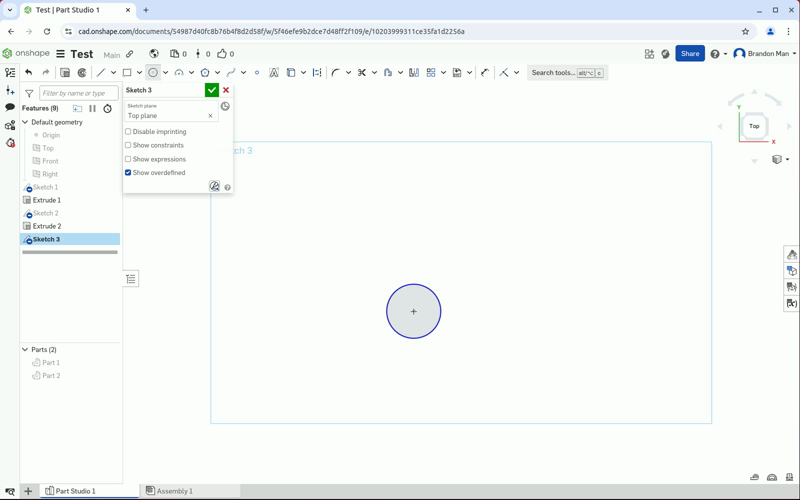
key_up(shift)
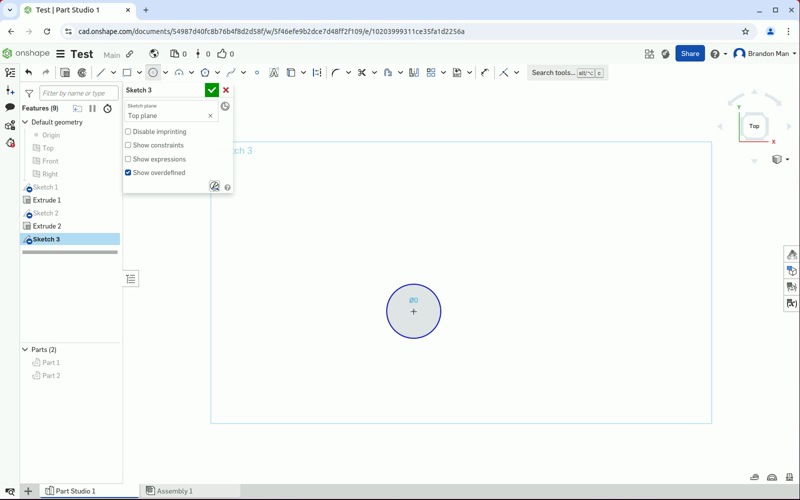
mouse_move(435, 311)
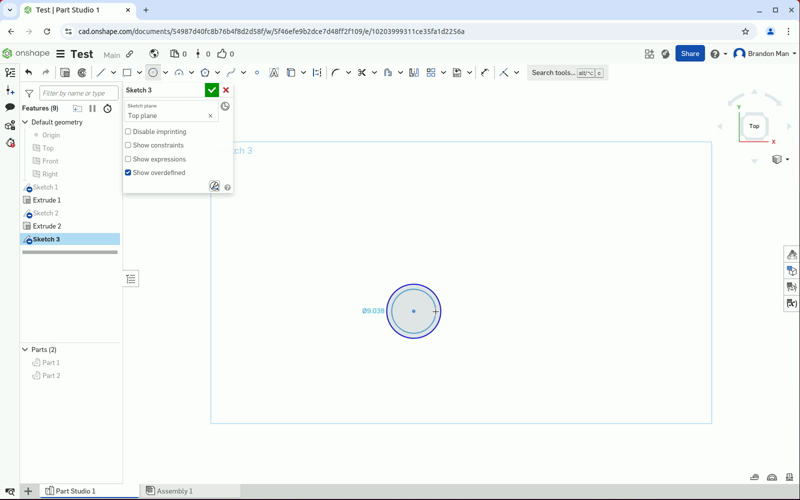
click(435, 311)
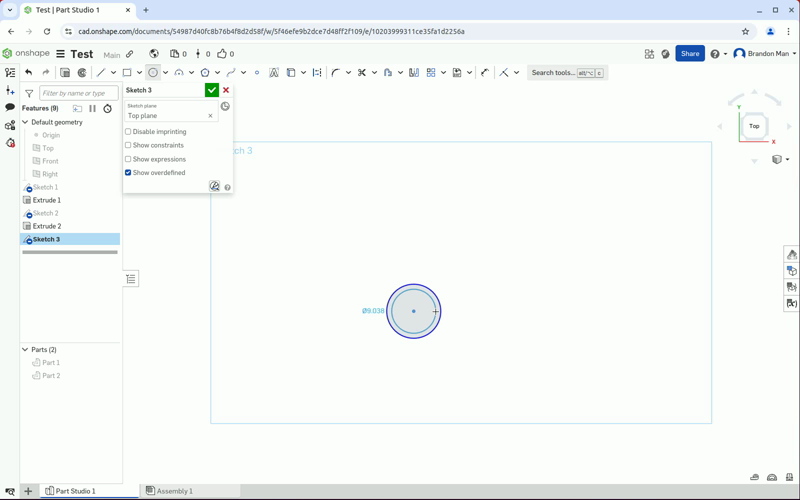
key(esc)
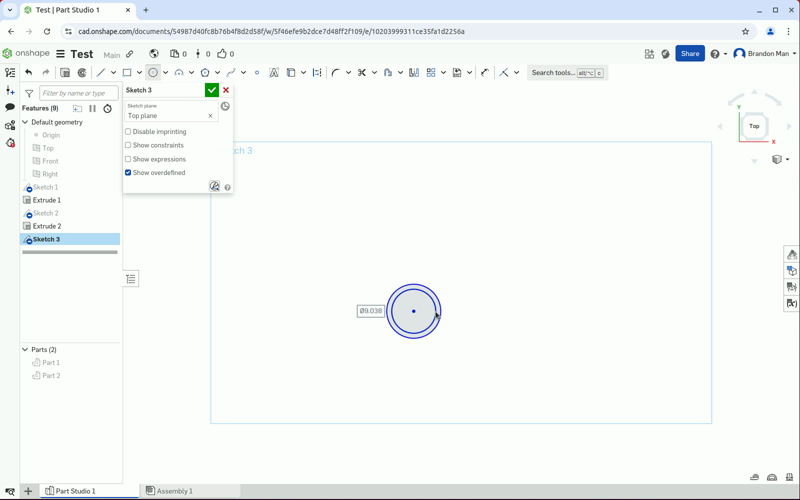
mouse_move(413, 334)
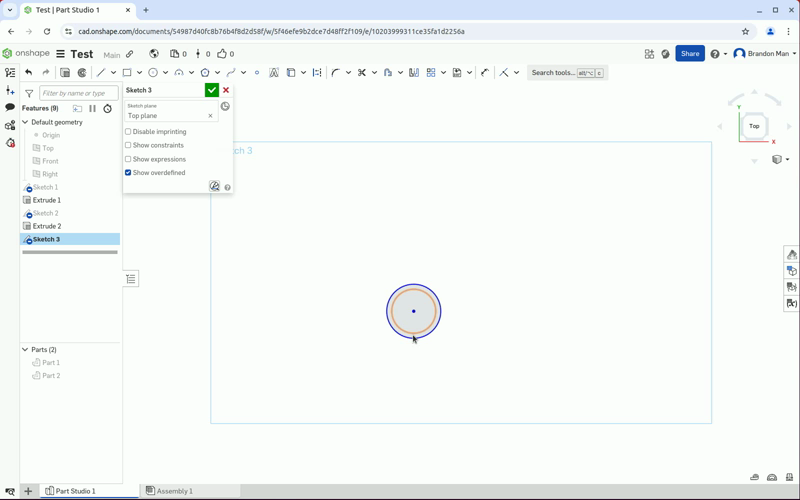
scroll(6)
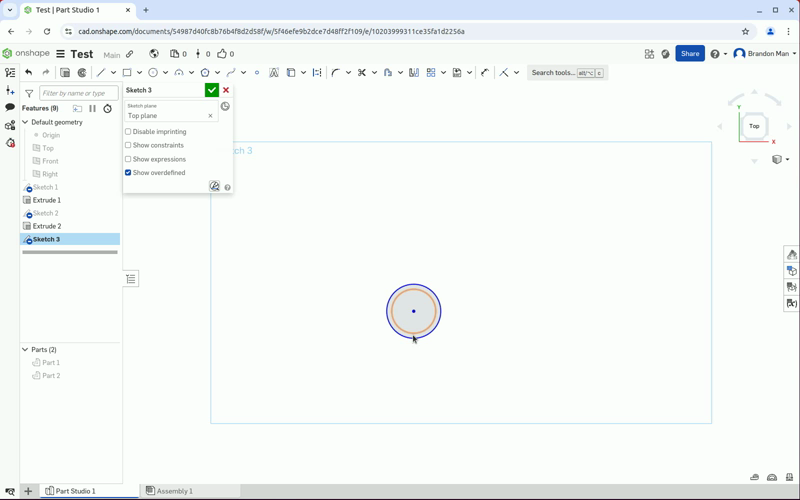
scroll(6)
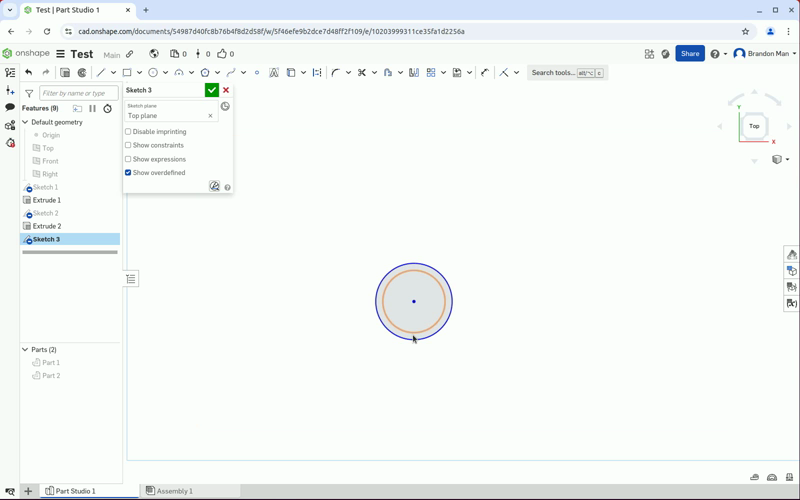
scroll(6)
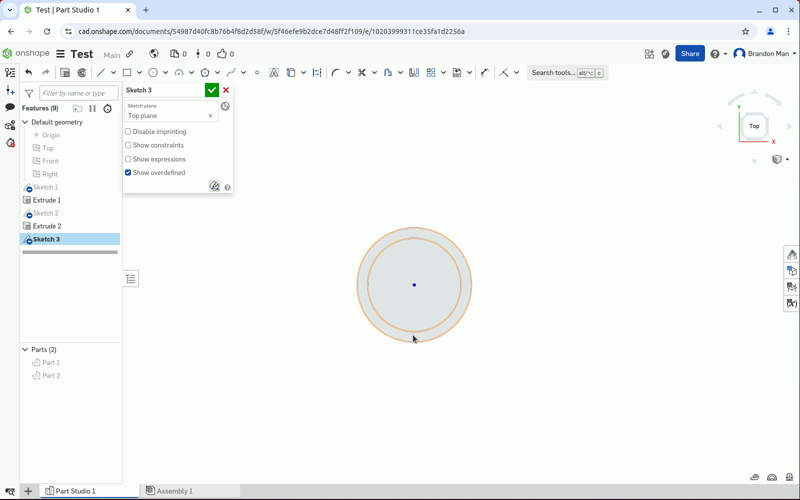
scroll(6)
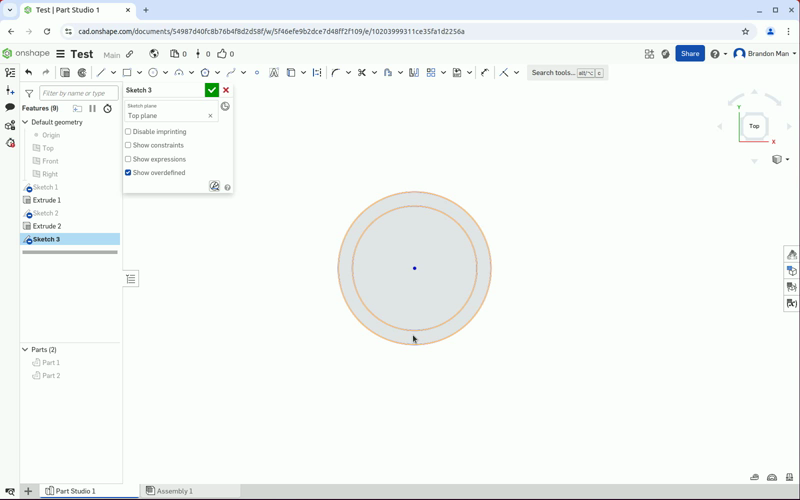
scroll(6)
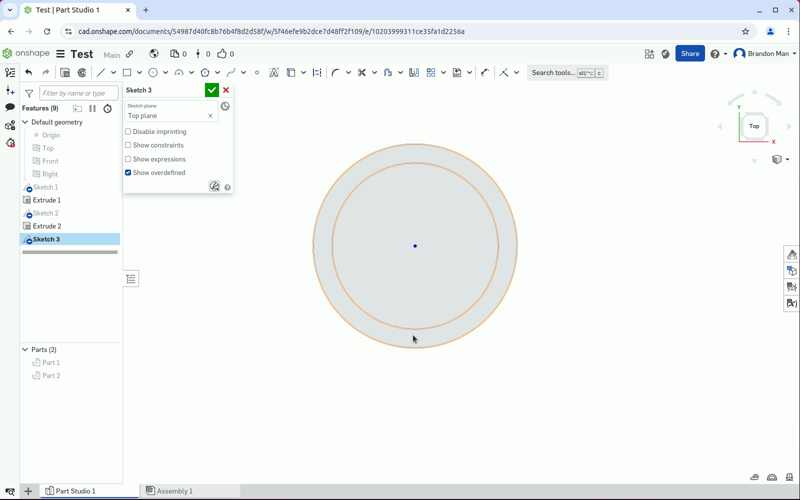
scroll(6)
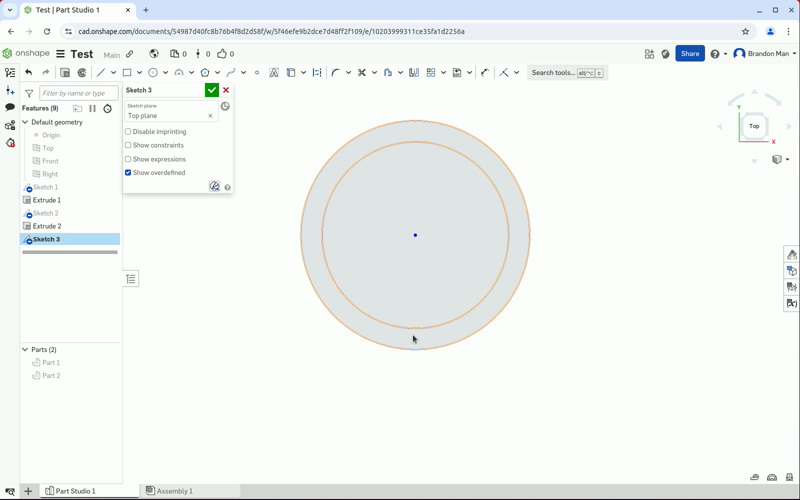
scroll(6)
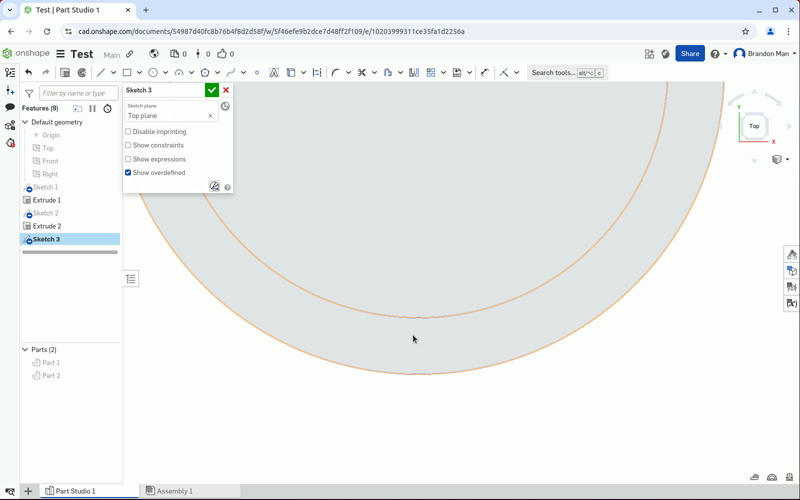
click(413, 334)
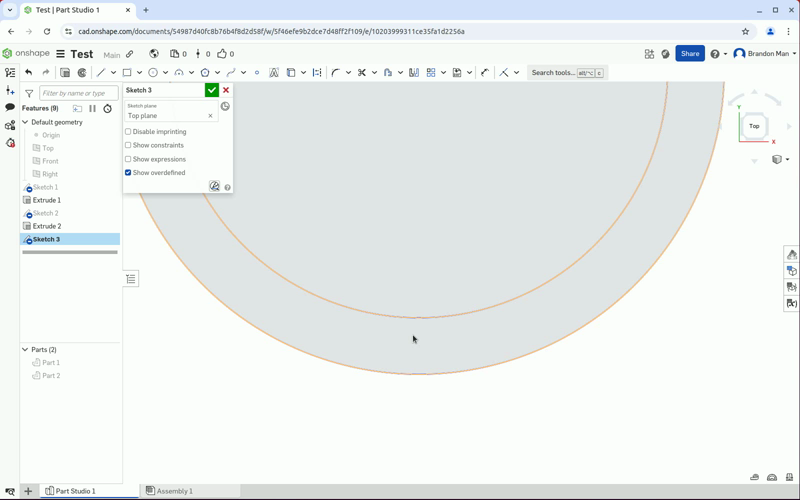
scroll(-6)
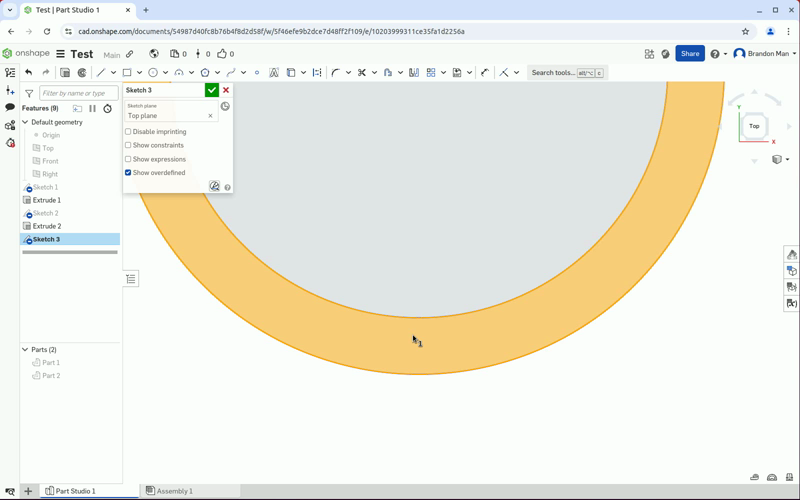
scroll(-6)
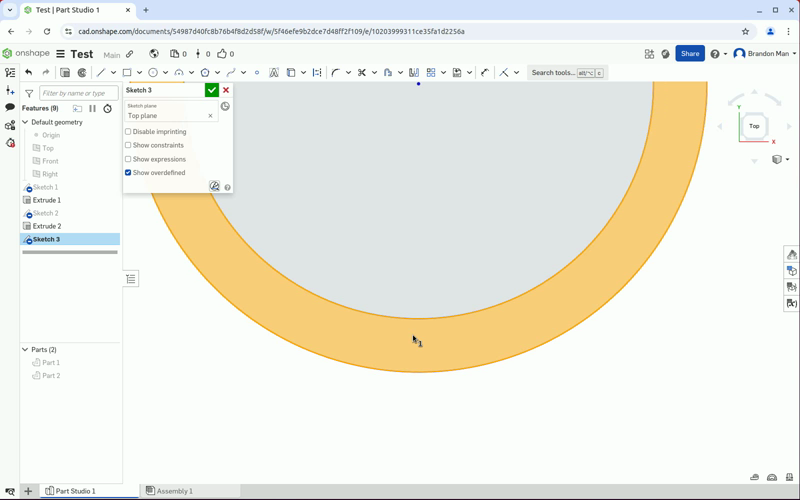
scroll(-6)
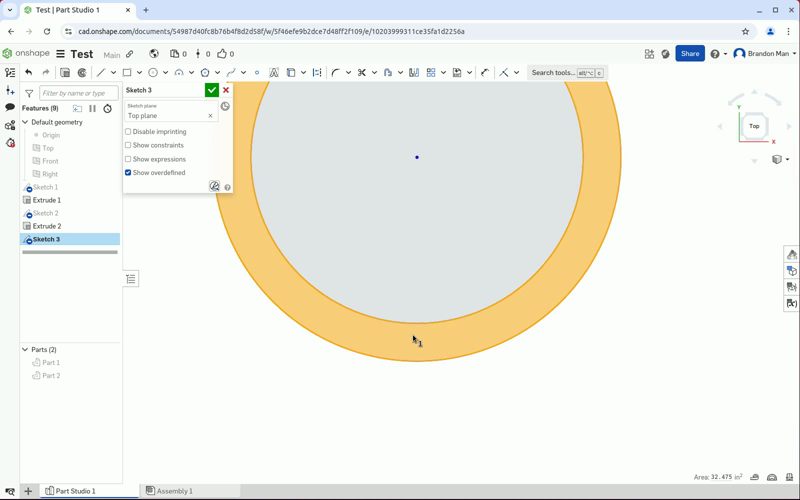
scroll(-6)
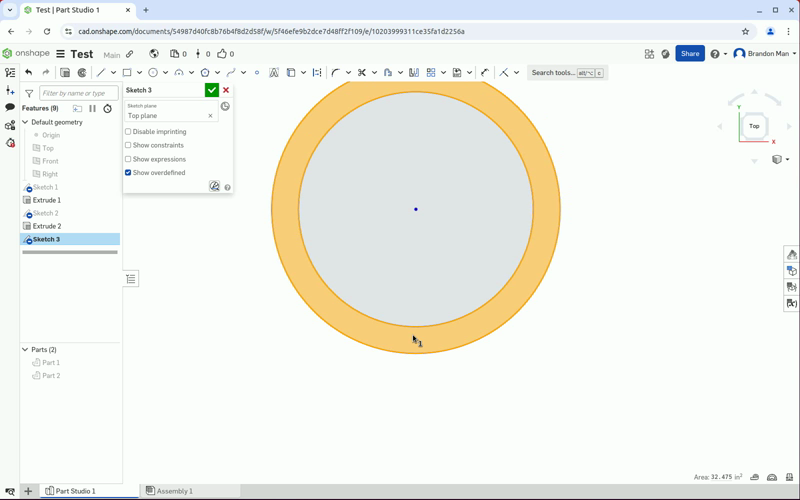
scroll(-6)
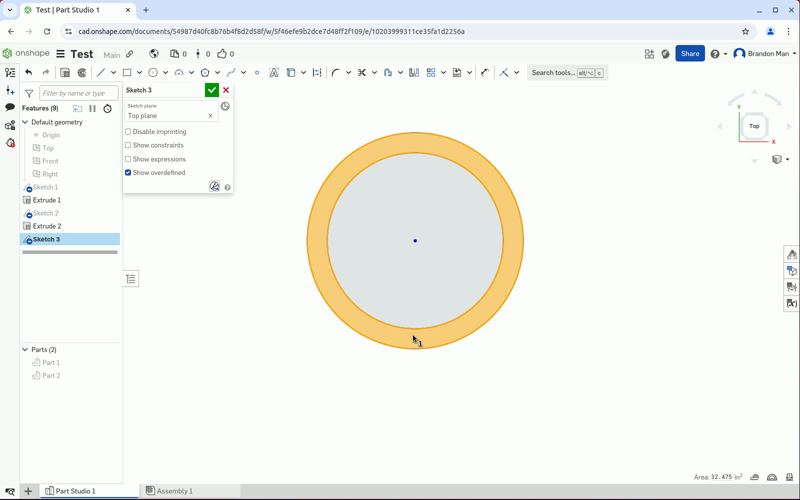
scroll(-6)
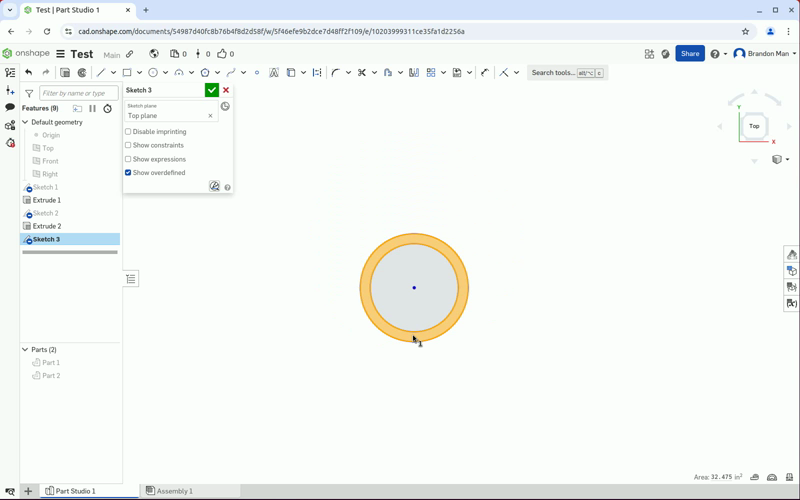
scroll(-6)
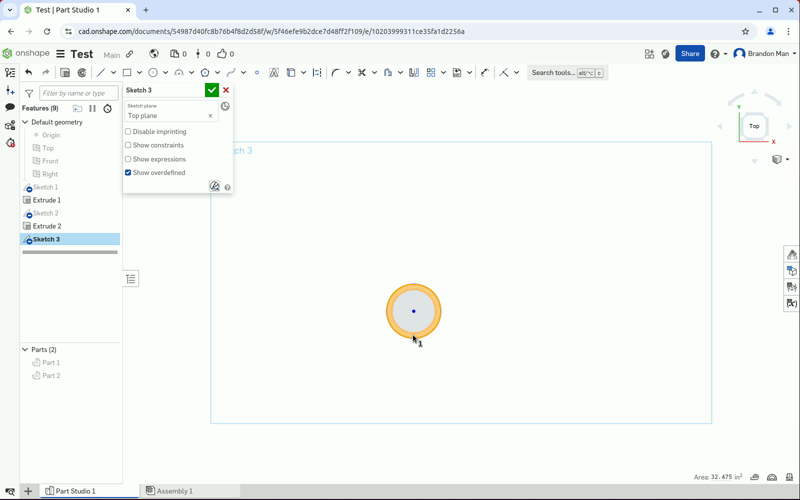
mouse_move(73, 352)
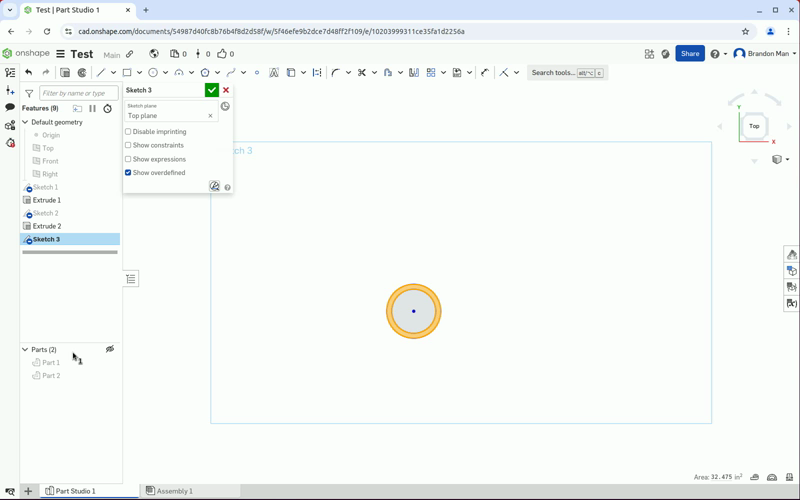
key(shift+y)
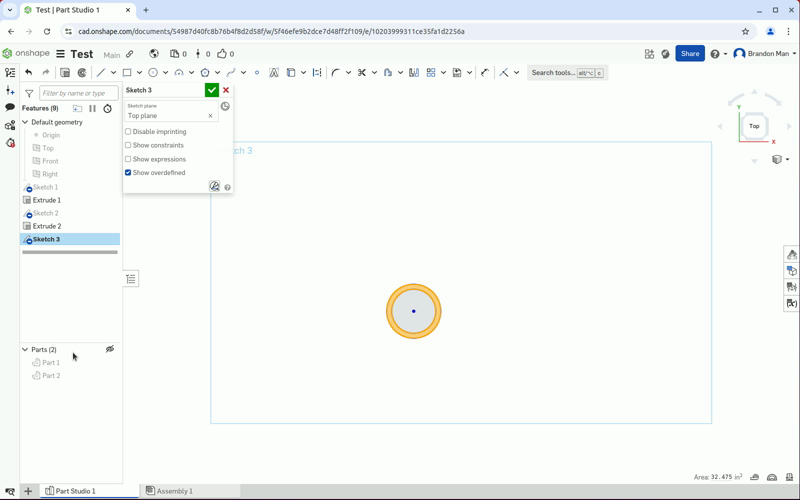
key(shift+e)
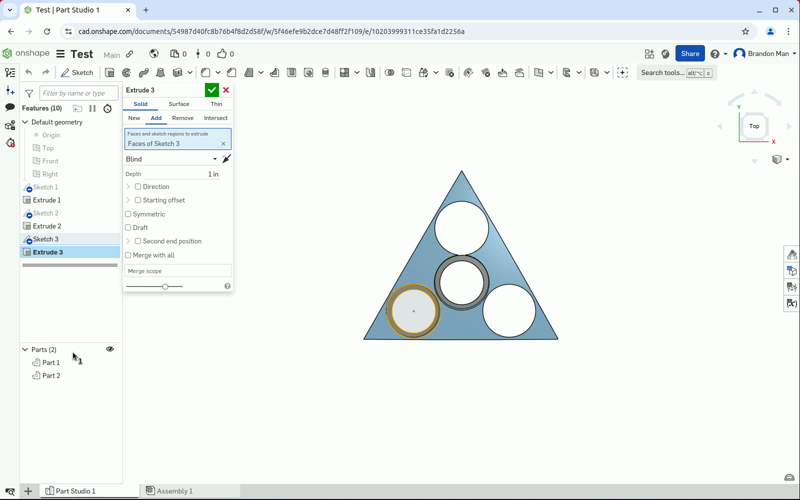
mouse_move(143, 106)
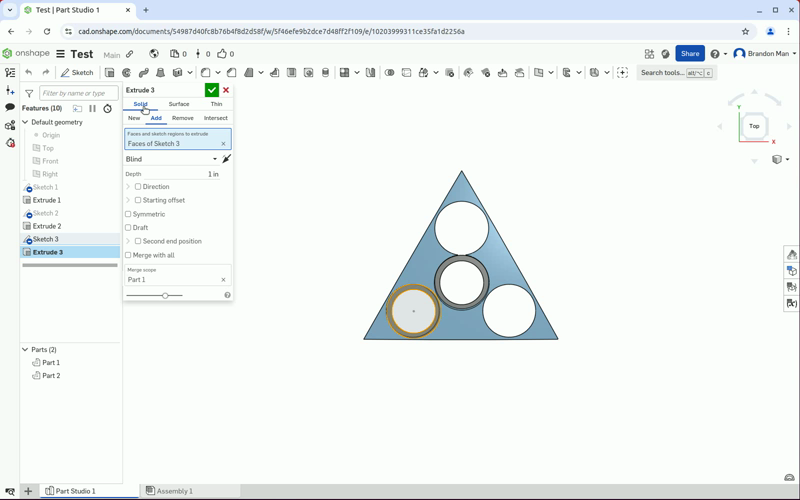
click(143, 106)
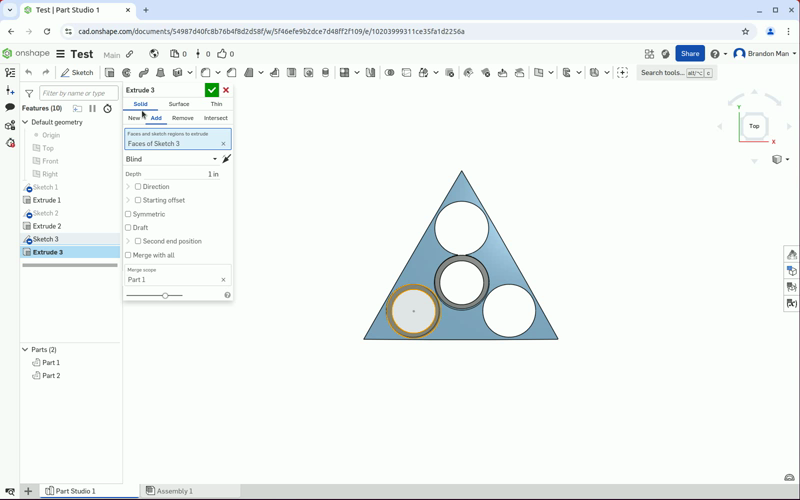
mouse_move(137, 120)
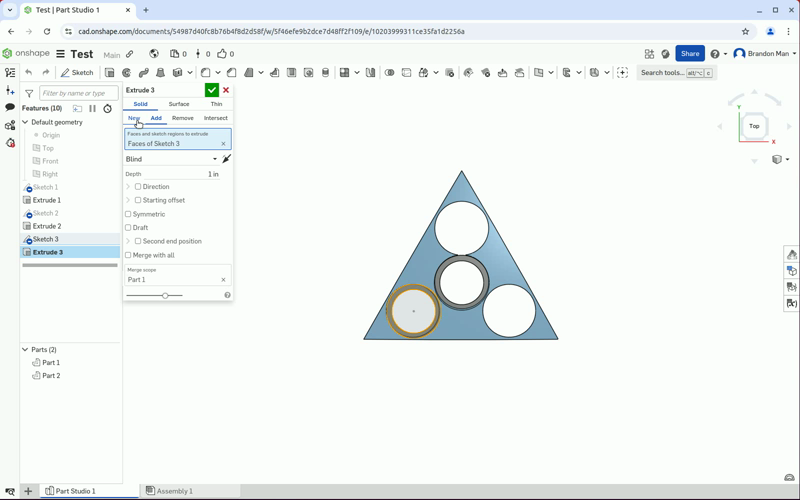
click(137, 120)
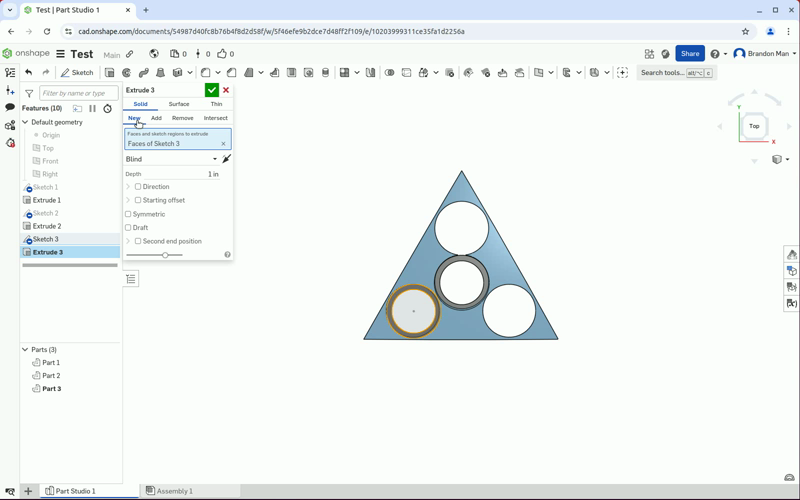
key(tab, 4)
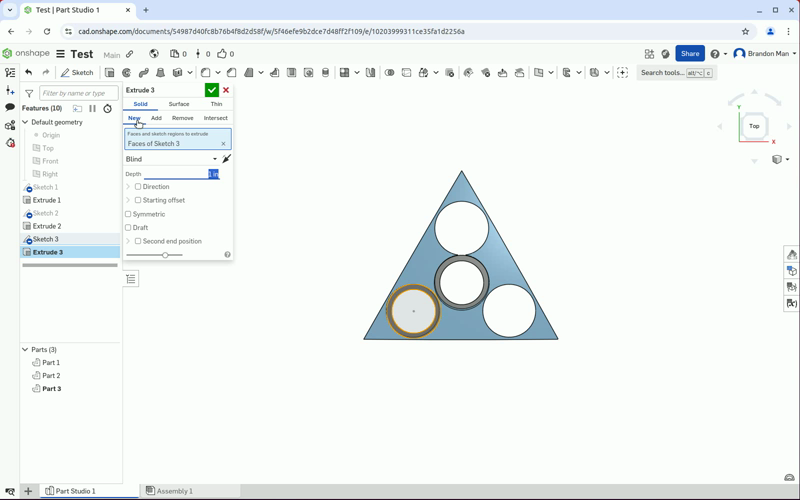
text(2.889)
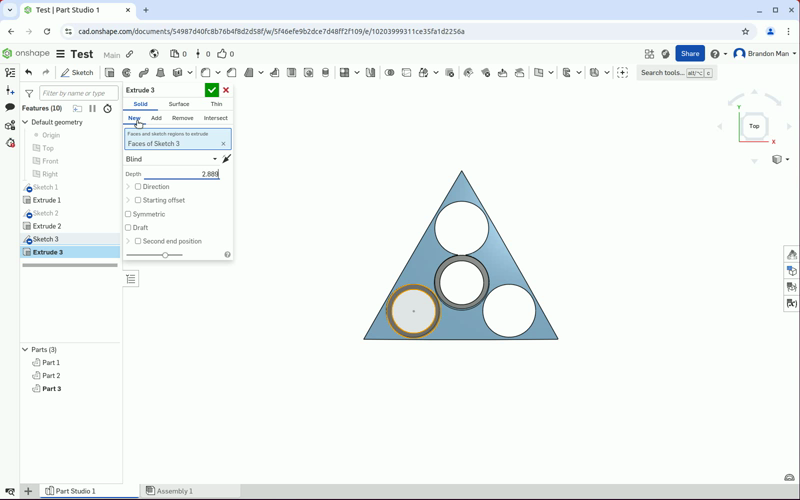
key(enter)
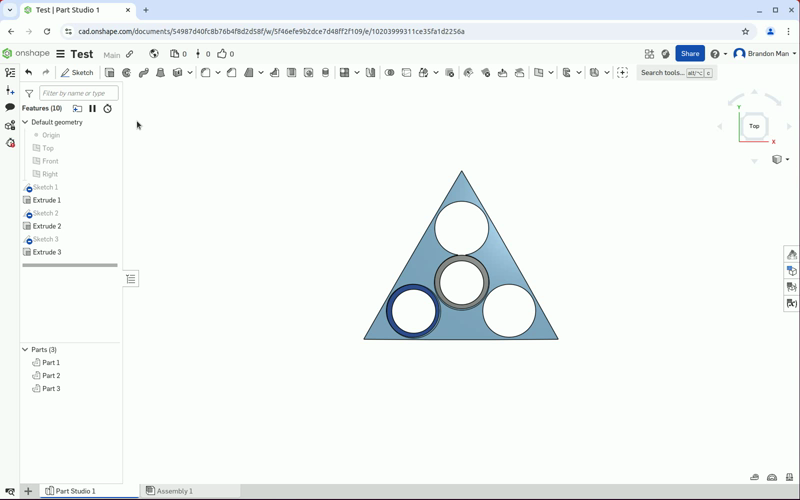
key(shift+h)
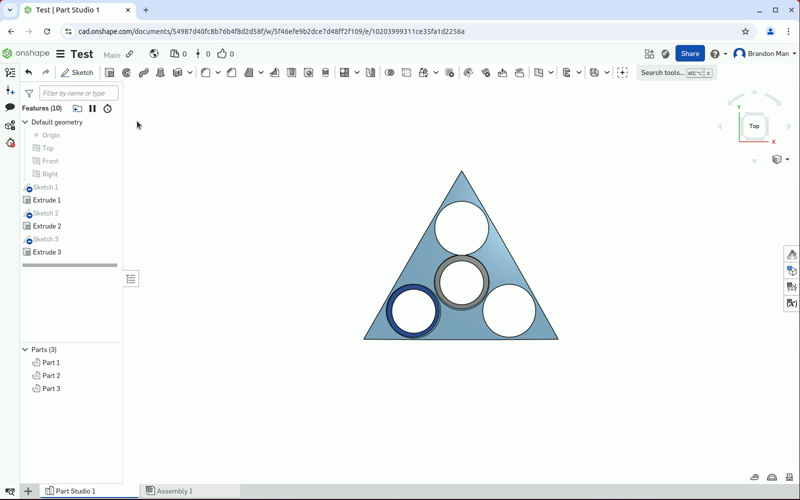
key(shift+h)
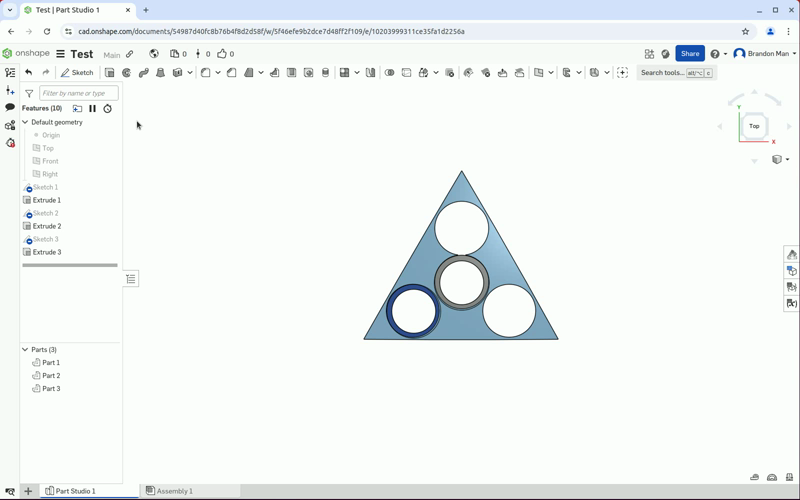
mouse_move(73, 189)
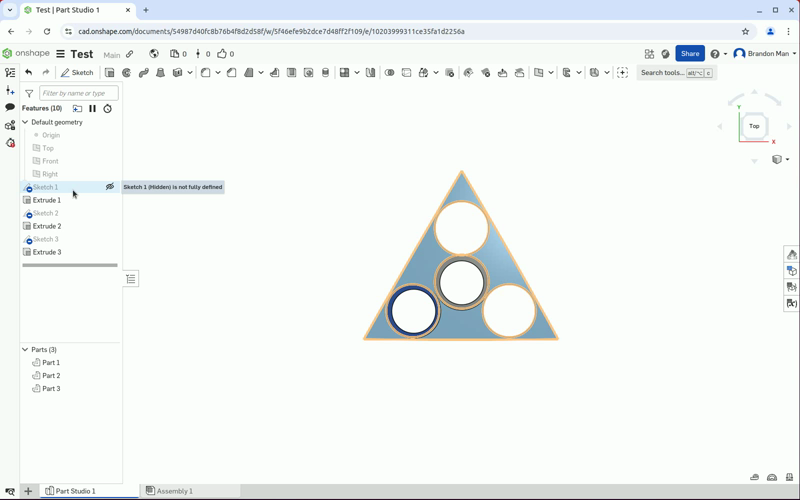
click(73, 189)
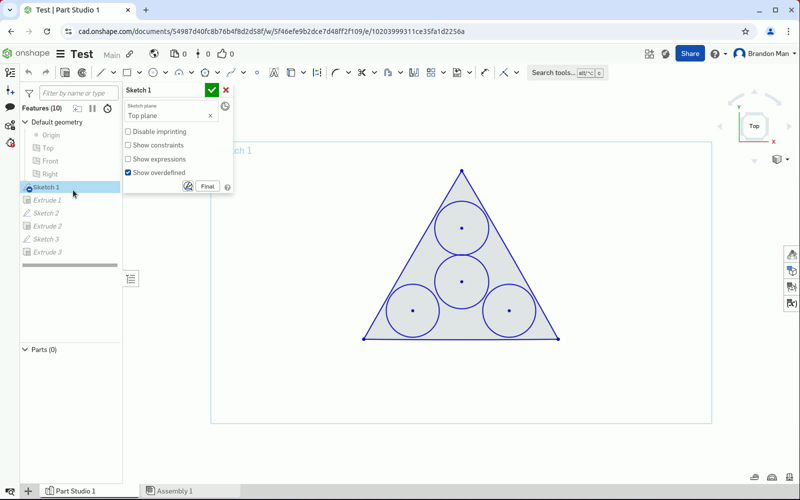
mouse_move(229, 92)
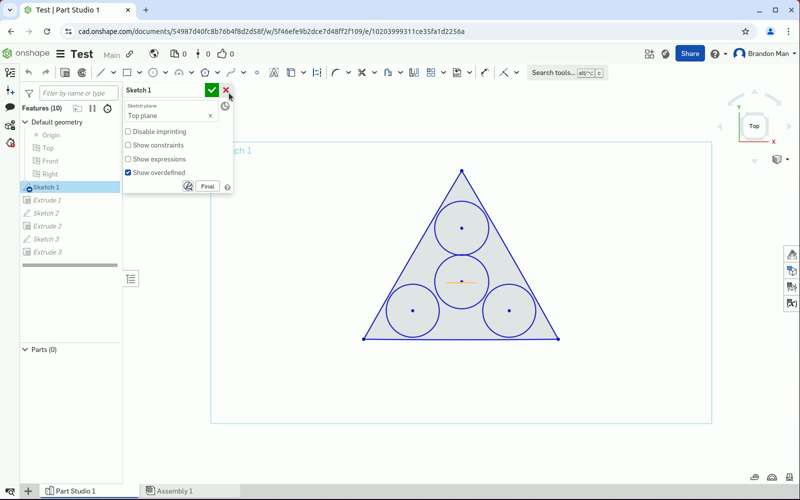
click(229, 92)
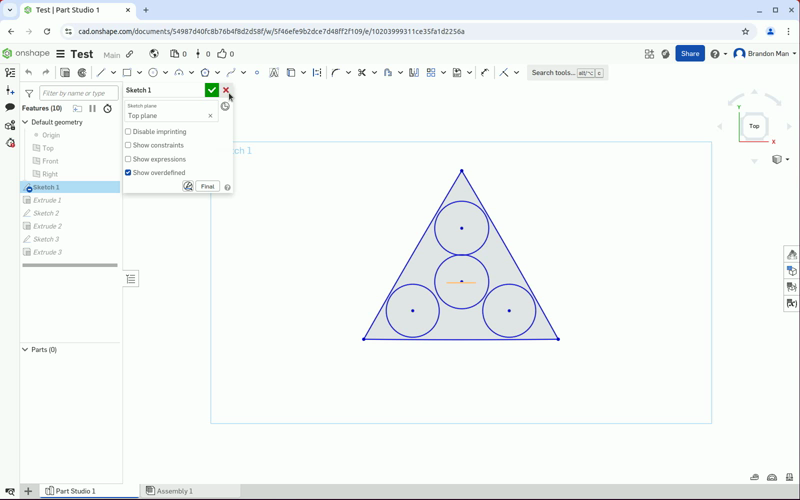
key(shift+s)
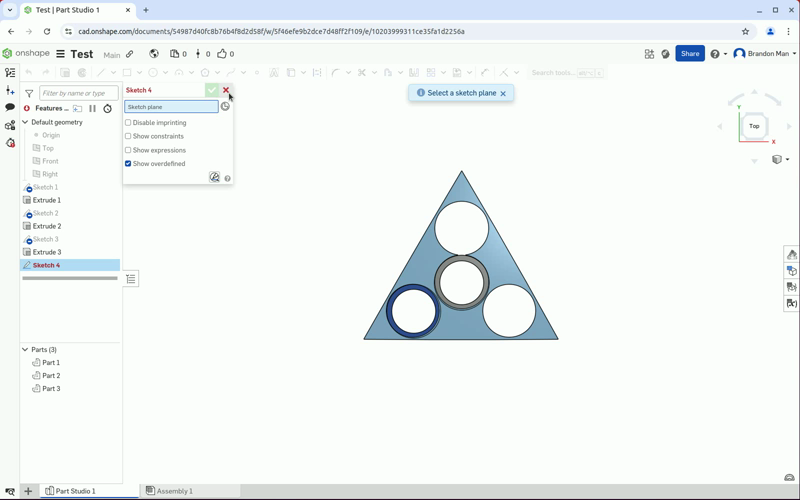
mouse_move(73, 150)
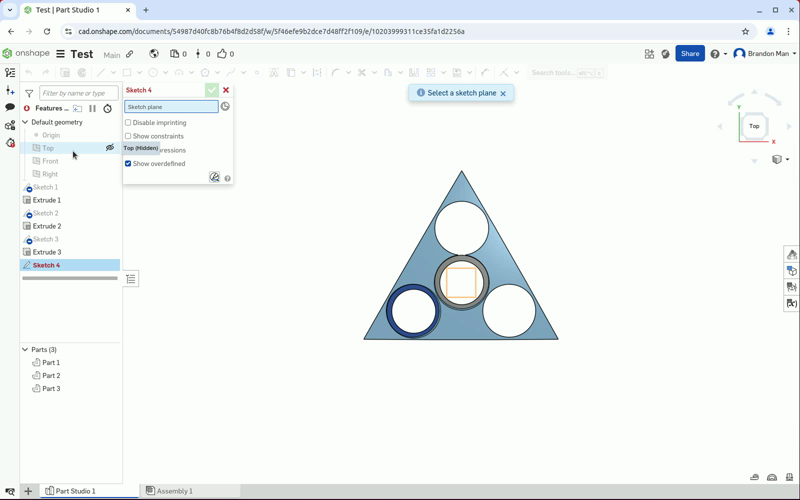
click(73, 150)
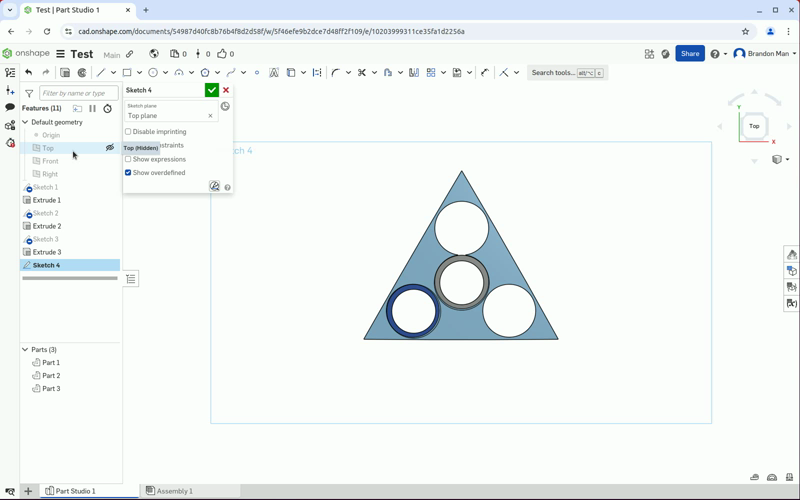
mouse_move(73, 352)
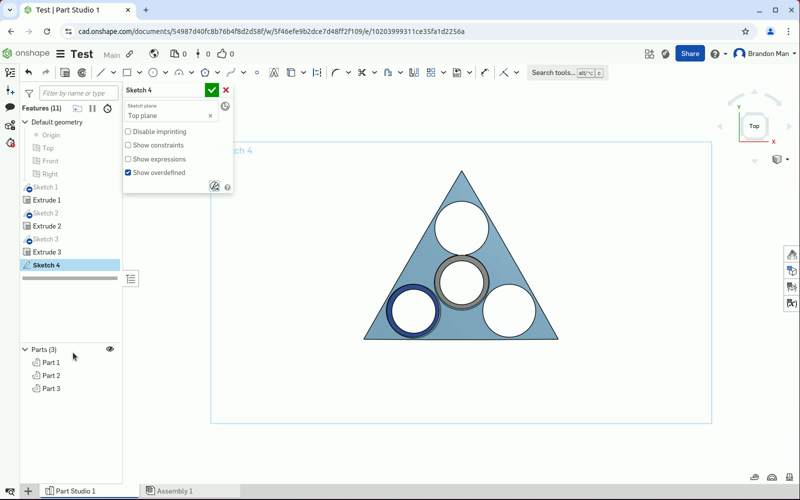
key(y)
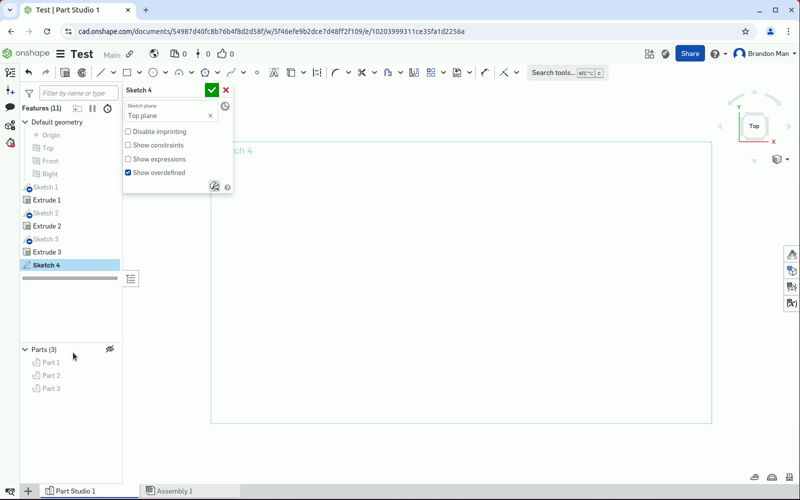
key(c)
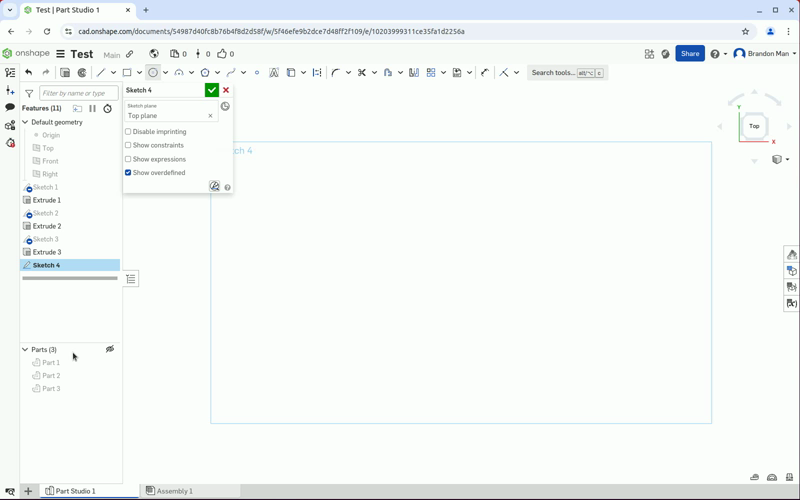
key_down(shift)
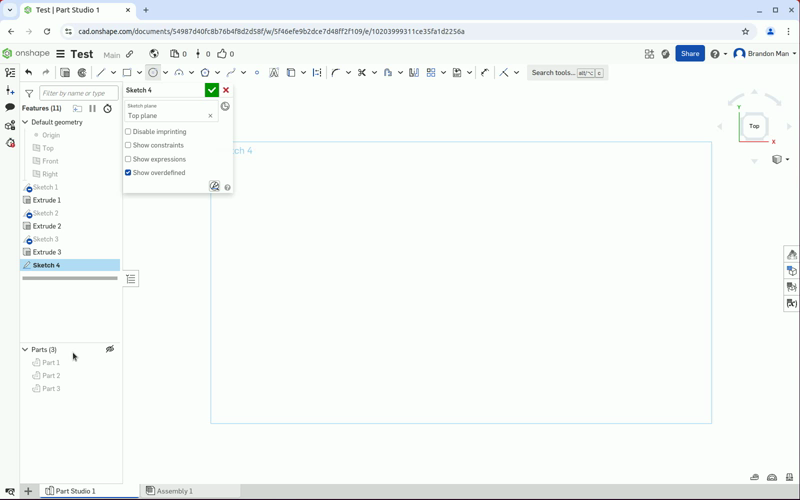
mouse_move(461, 227)
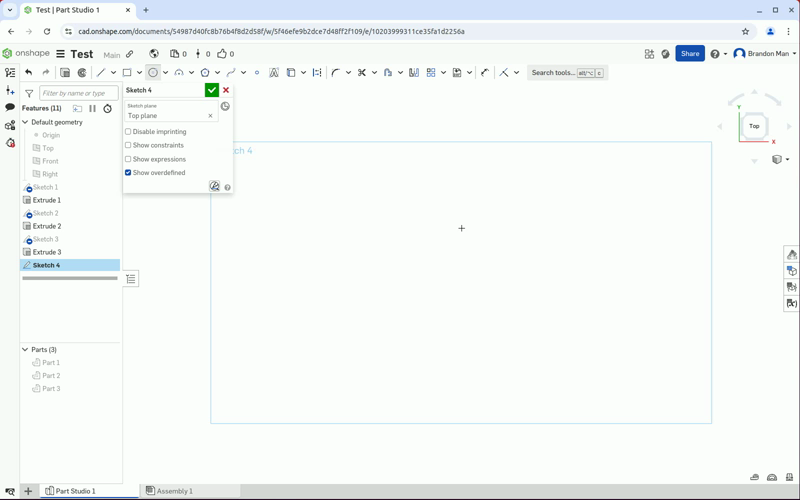
click(461, 227)
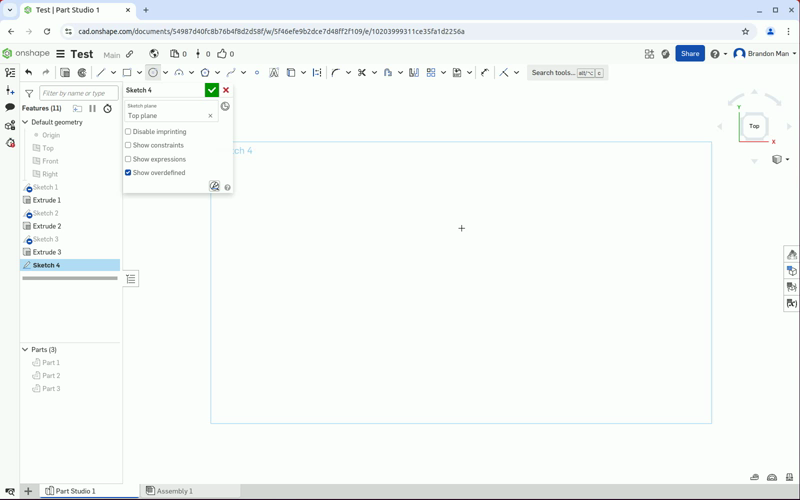
key_up(shift)
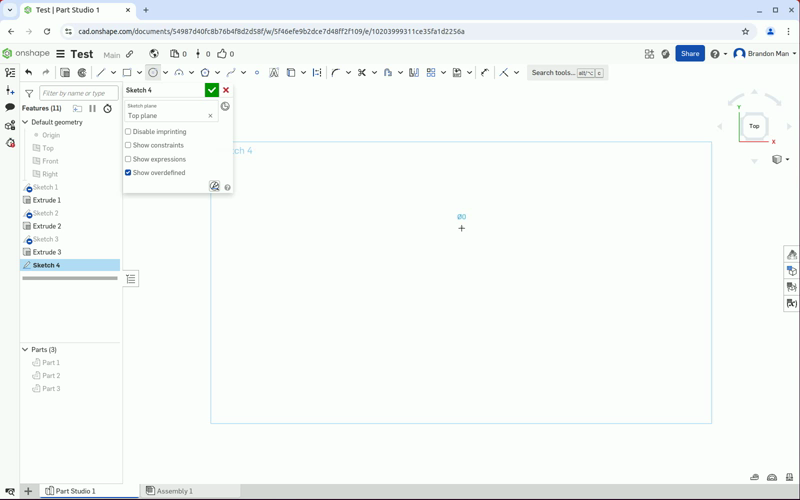
mouse_move(489, 227)
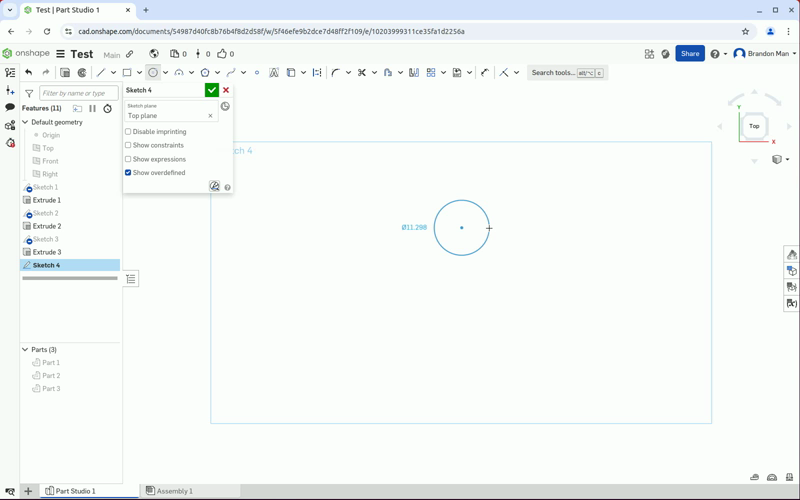
click(489, 227)
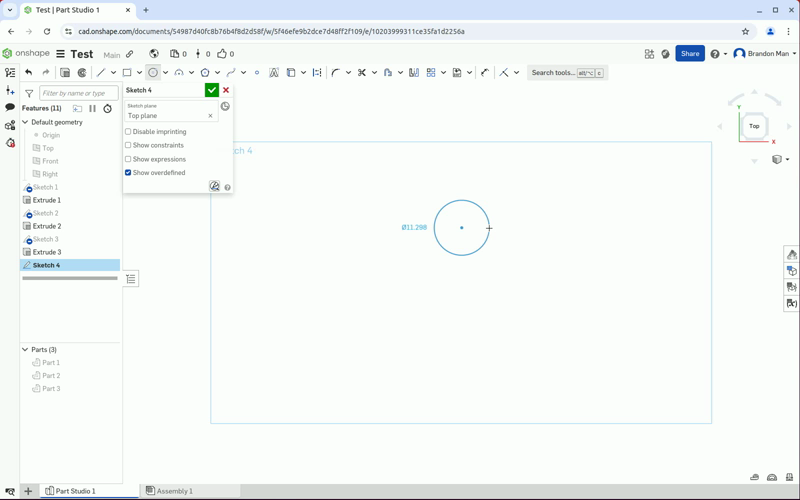
key(esc)
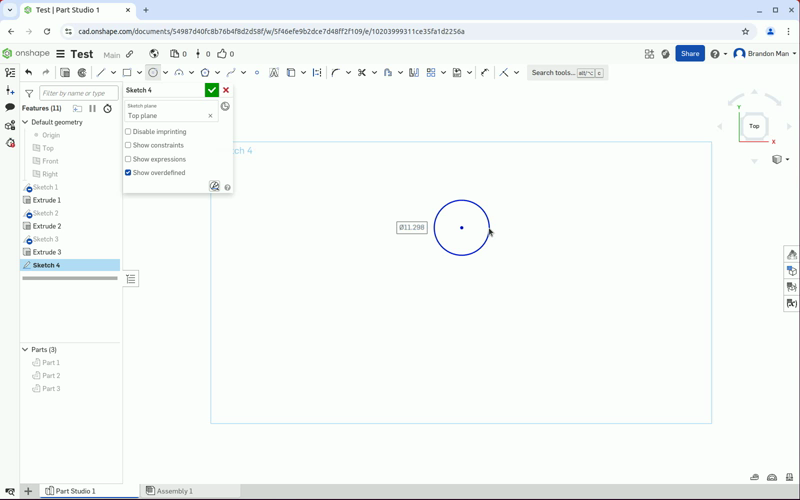
key(c)
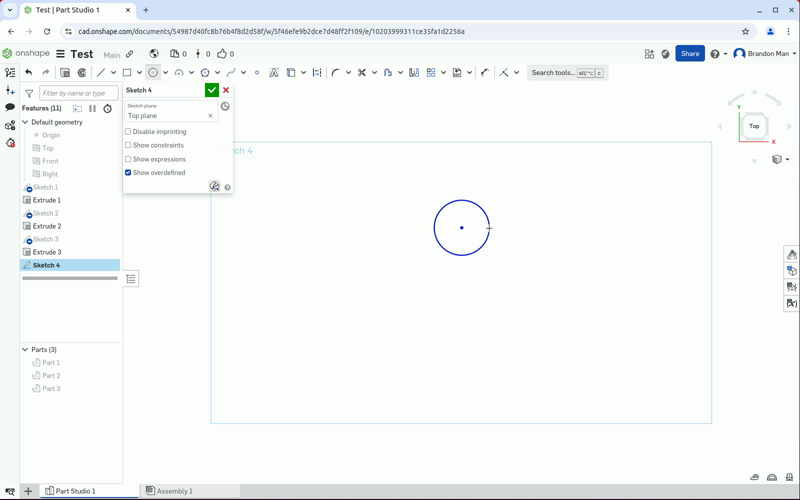
key_down(shift)
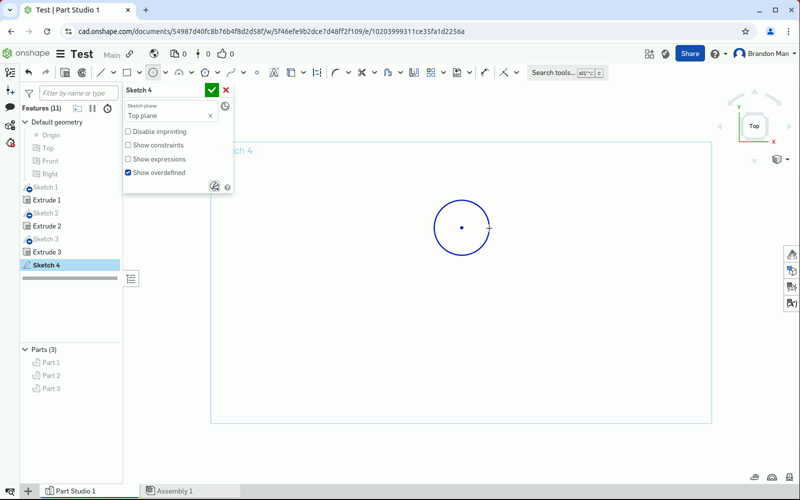
mouse_move(461, 227)
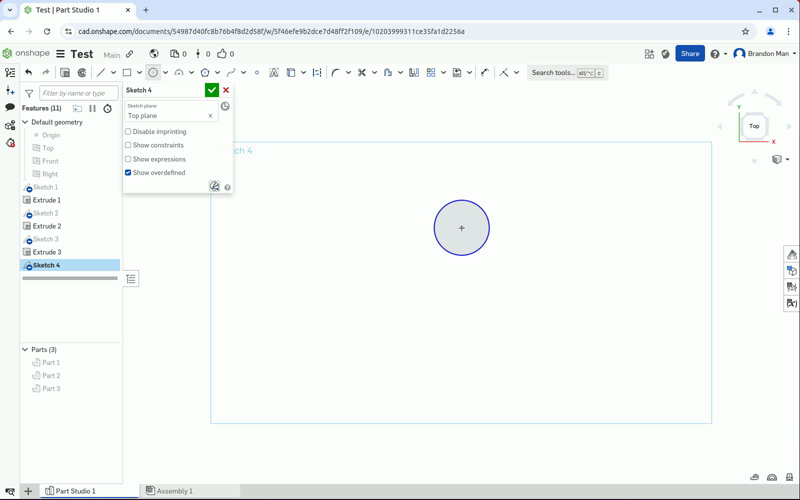
click(461, 227)
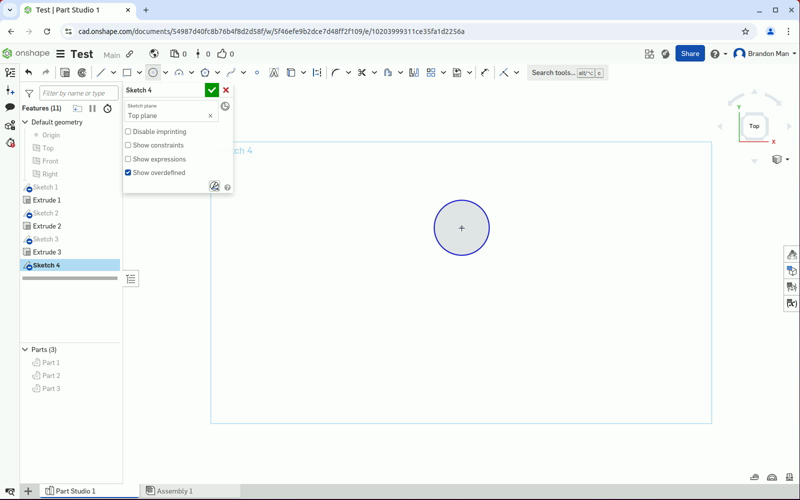
key_up(shift)
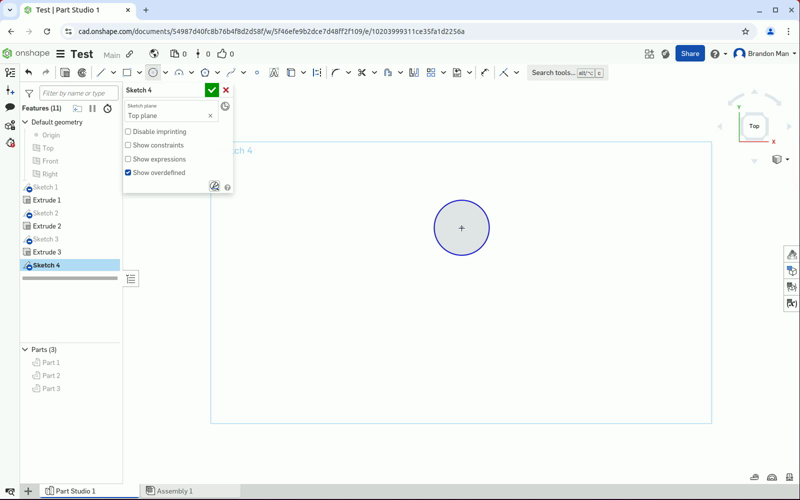
mouse_move(483, 227)
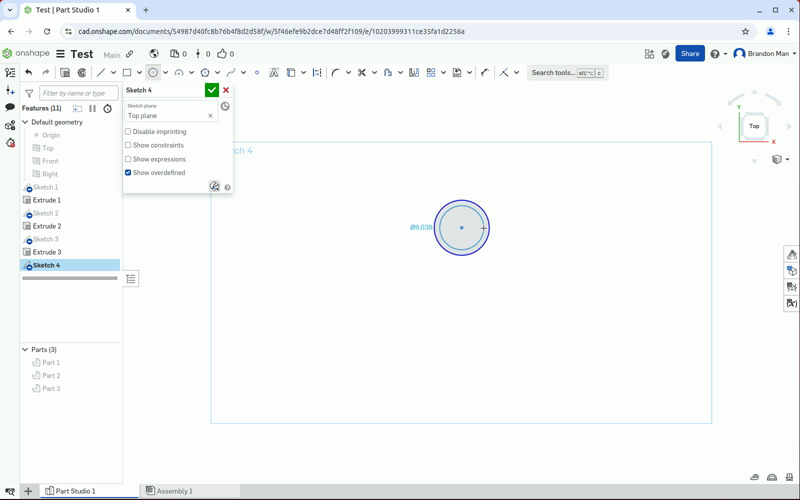
click(483, 227)
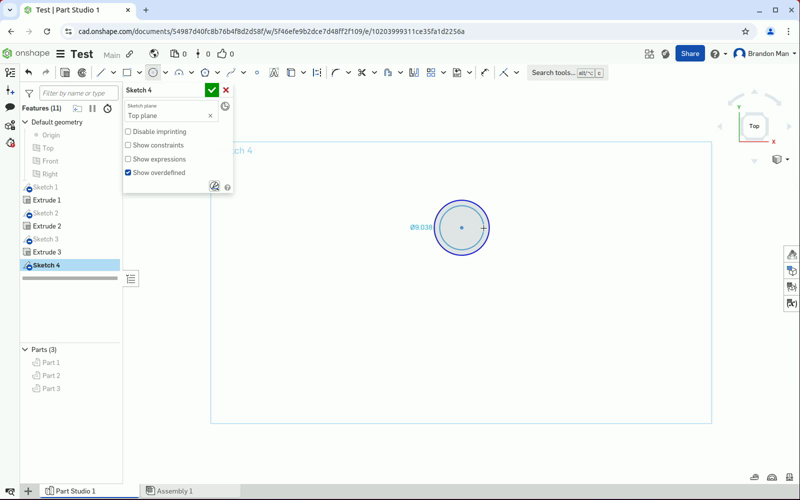
key(esc)
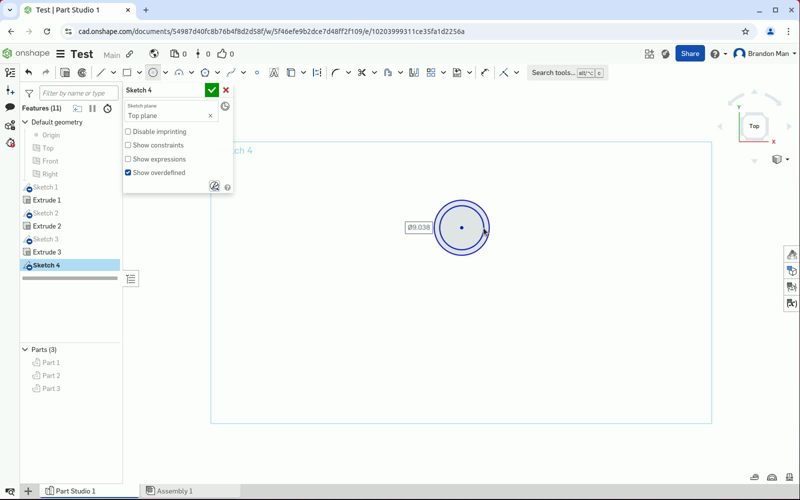
mouse_move(441, 217)
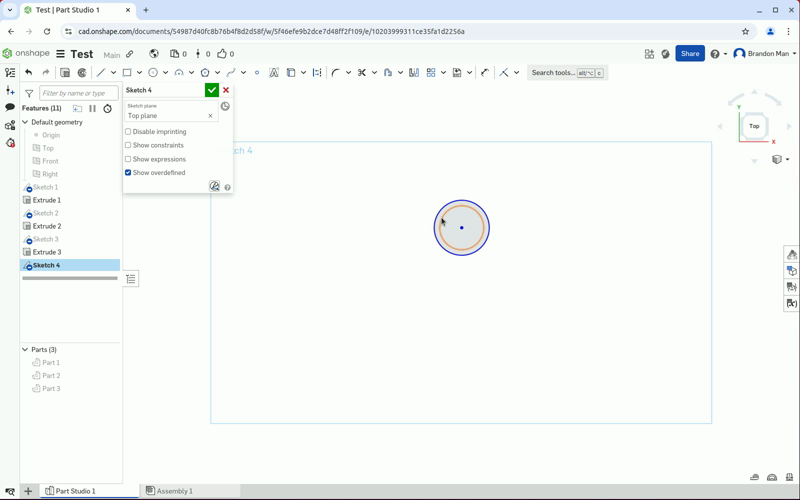
scroll(6)
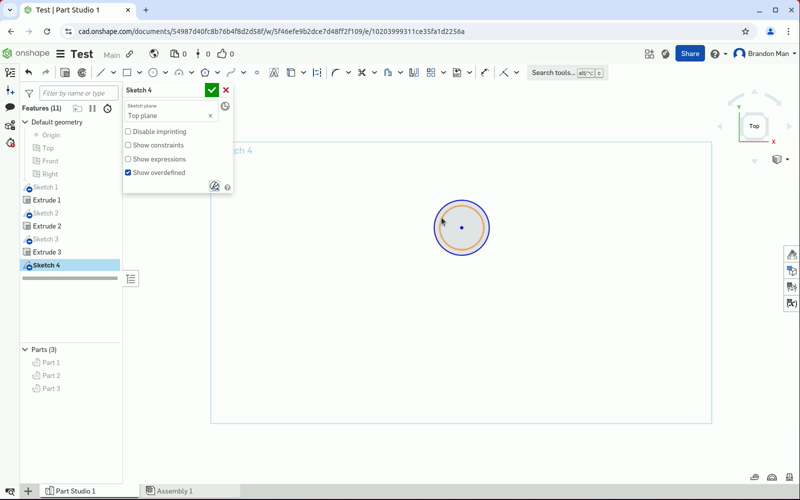
scroll(6)
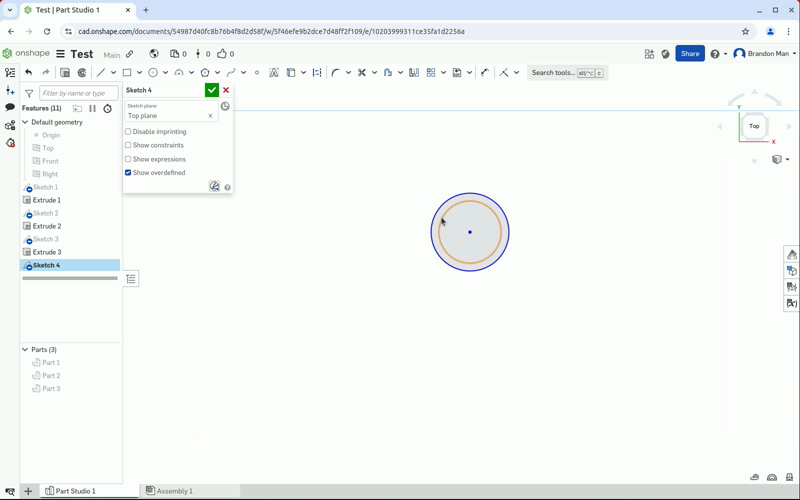
scroll(6)
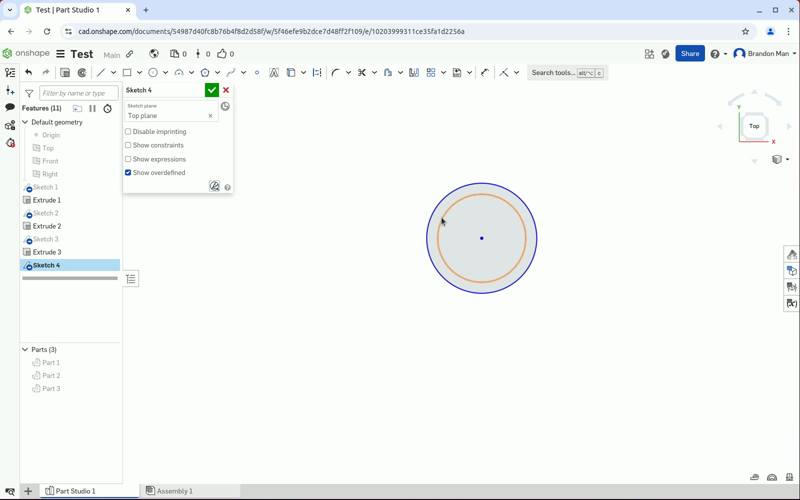
scroll(6)
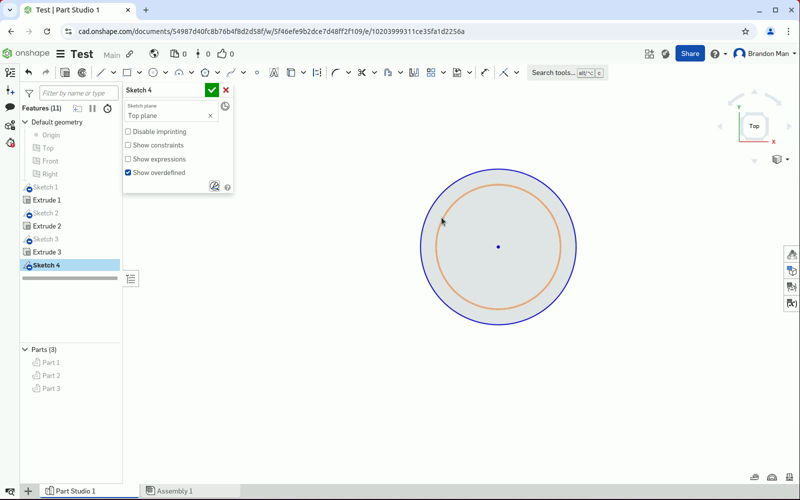
scroll(6)
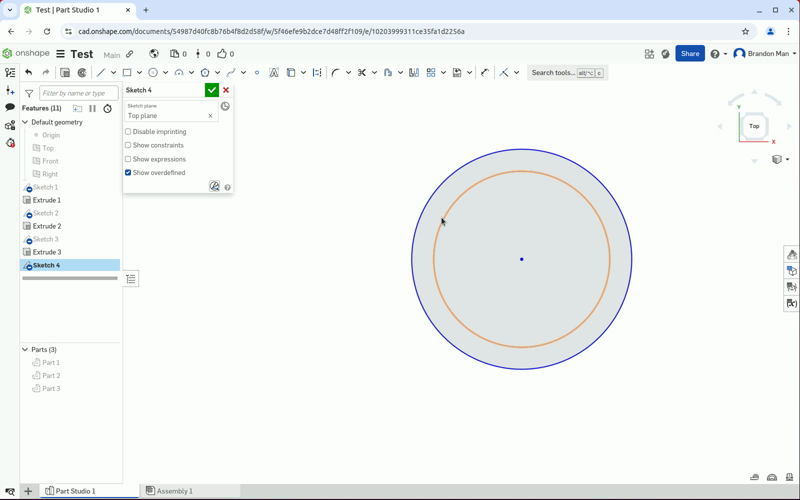
scroll(6)
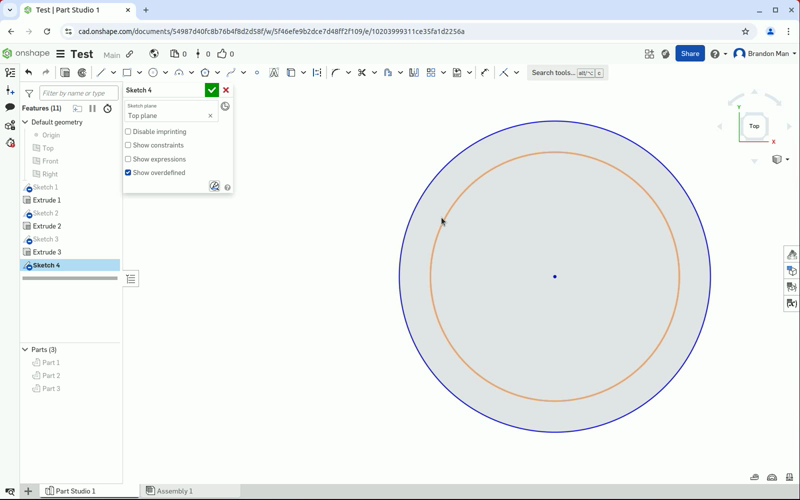
scroll(6)
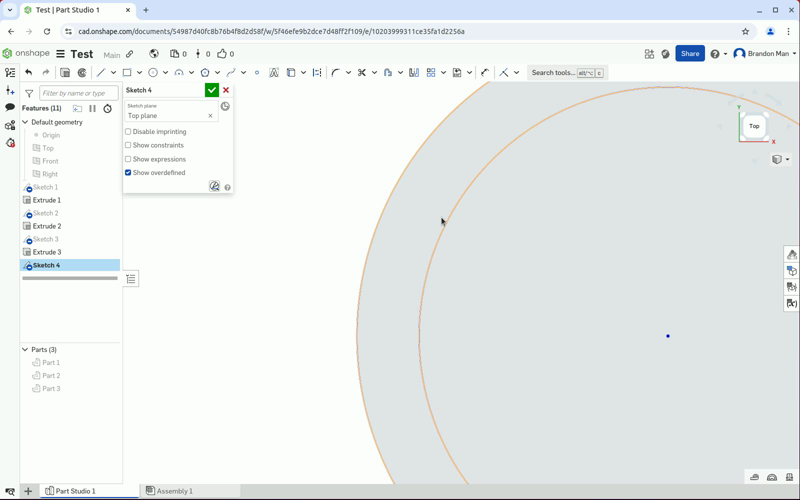
click(441, 217)
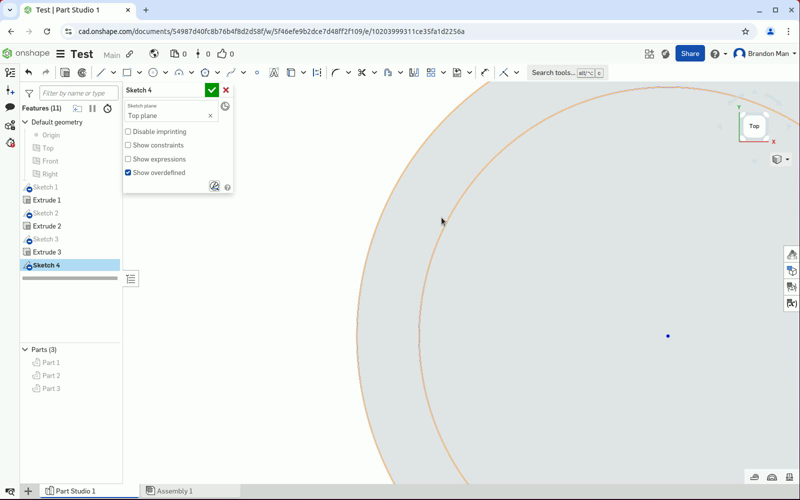
scroll(-6)
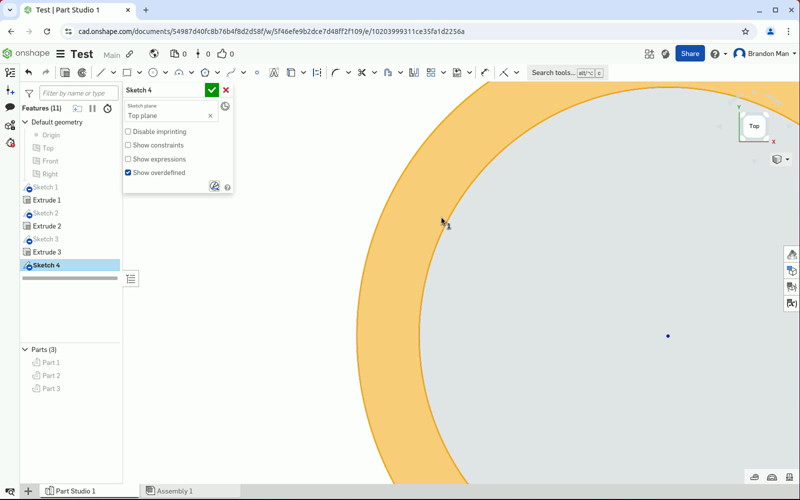
scroll(-6)
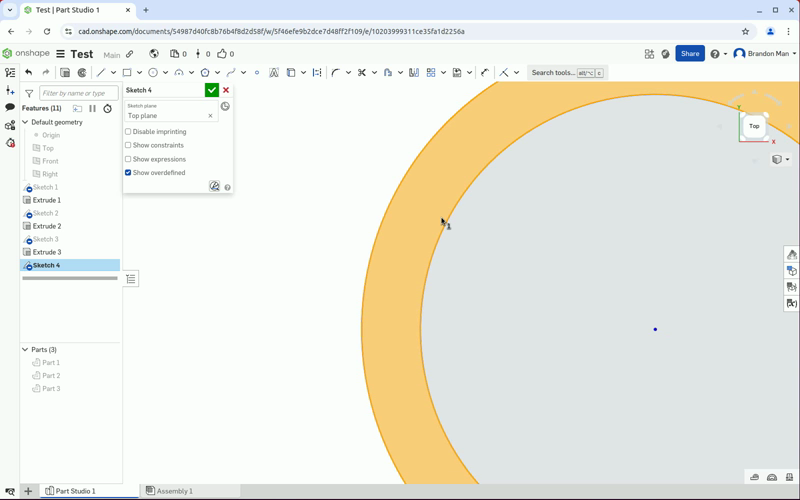
scroll(-6)
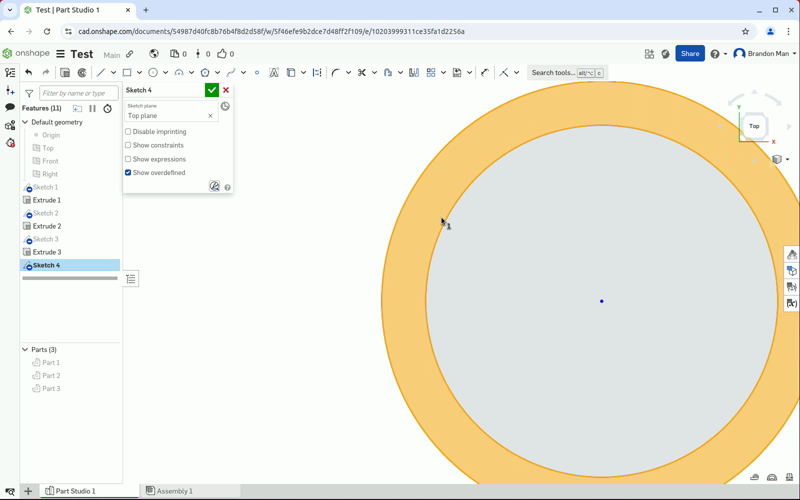
scroll(-6)
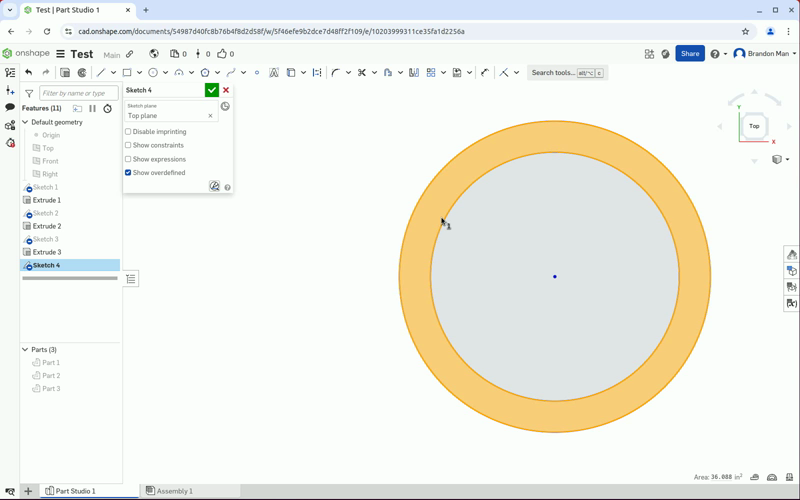
scroll(-6)
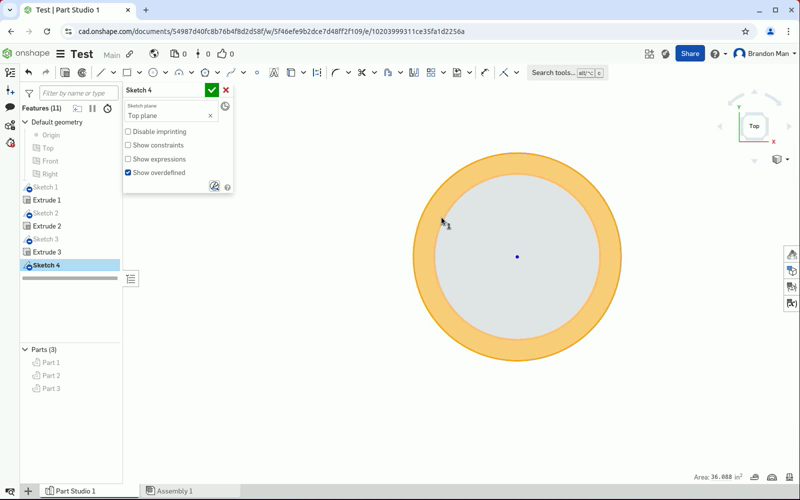
scroll(-6)
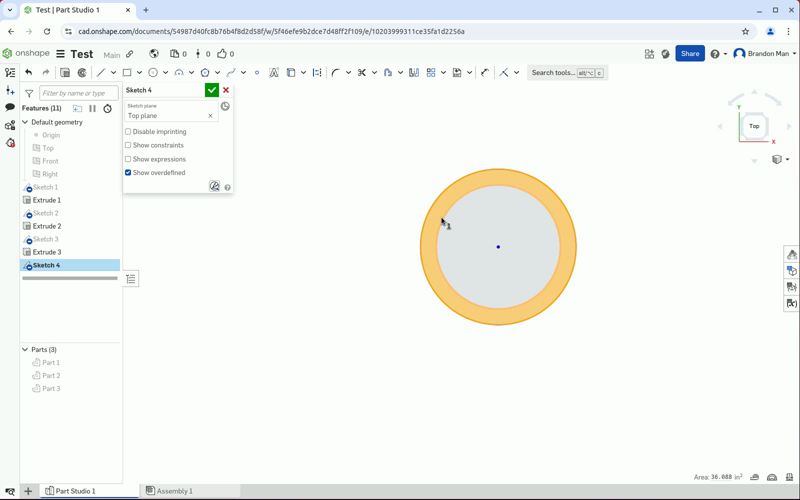
scroll(-6)
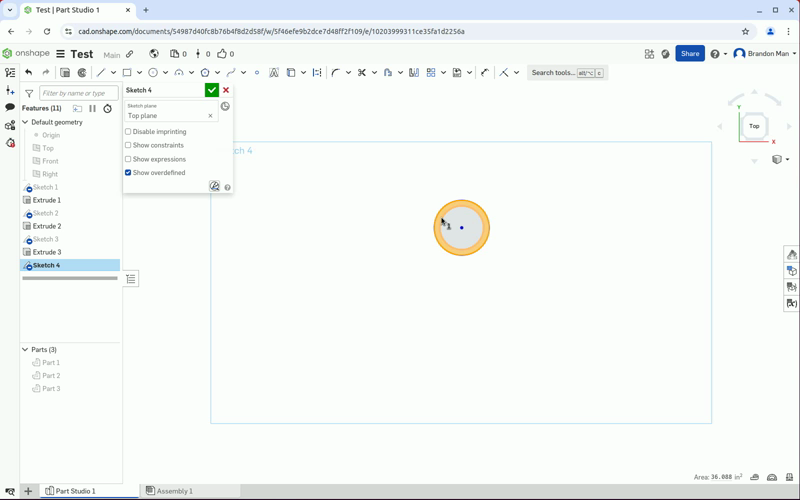
mouse_move(73, 352)
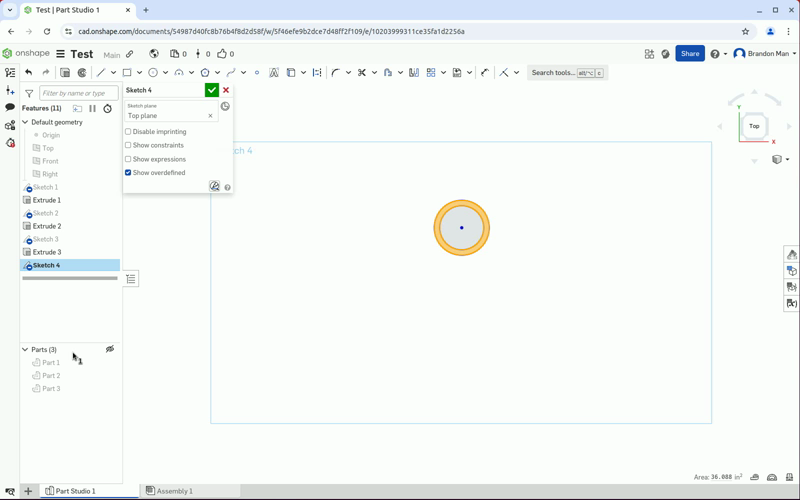
key(shift+y)
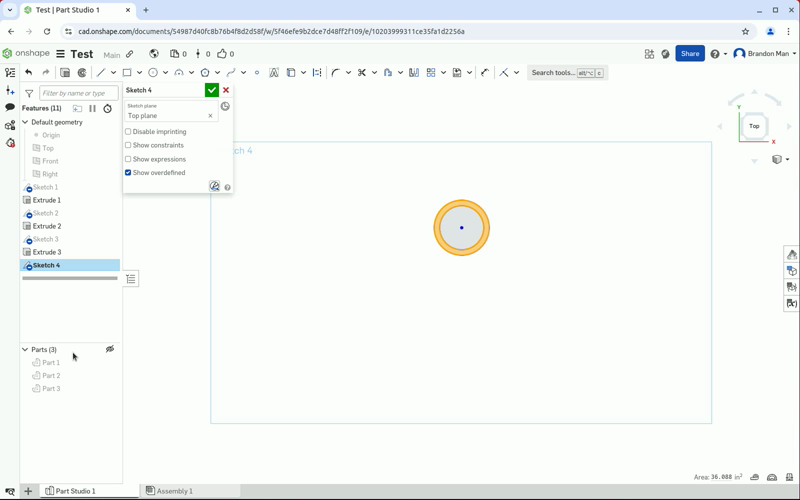
key(shift+e)
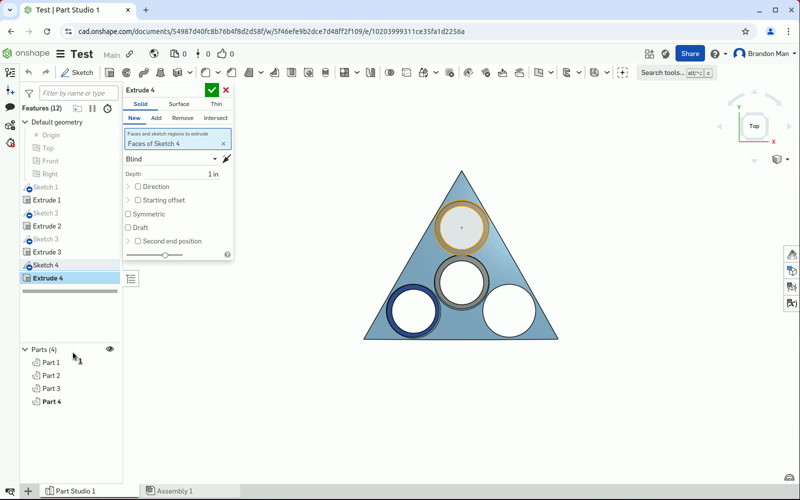
mouse_move(143, 106)
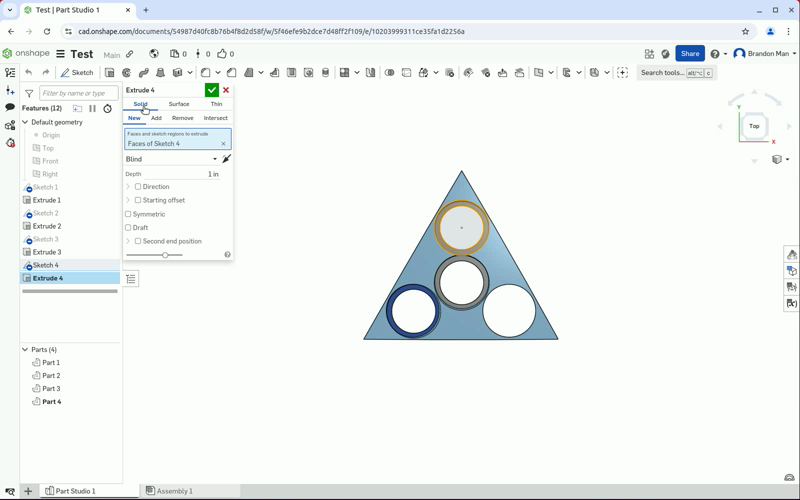
click(143, 106)
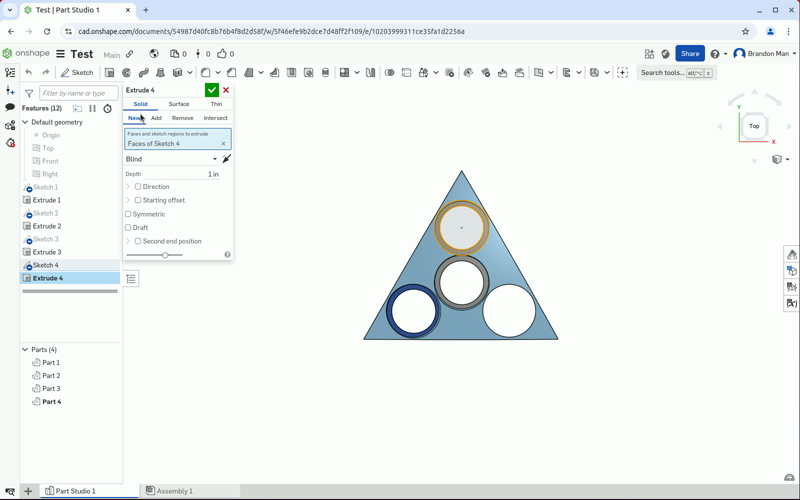
mouse_move(137, 120)
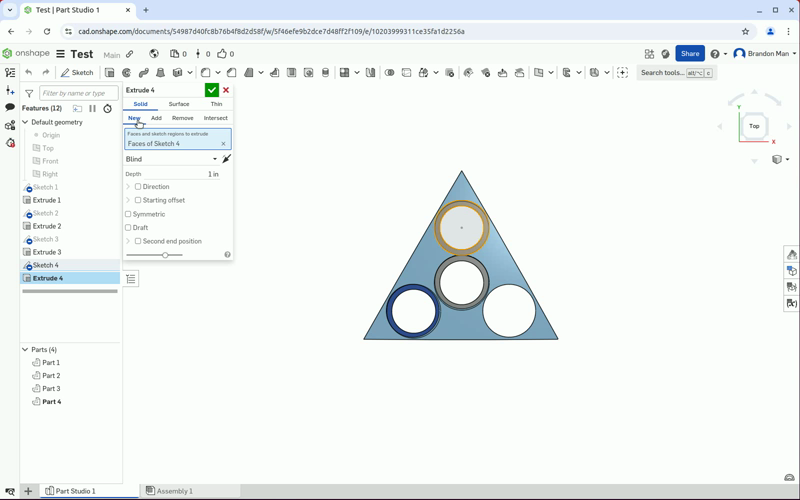
click(137, 120)
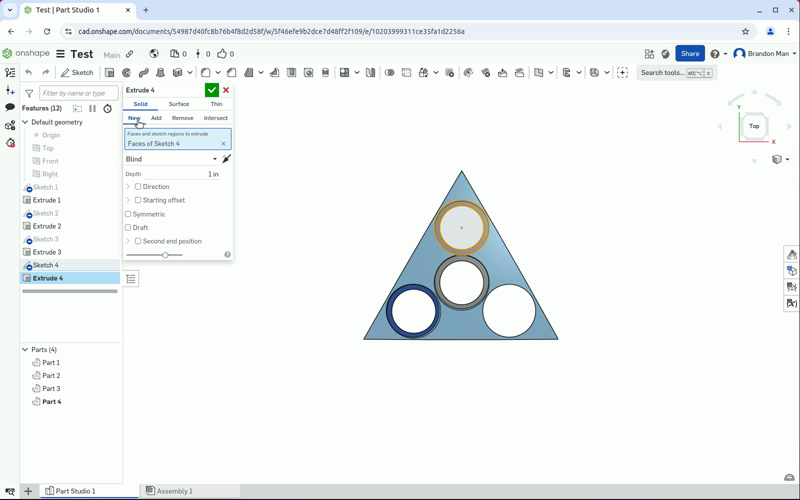
key(tab, 4)
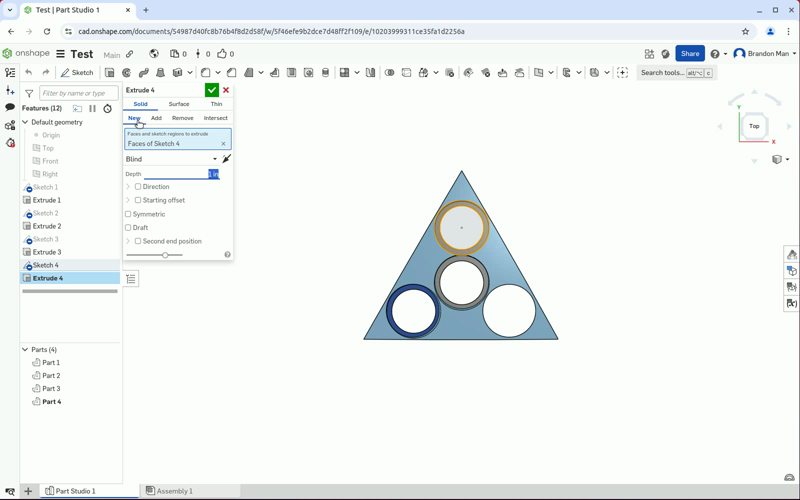
text(2.889)
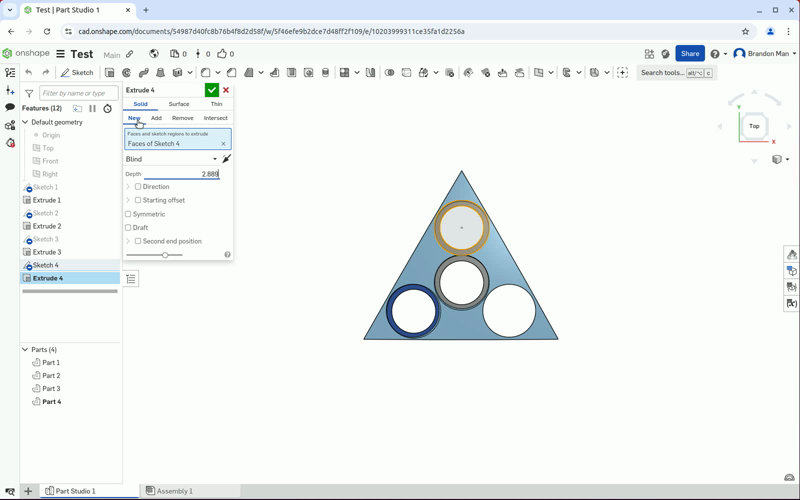
key(enter)
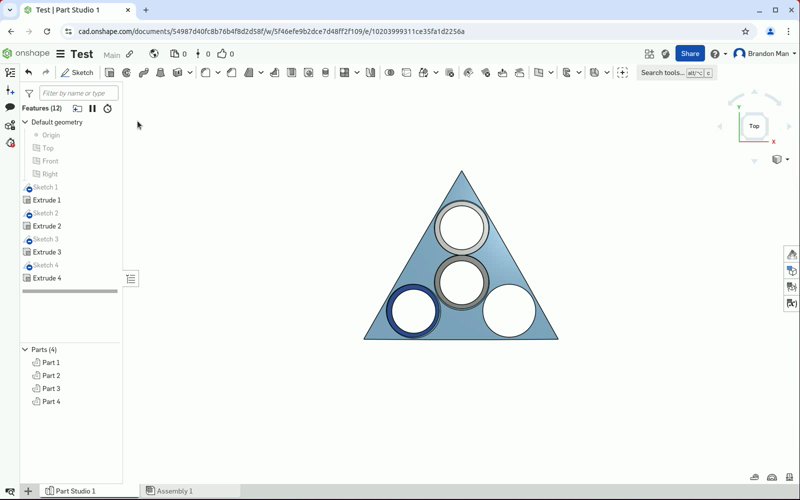
key(shift+h)
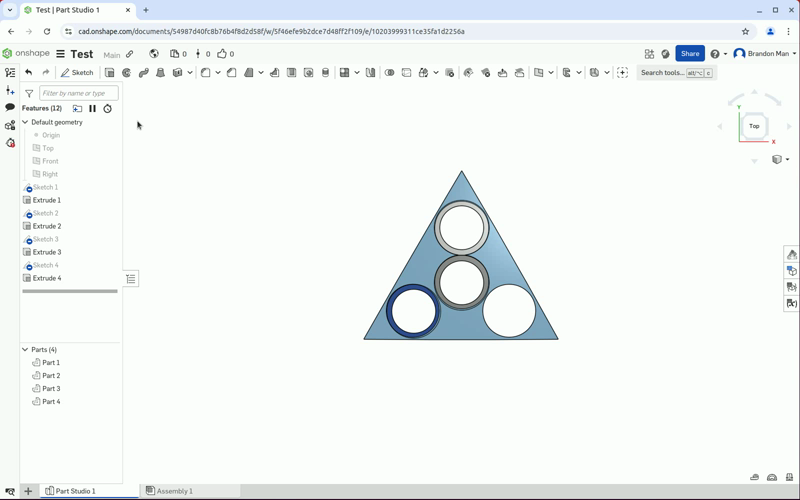
key(shift+h)
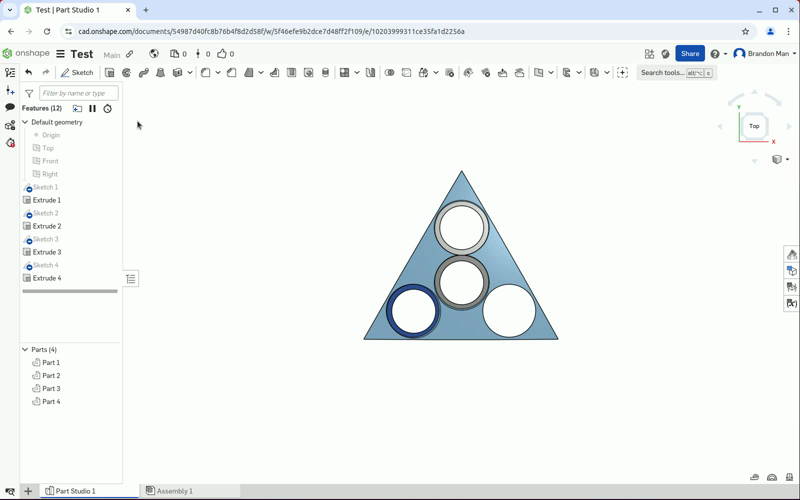
mouse_move(73, 189)
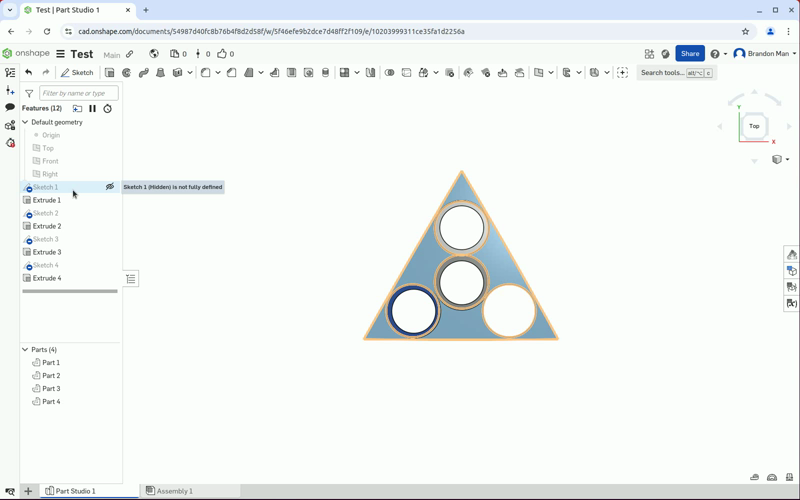
click(73, 189)
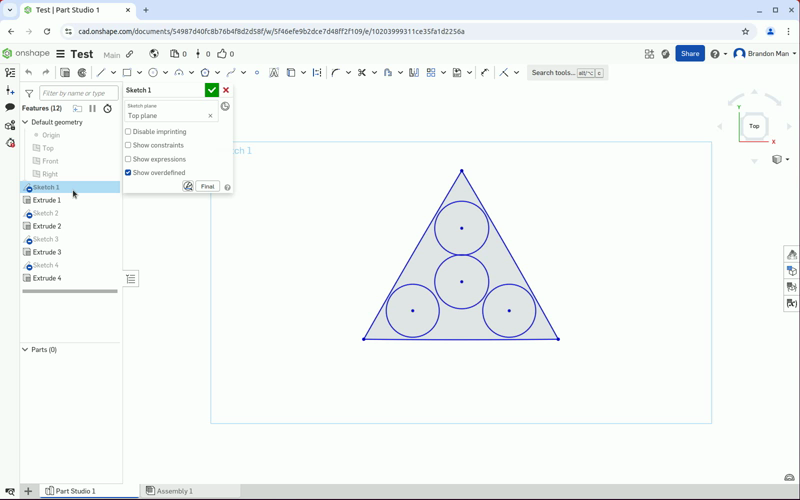
mouse_move(229, 92)
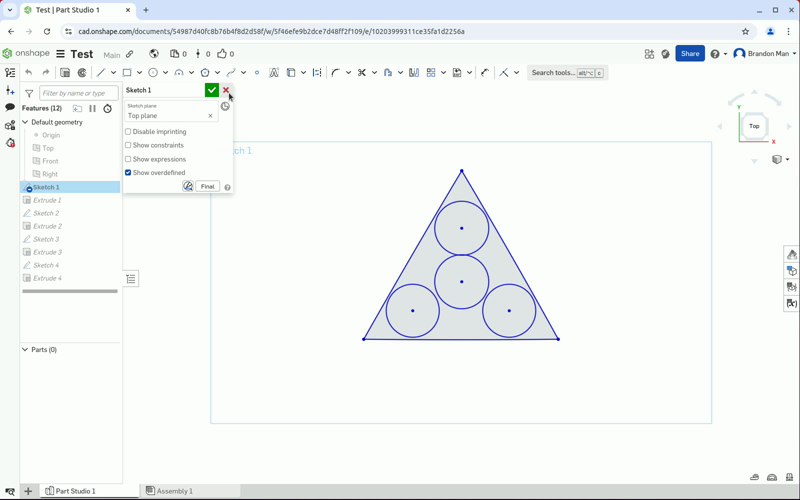
click(229, 92)
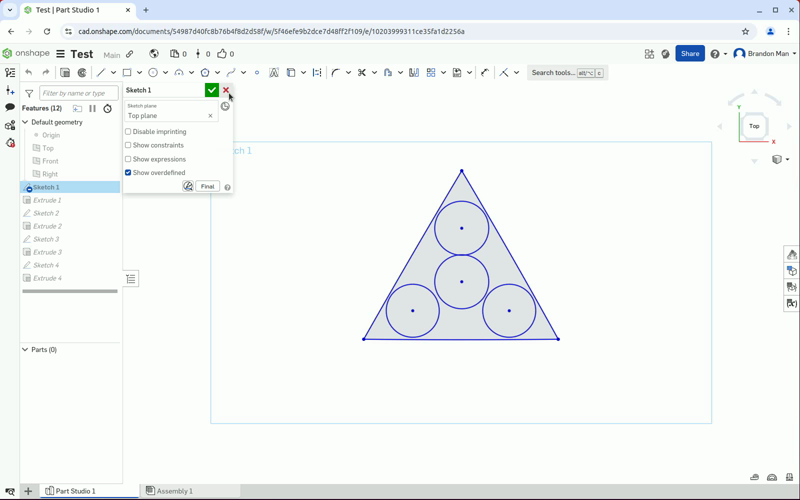
key(shift+s)
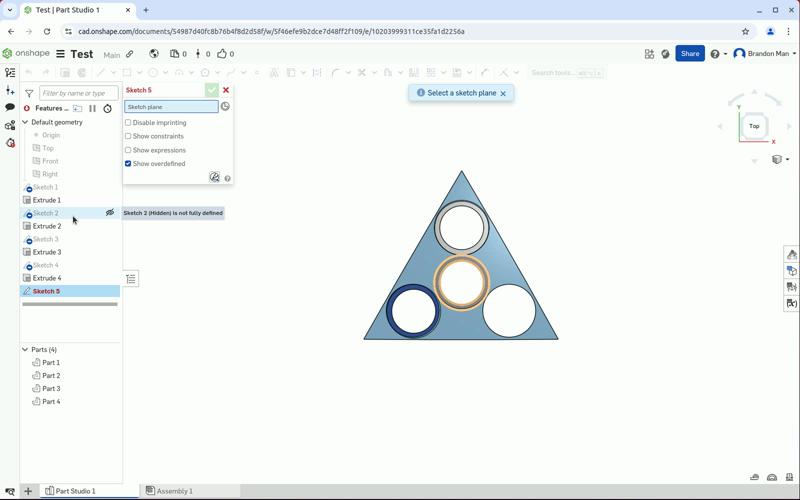
scroll(3)
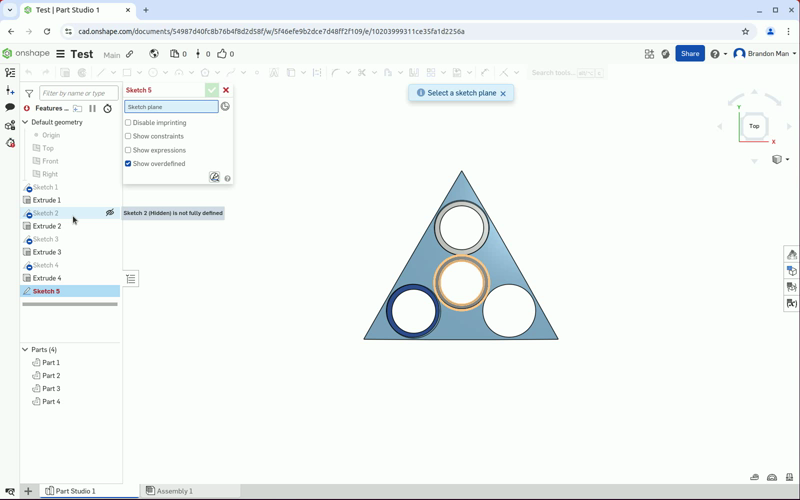
mouse_move(73, 150)
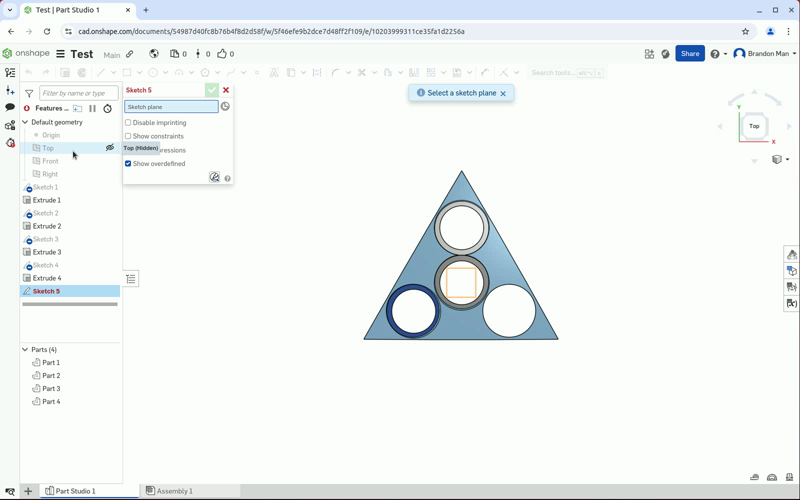
click(73, 150)
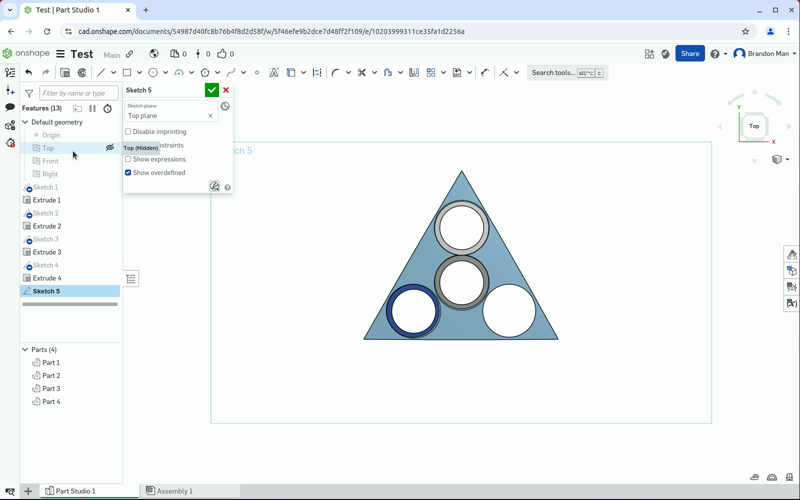
mouse_move(73, 352)
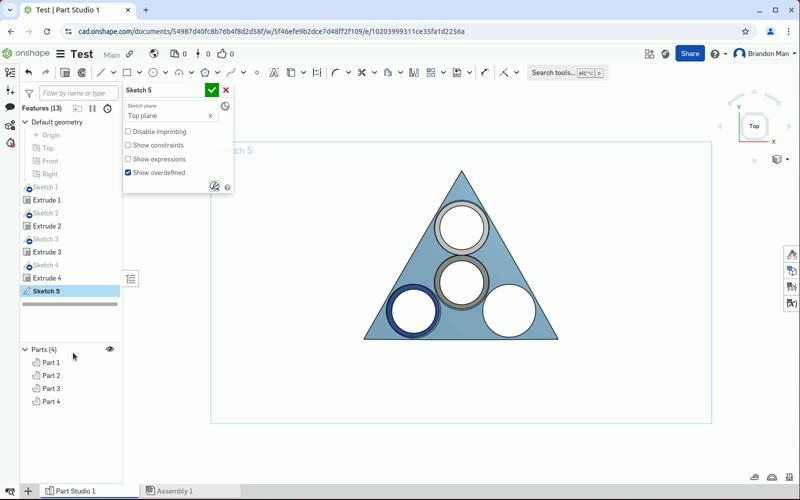
key(y)
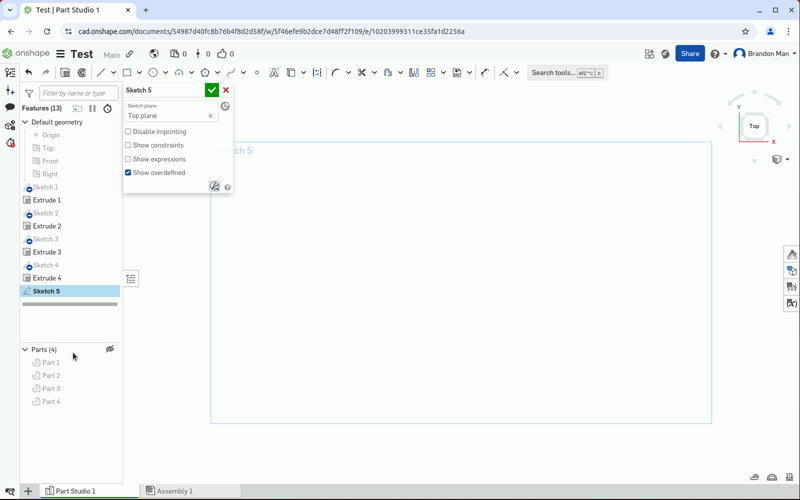
key(c)
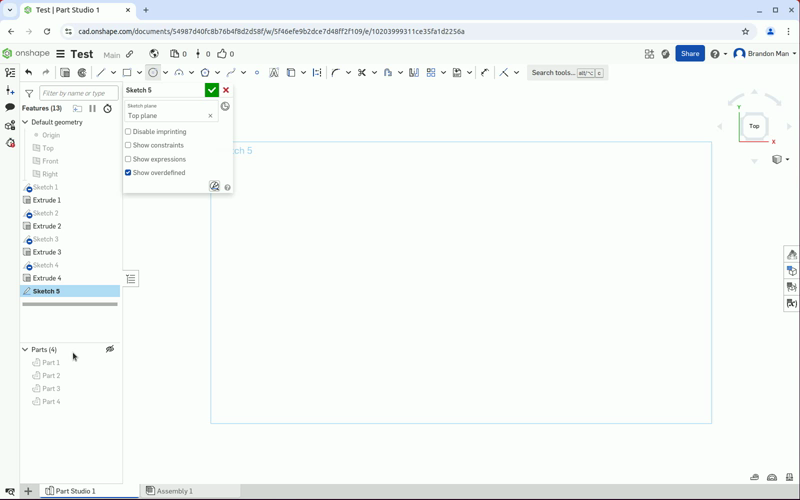
key_down(shift)
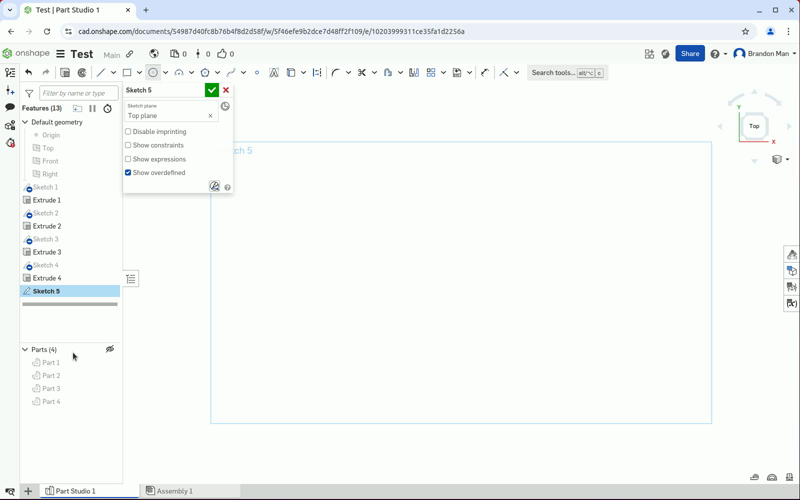
mouse_move(508, 311)
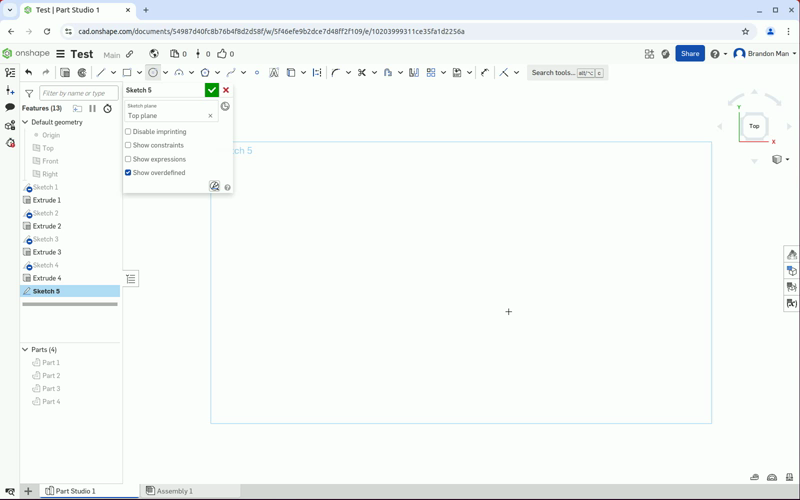
click(508, 311)
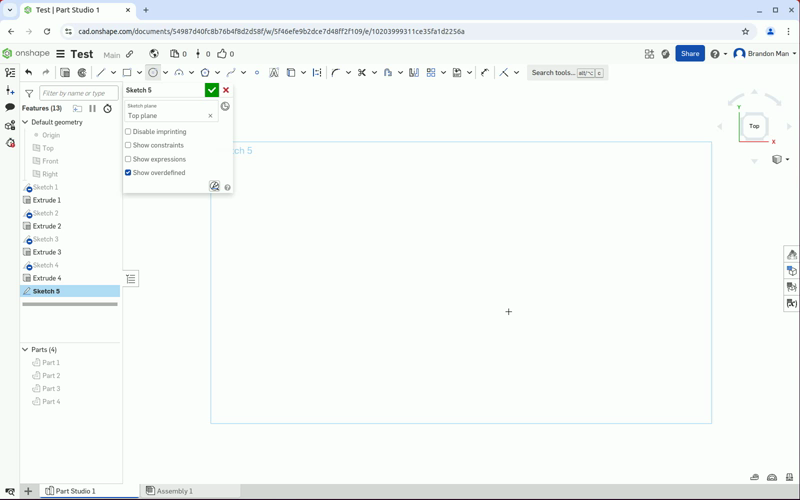
key_up(shift)
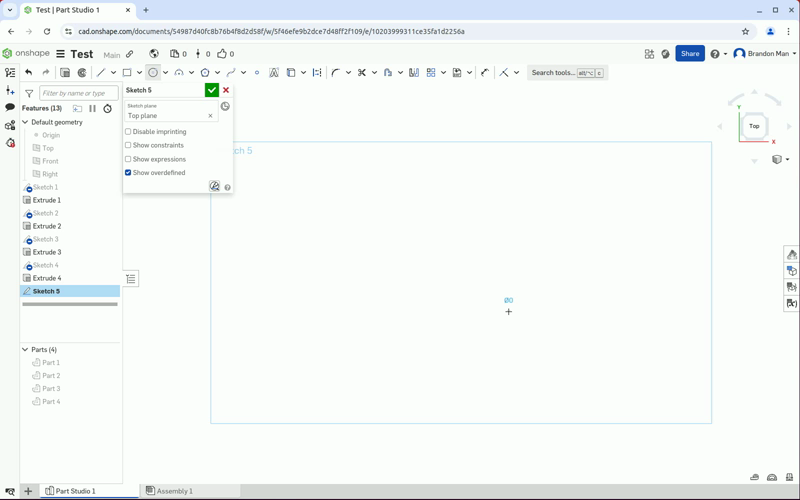
mouse_move(535, 311)
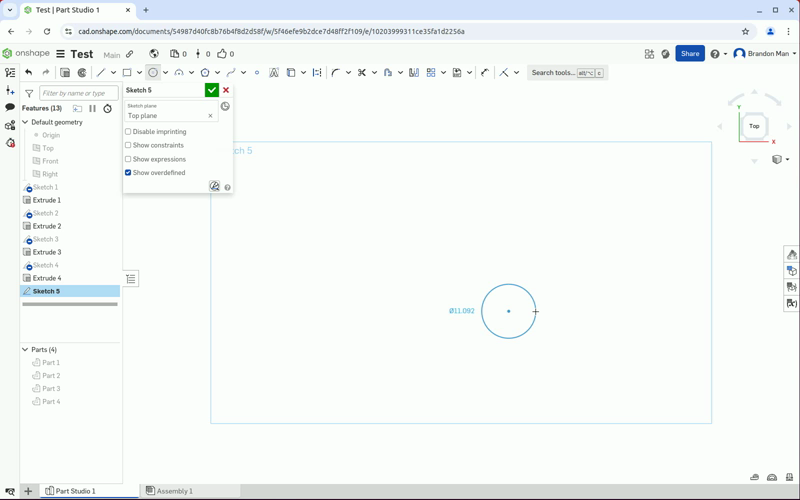
click(535, 311)
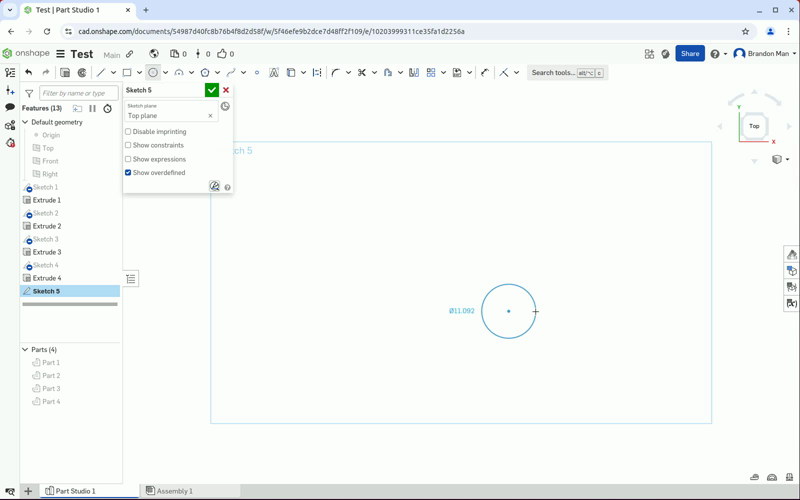
key(esc)
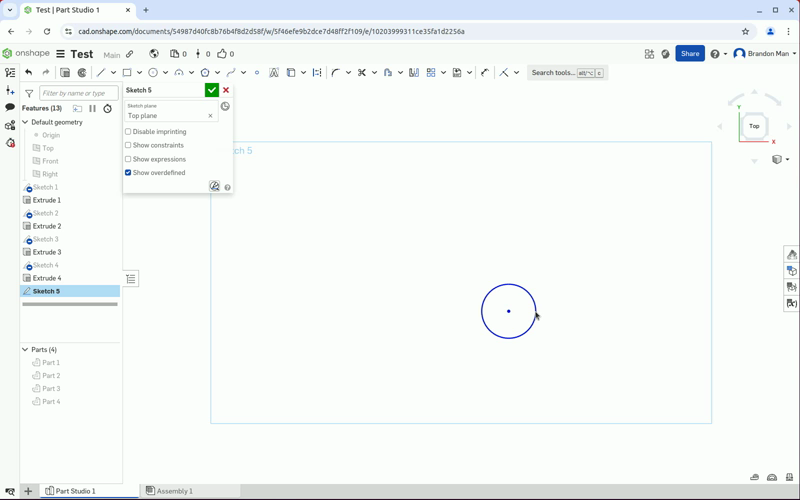
key(c)
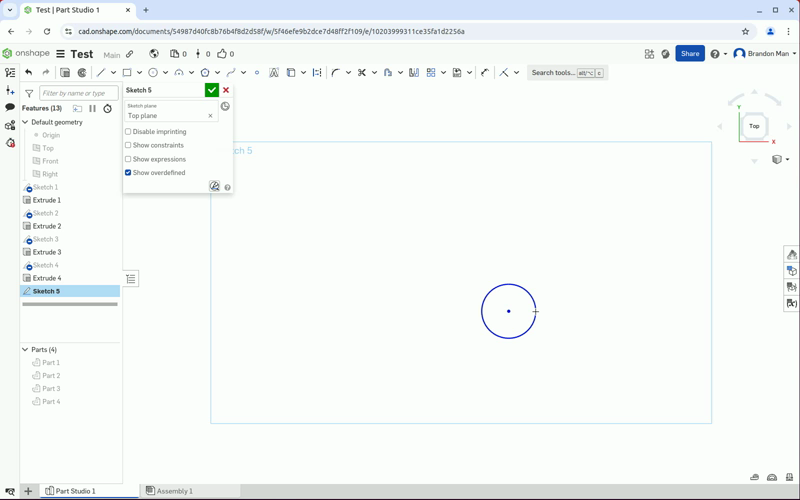
key_down(shift)
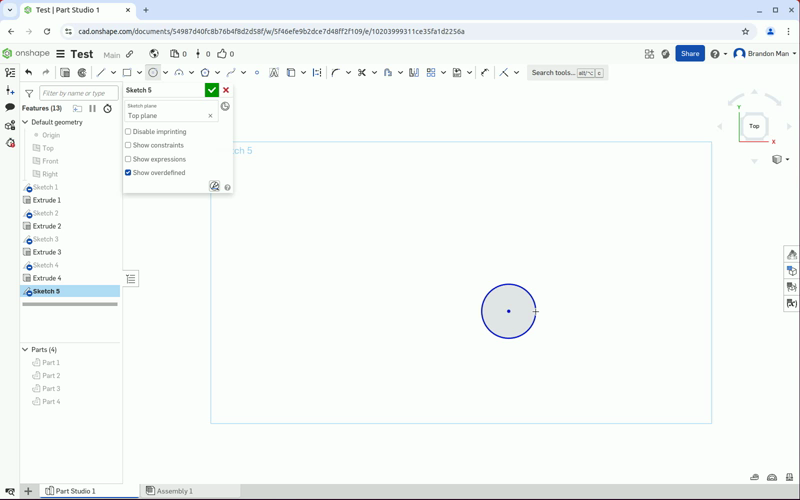
mouse_move(508, 311)
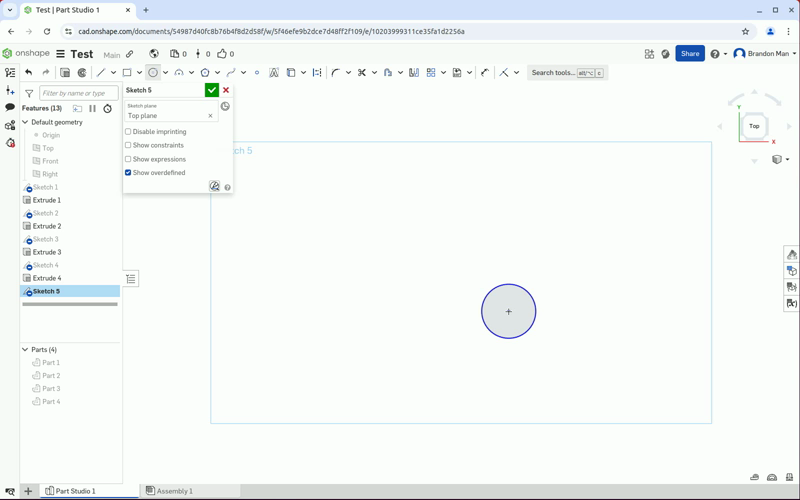
click(508, 311)
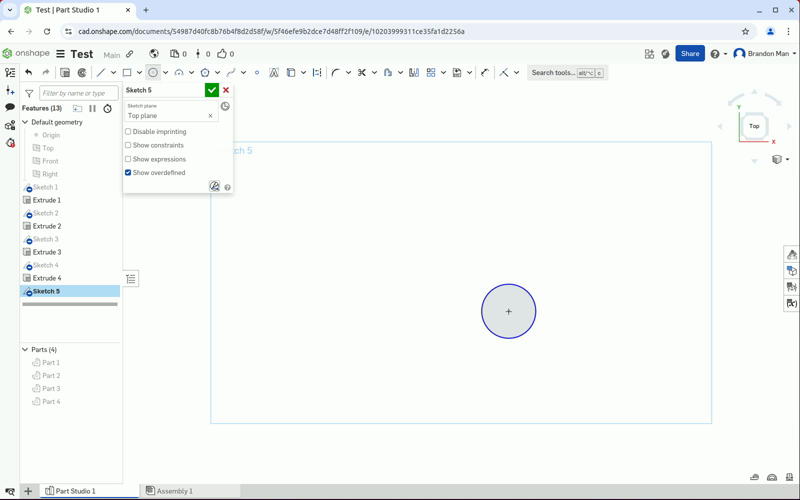
key_up(shift)
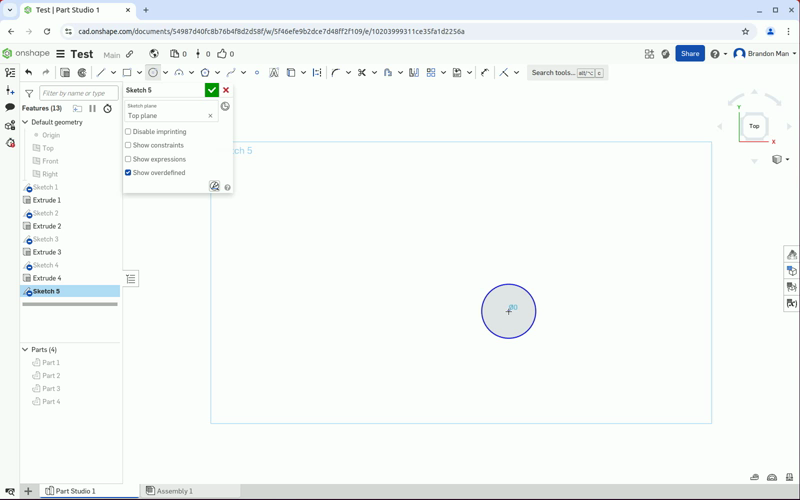
mouse_move(530, 311)
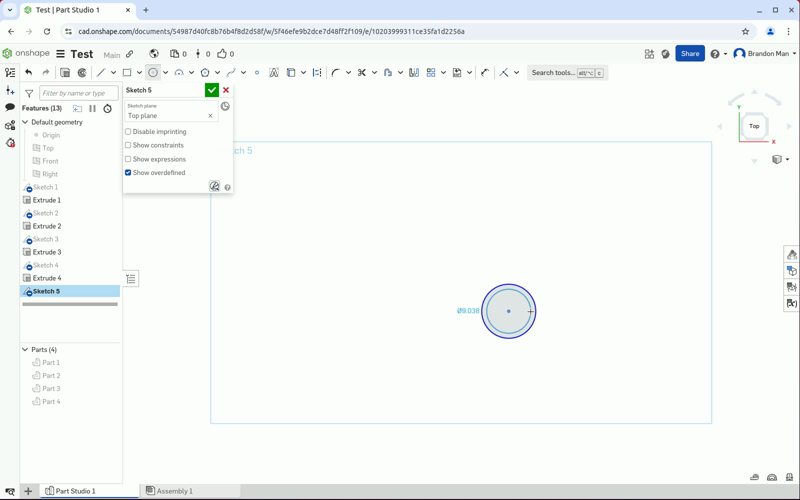
click(530, 311)
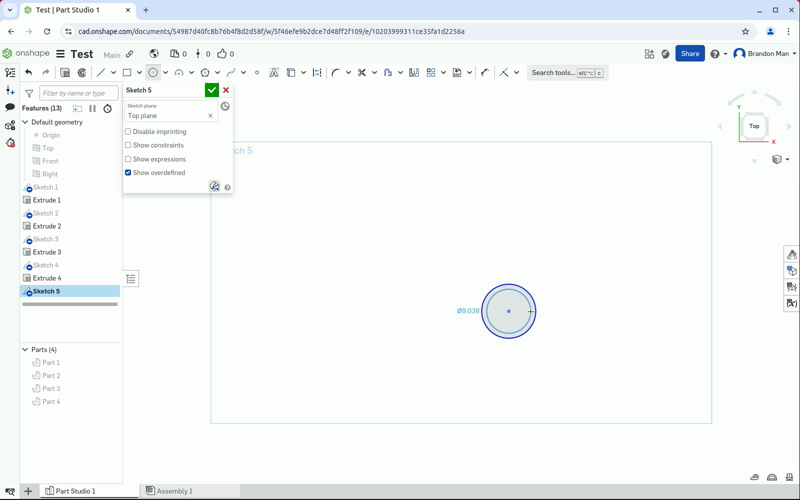
key(esc)
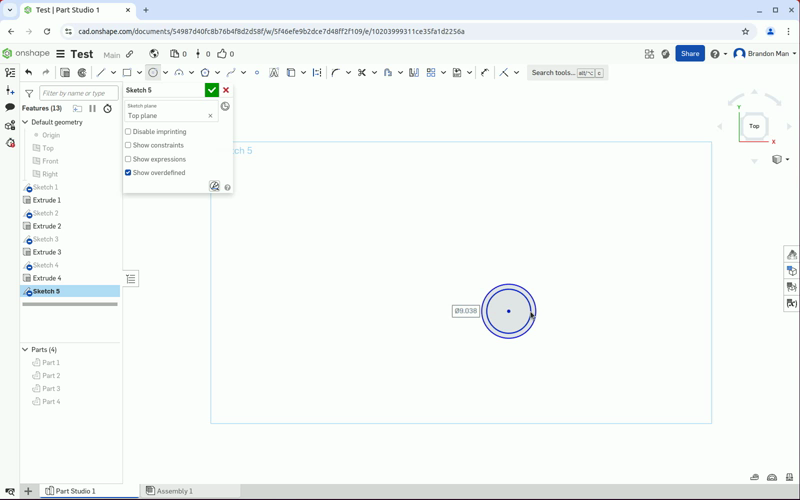
mouse_move(490, 293)
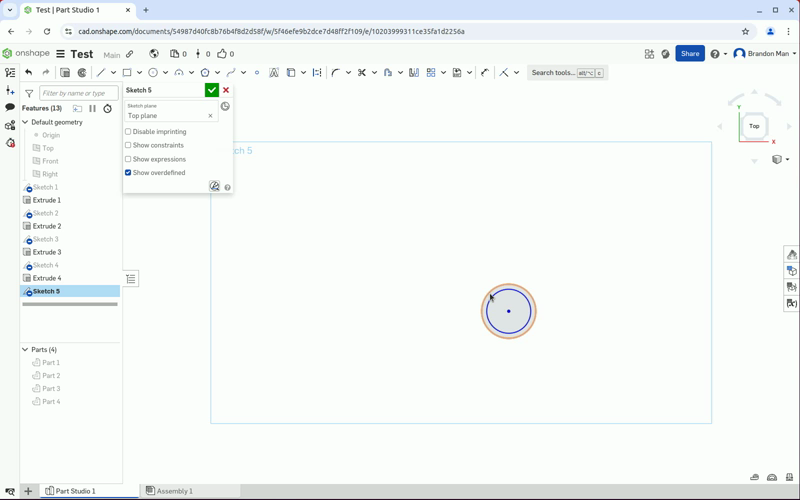
scroll(6)
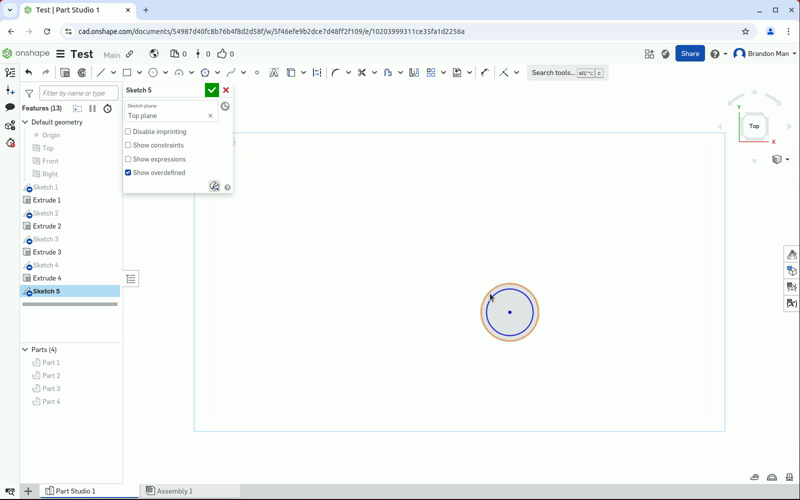
scroll(6)
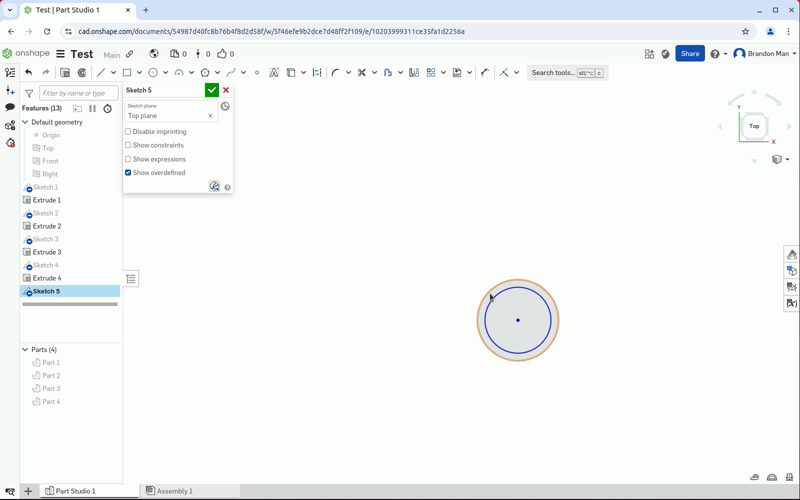
scroll(6)
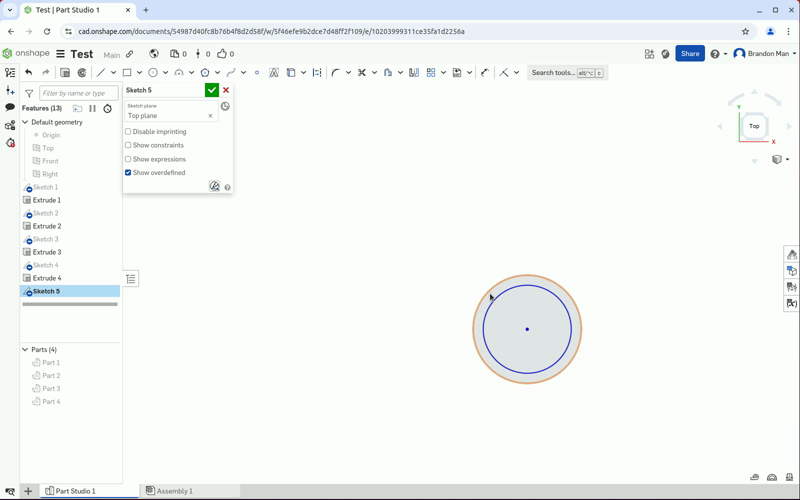
scroll(6)
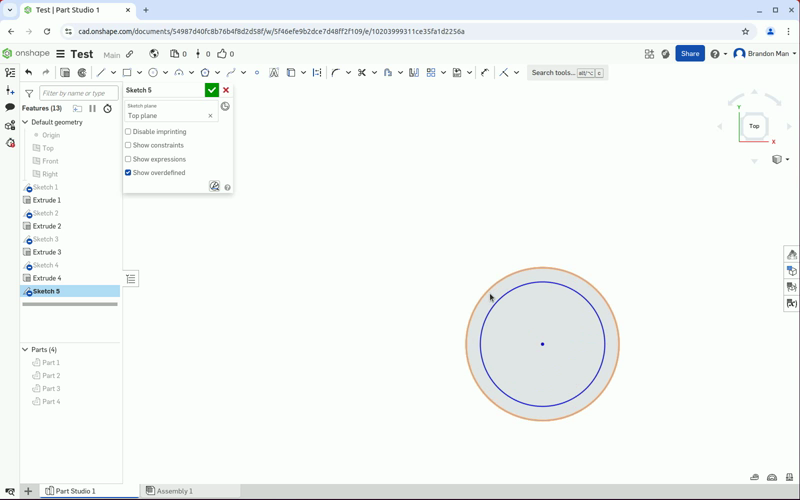
scroll(6)
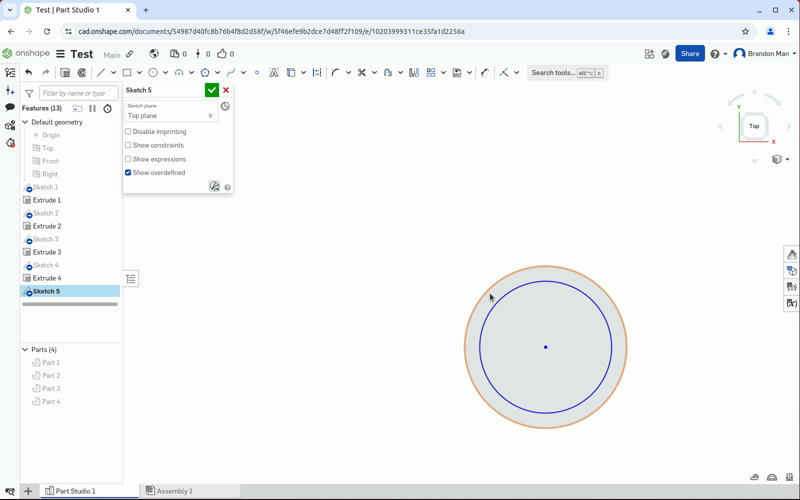
scroll(6)
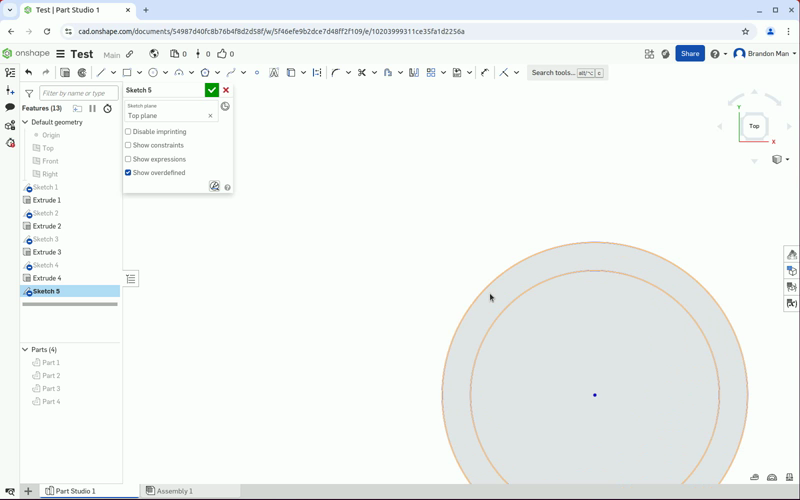
scroll(6)
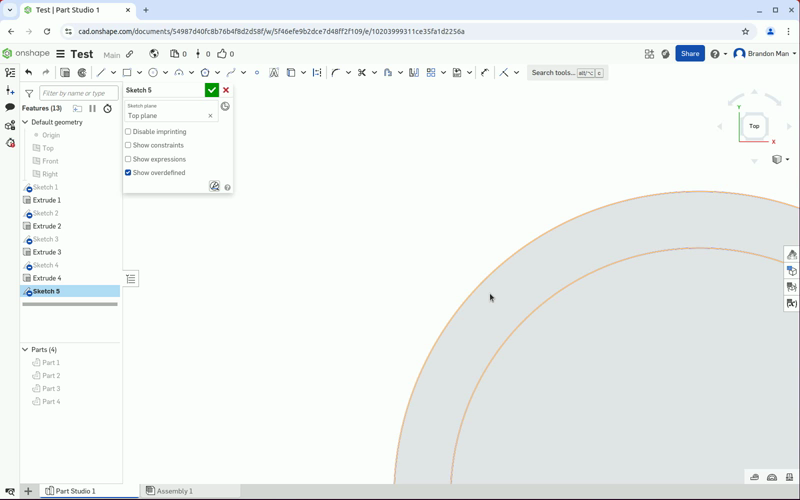
click(490, 293)
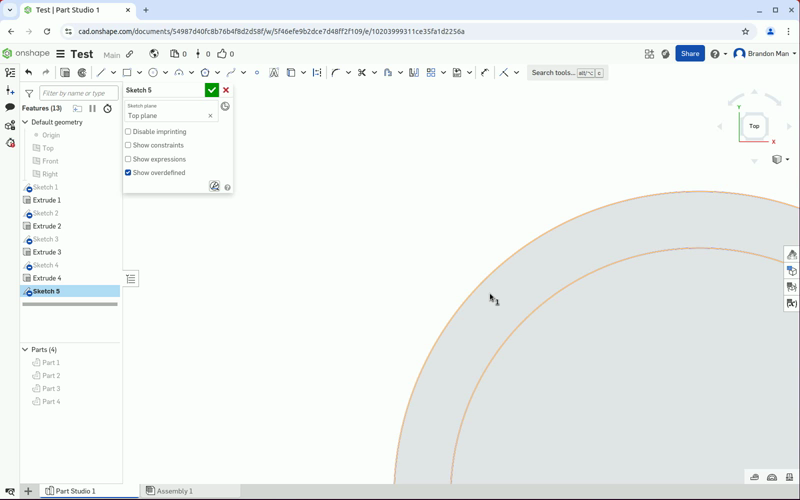
scroll(-6)
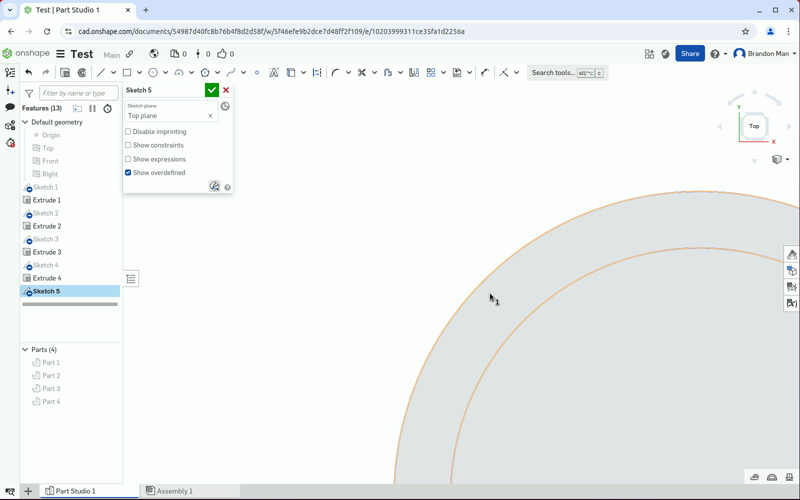
scroll(-6)
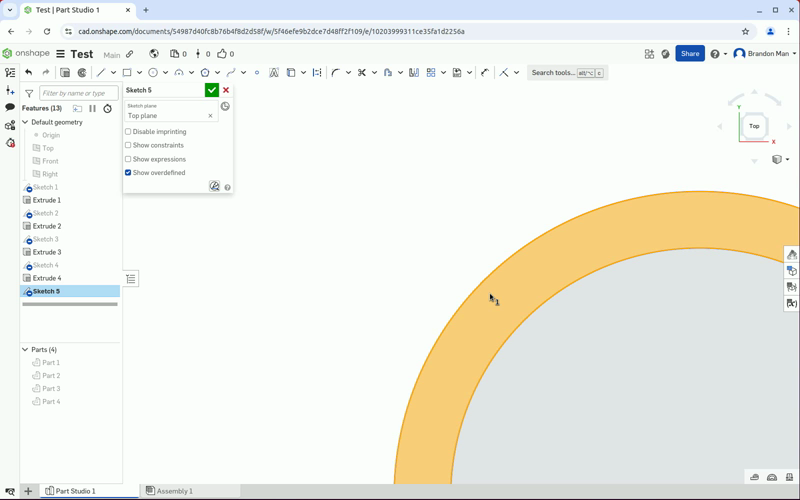
scroll(-6)
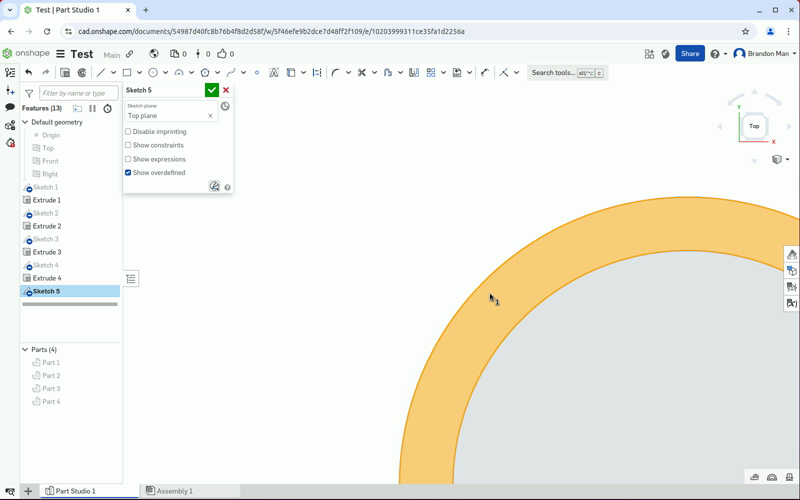
scroll(-6)
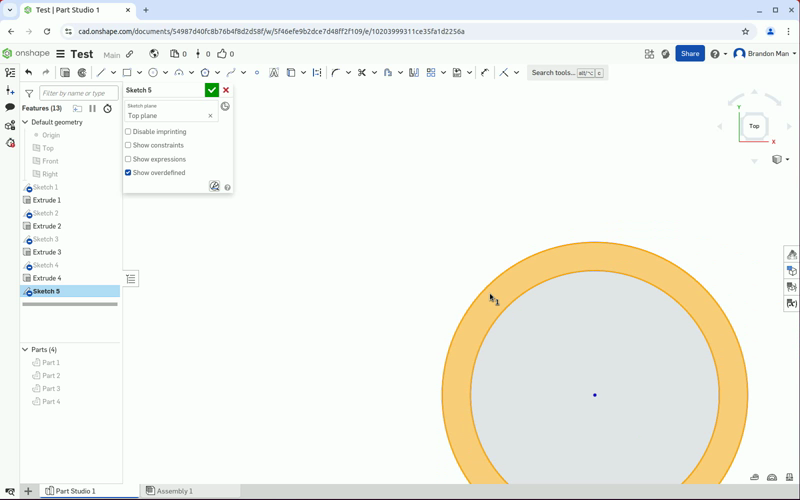
scroll(-6)
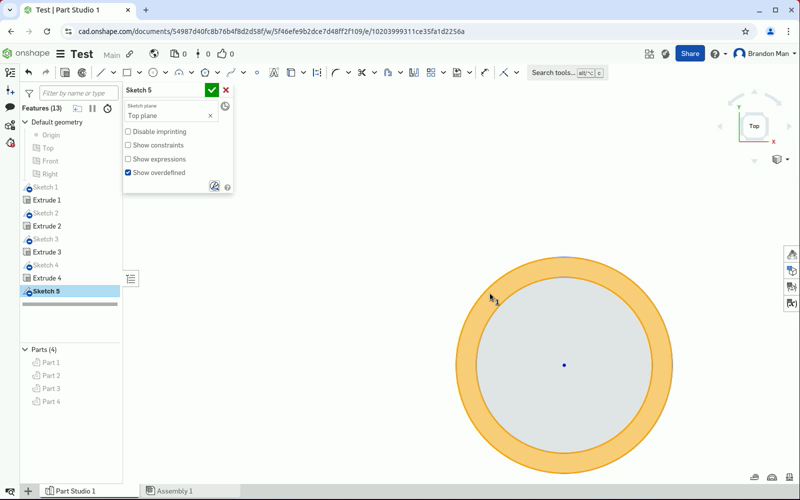
scroll(-6)
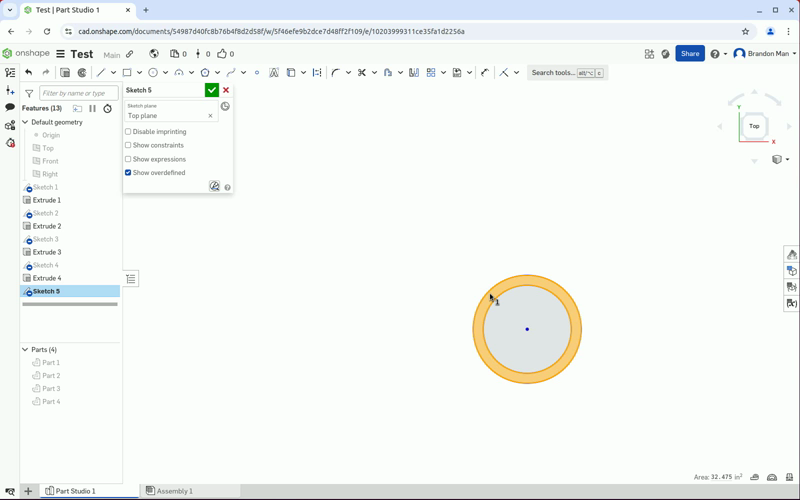
scroll(-6)
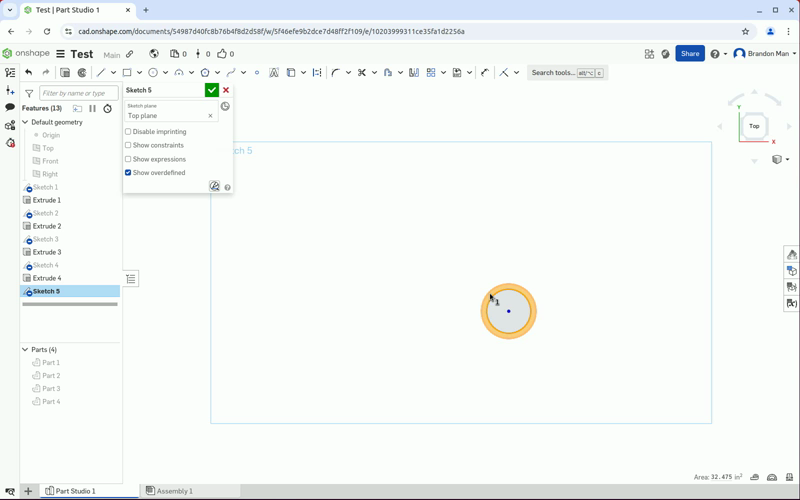
mouse_move(73, 352)
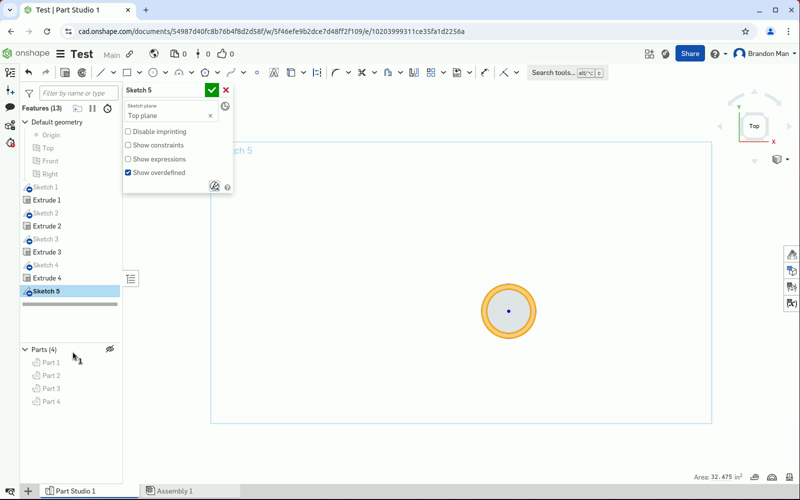
key(shift+y)
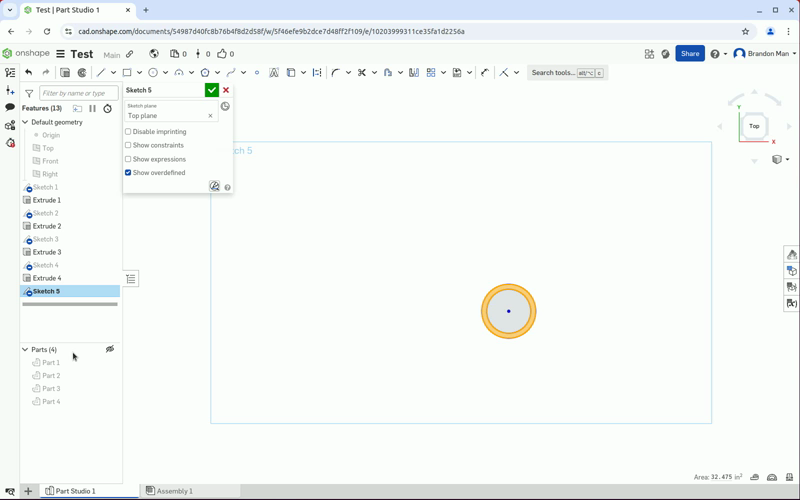
key(shift+e)
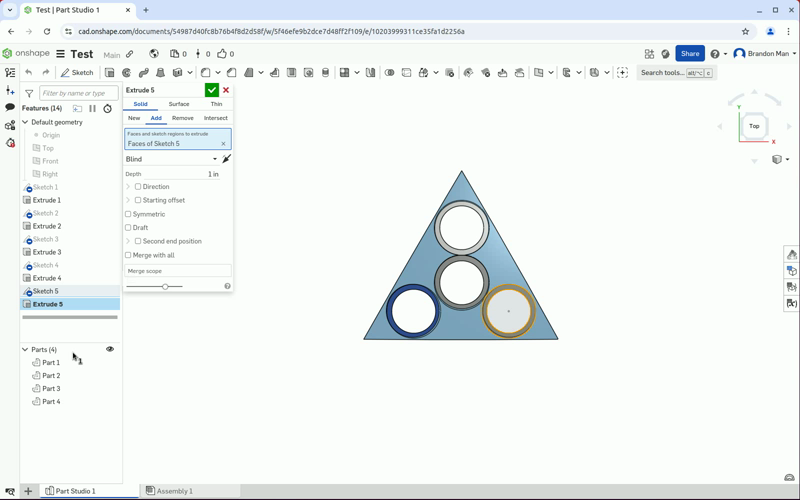
mouse_move(143, 106)
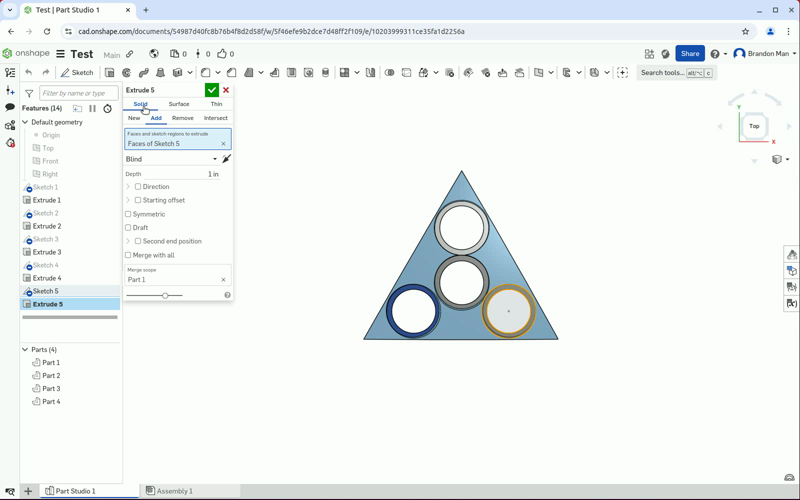
click(143, 106)
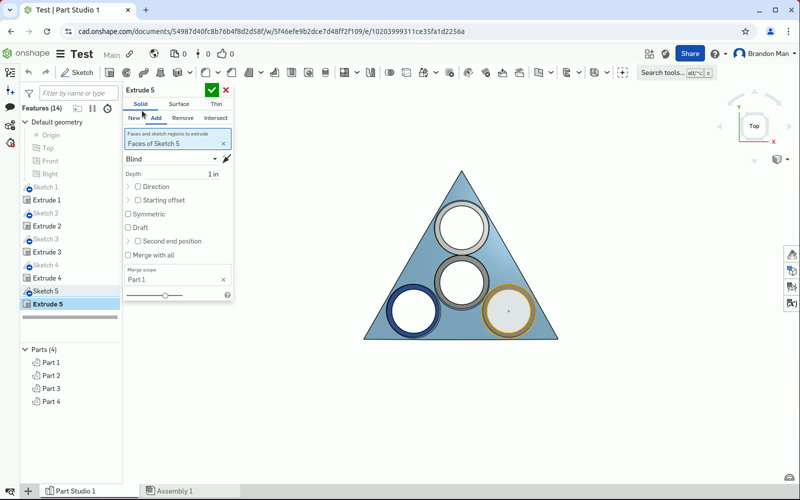
mouse_move(137, 120)
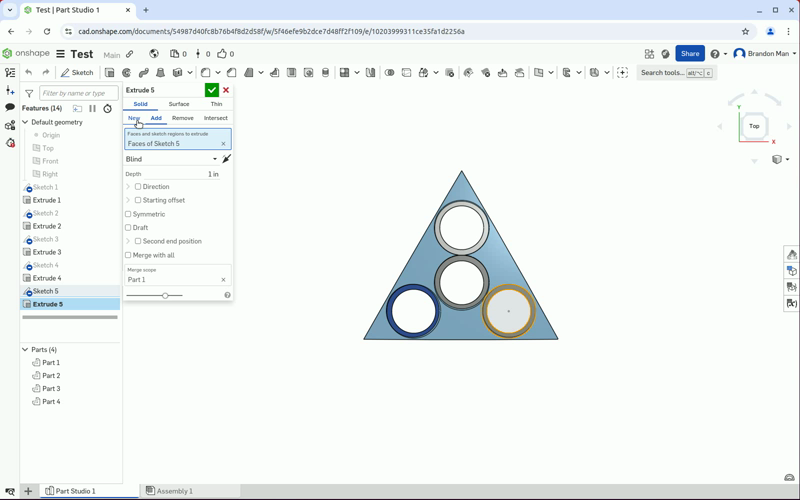
click(137, 120)
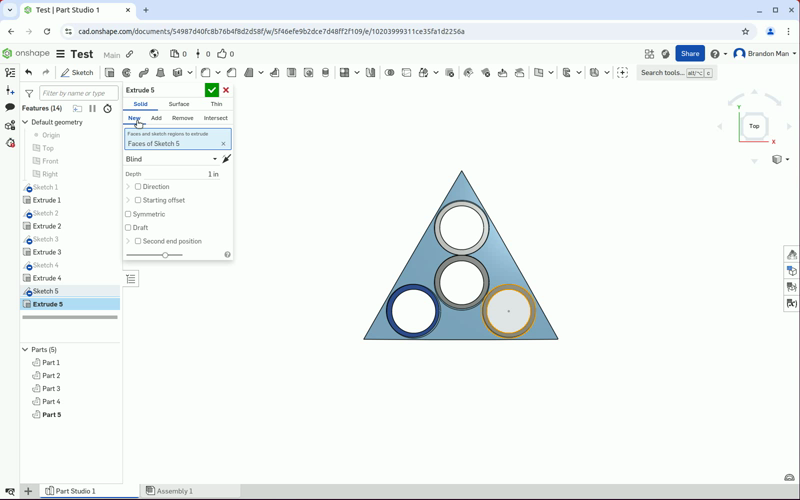
key(tab, 4)
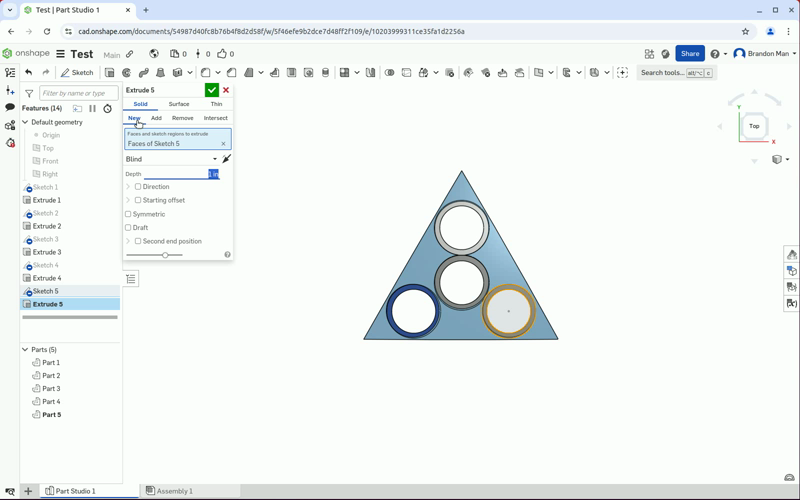
text(2.889)
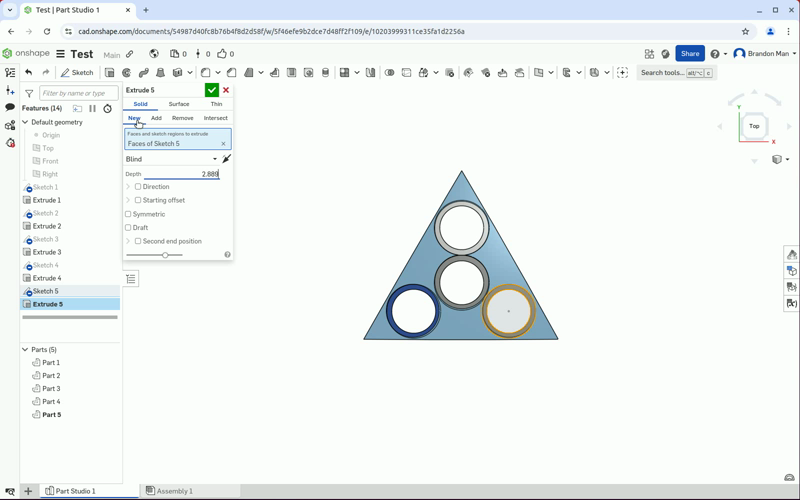
key(enter)
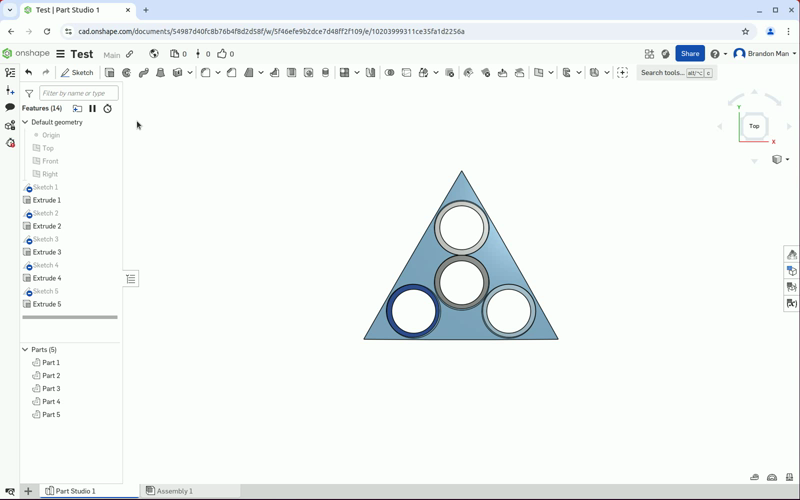
key(shift+h)
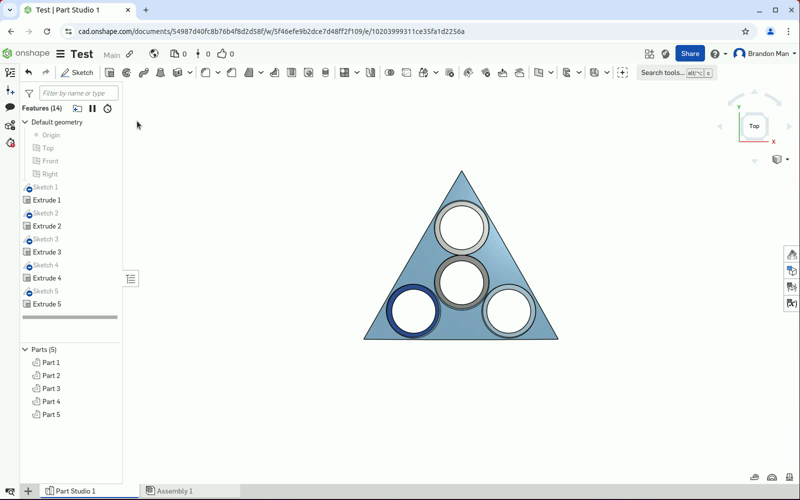
key(shift+h)
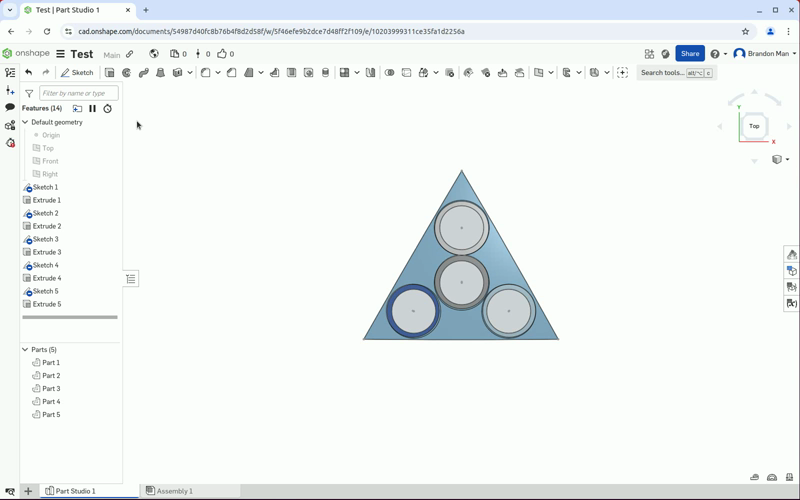
key(shift+7)
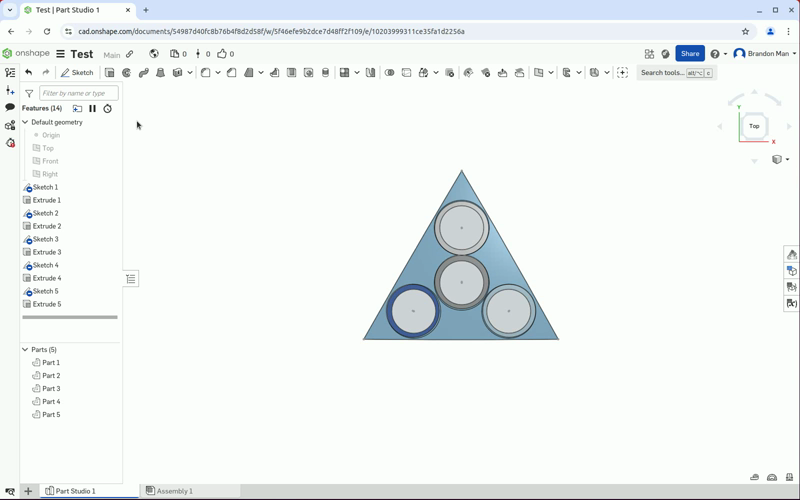
key(up, 3)
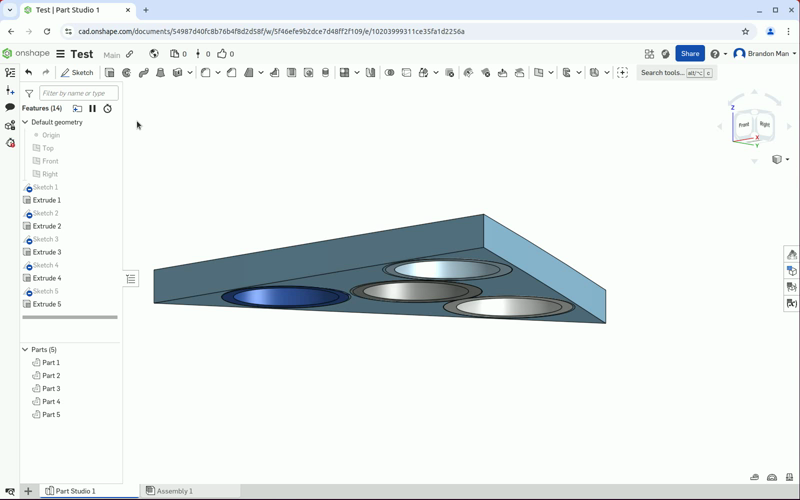
key(left, 3)
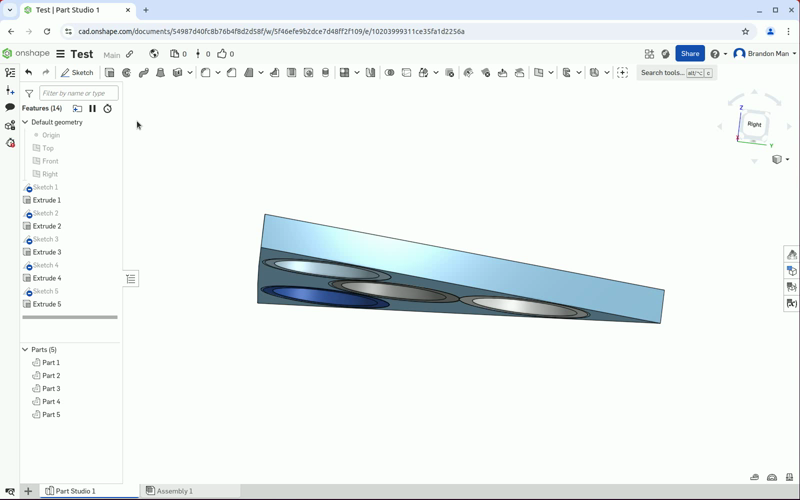
key(right, 3)
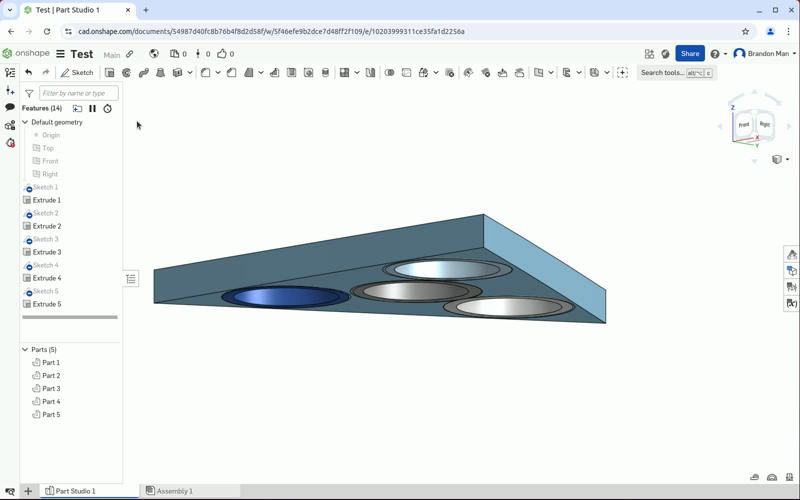
key(down, 3)
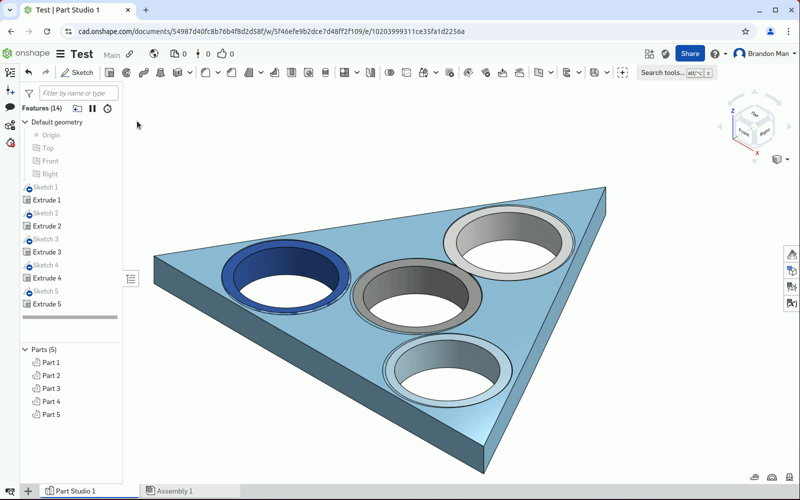
mouse_move(73, 189)
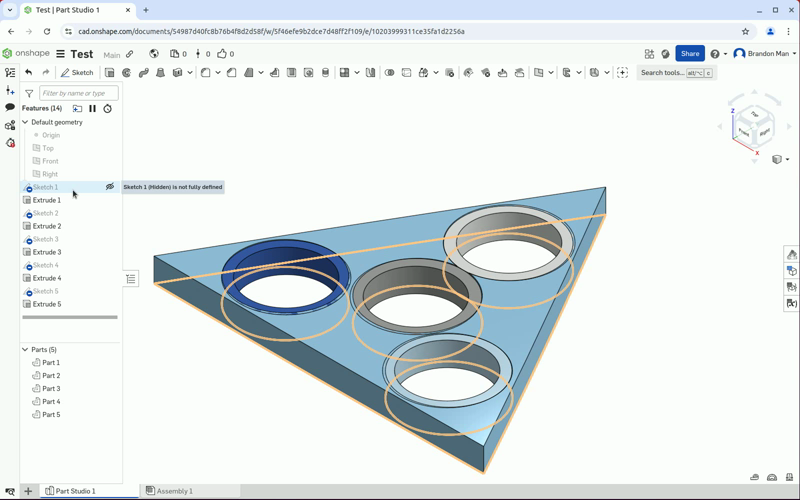
click(73, 189)